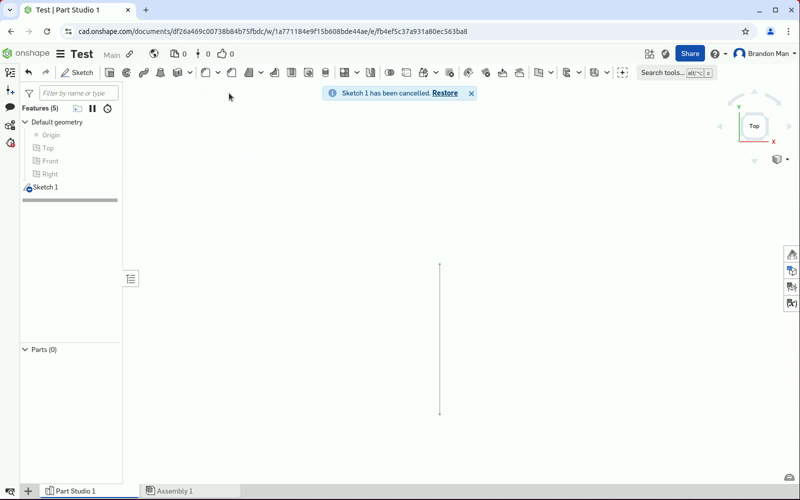
key(shift+h)
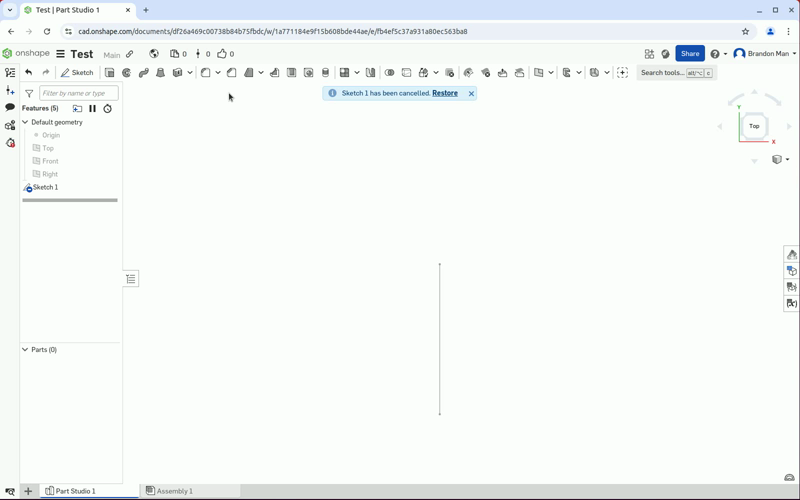
key(shift+s)
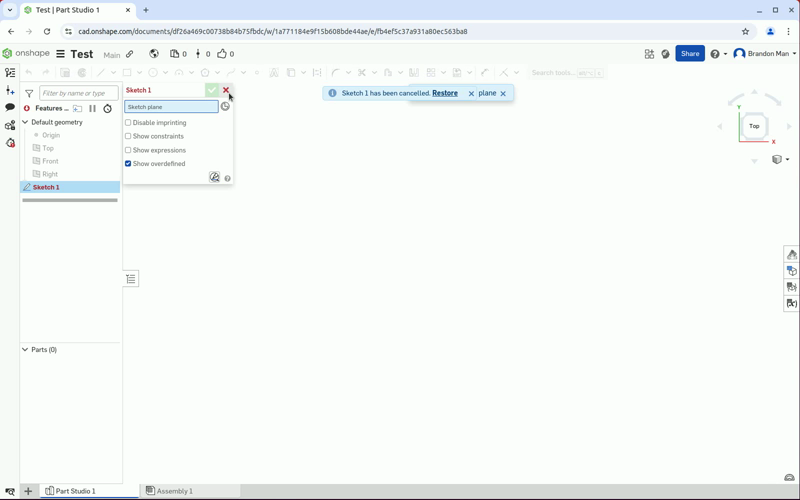
mouse_move(73, 150)
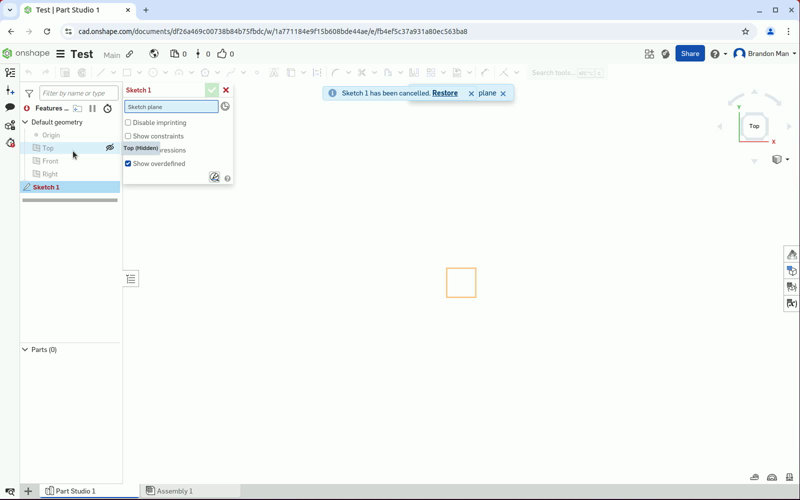
click(73, 150)
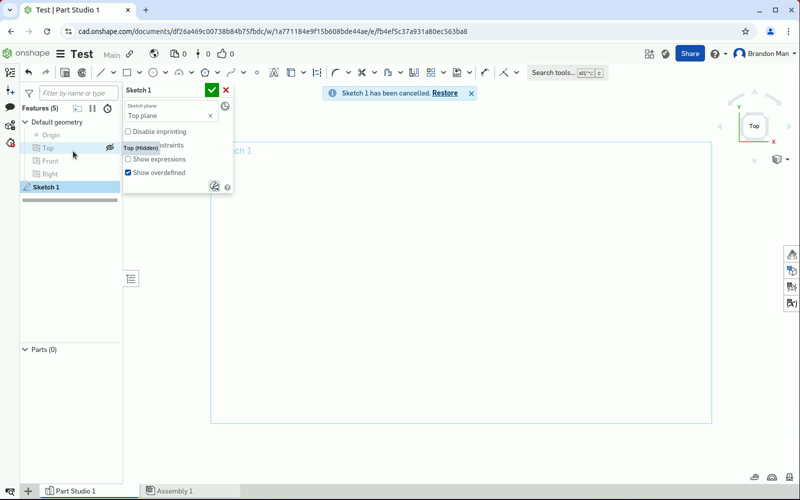
mouse_move(73, 352)
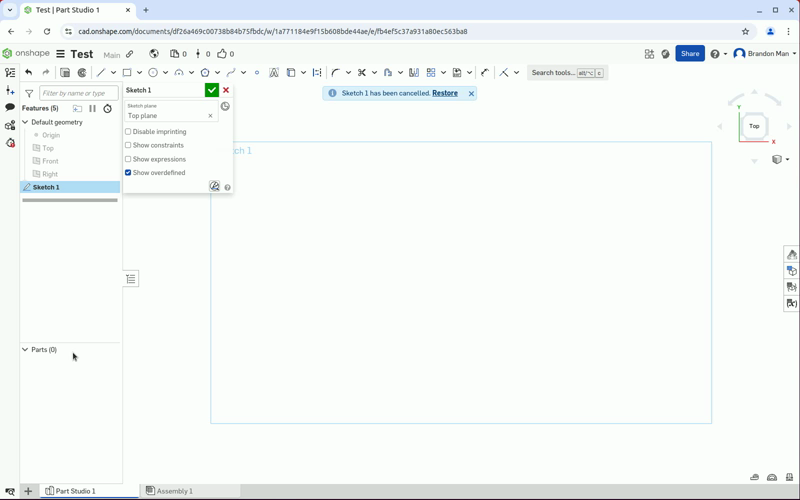
key(y)
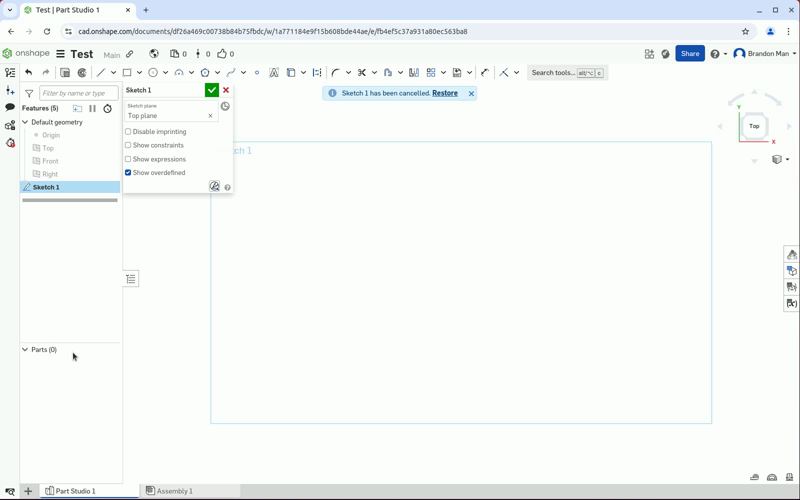
key(a)
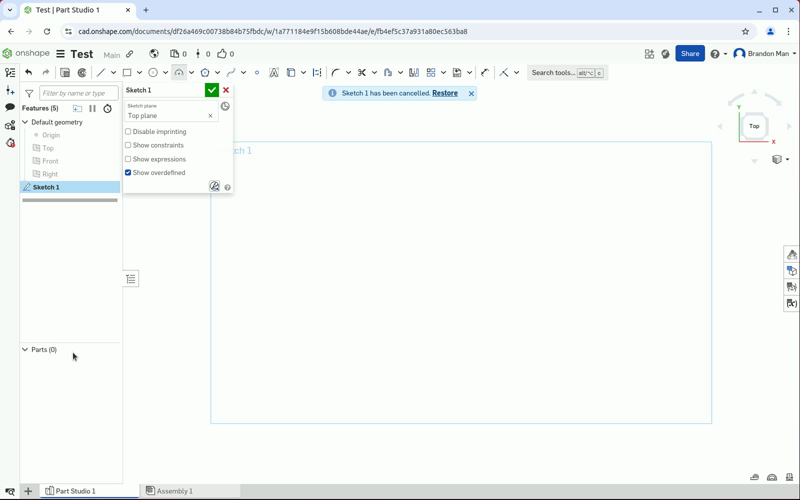
key_down(shift)
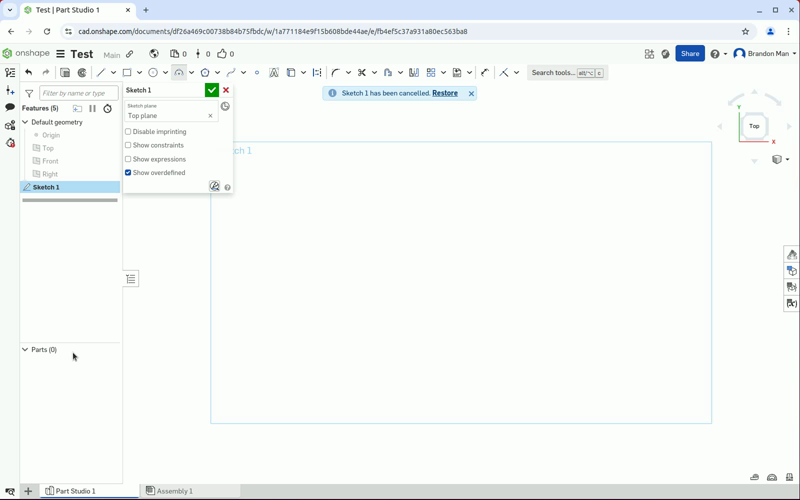
mouse_move(366, 262)
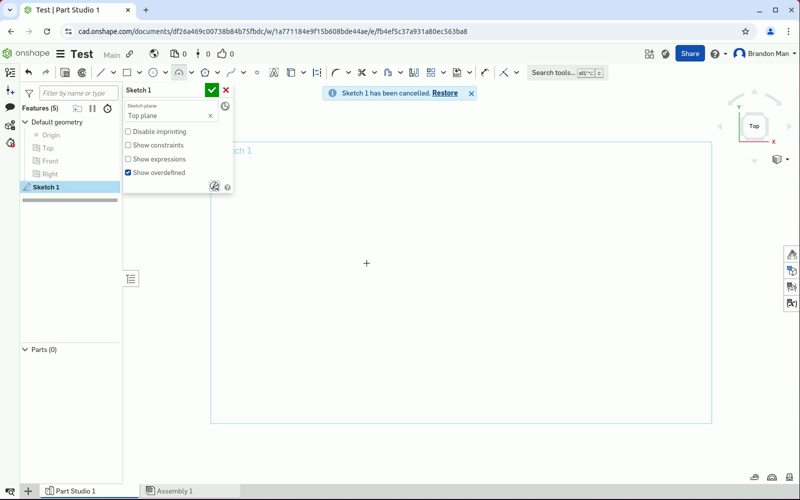
click(366, 262)
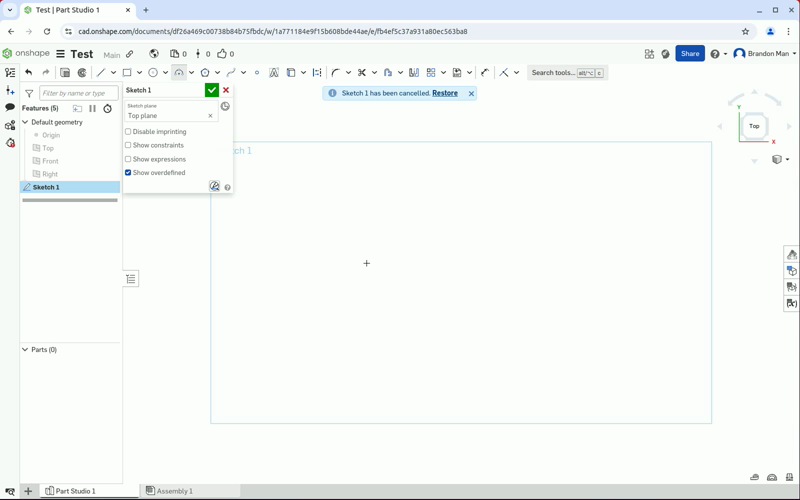
key_up(shift)
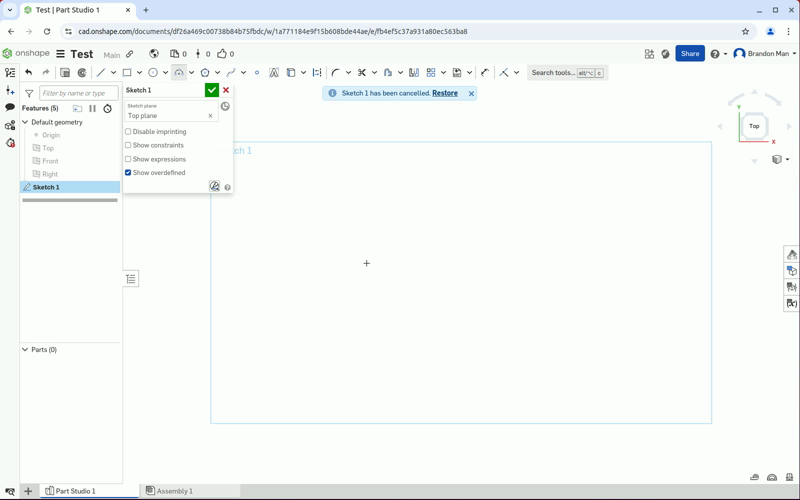
key_down(shift)
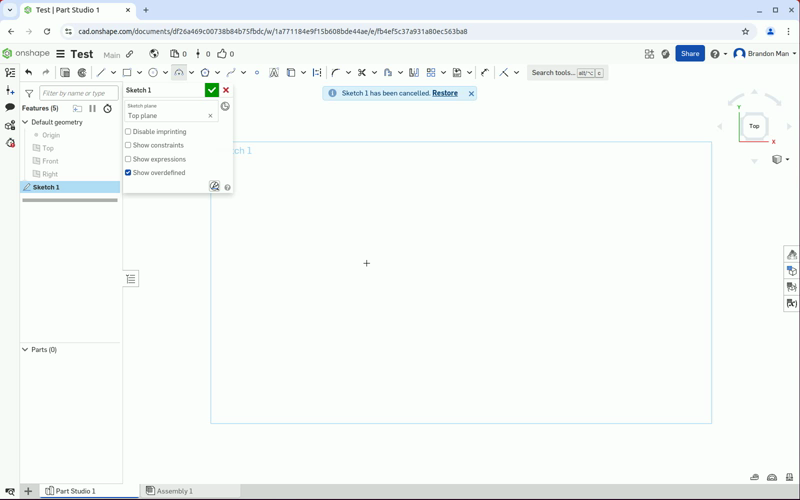
mouse_move(371, 300)
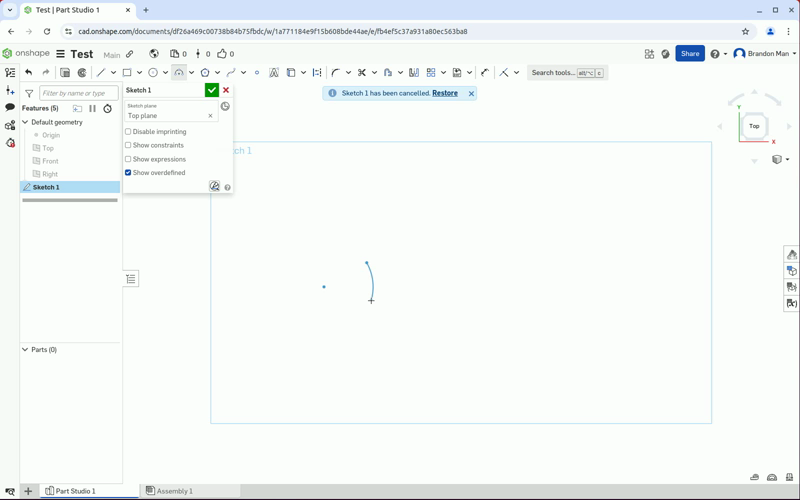
click(371, 300)
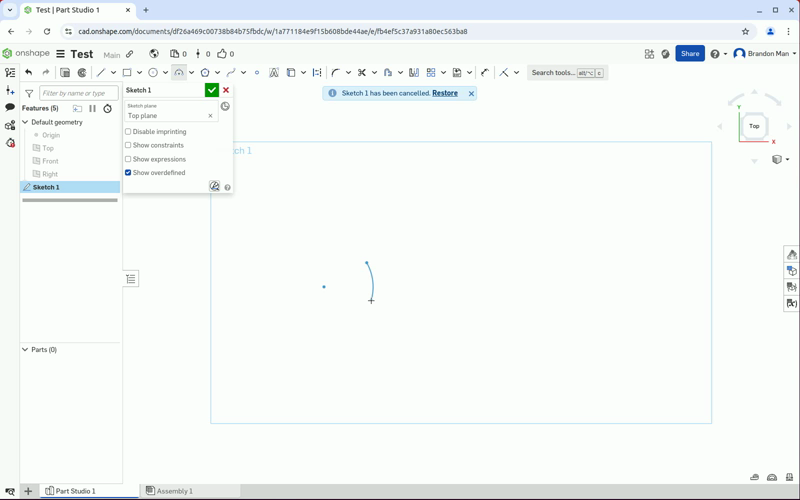
mouse_move(348, 283)
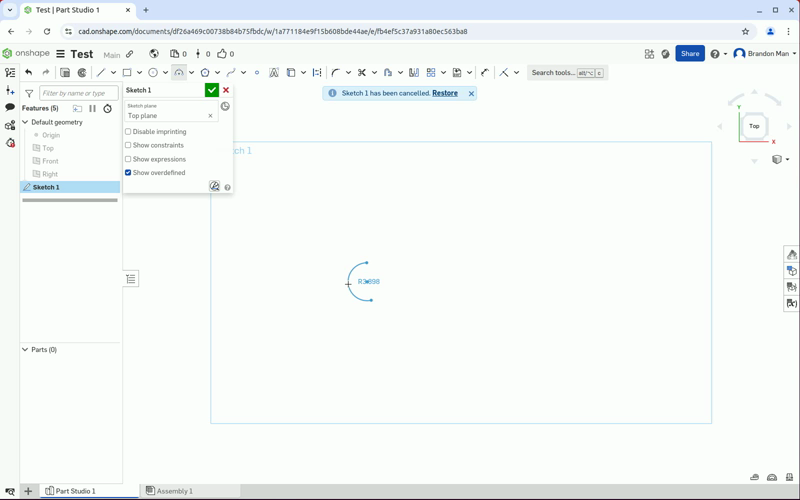
click(348, 283)
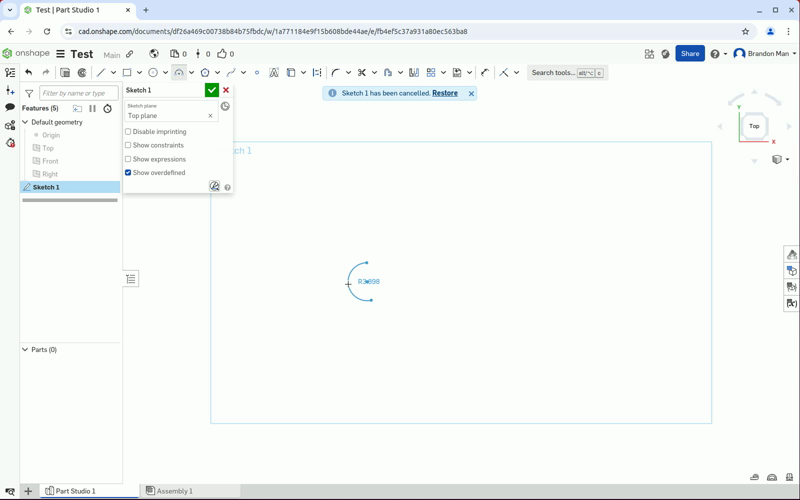
key_up(shift)
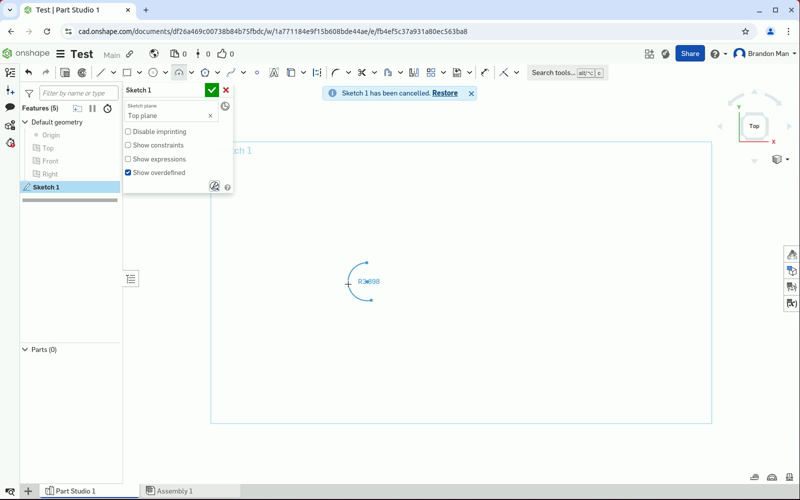
key(esc)
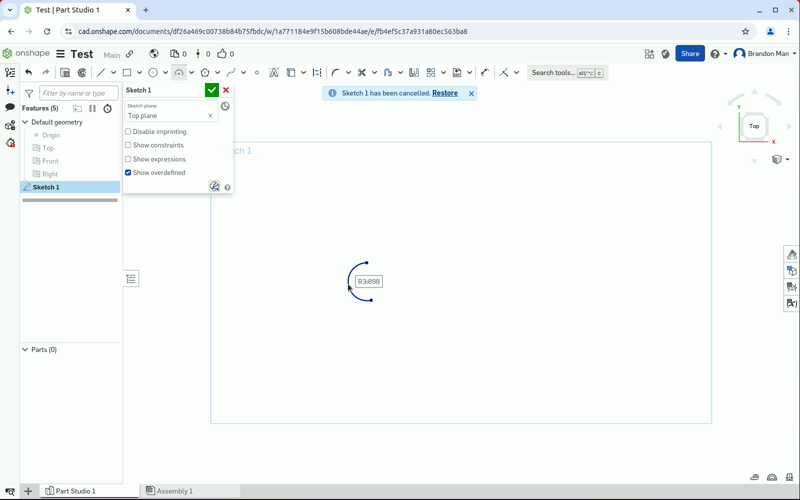
key(l)
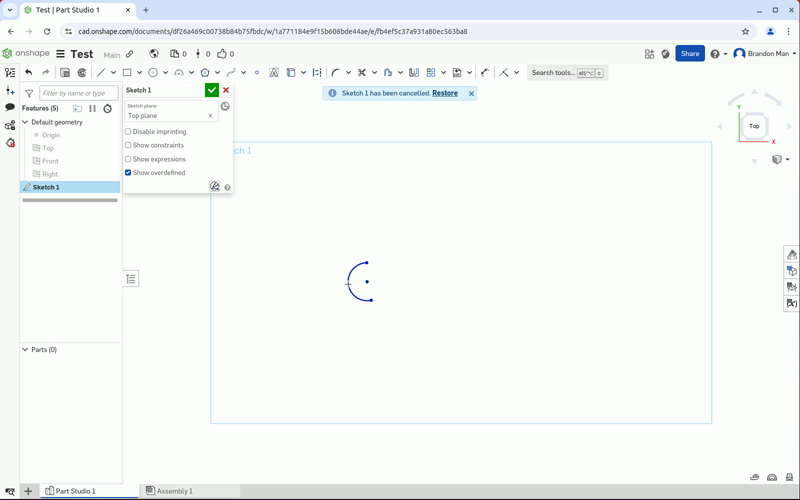
mouse_move(371, 300)
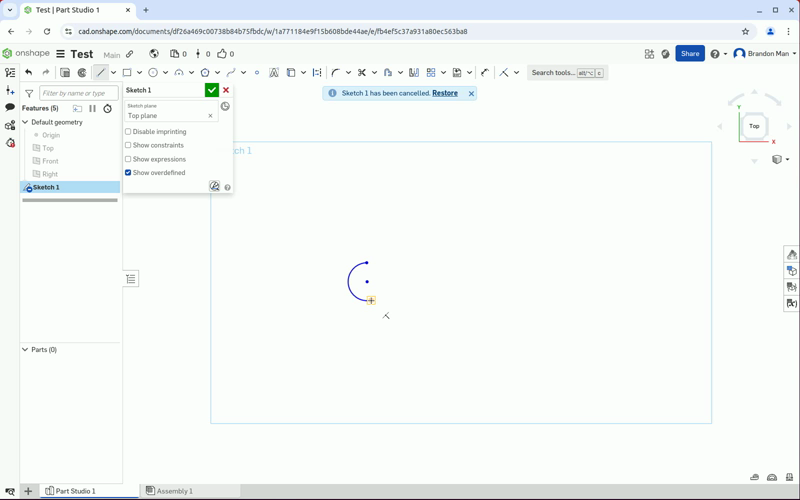
click(371, 300)
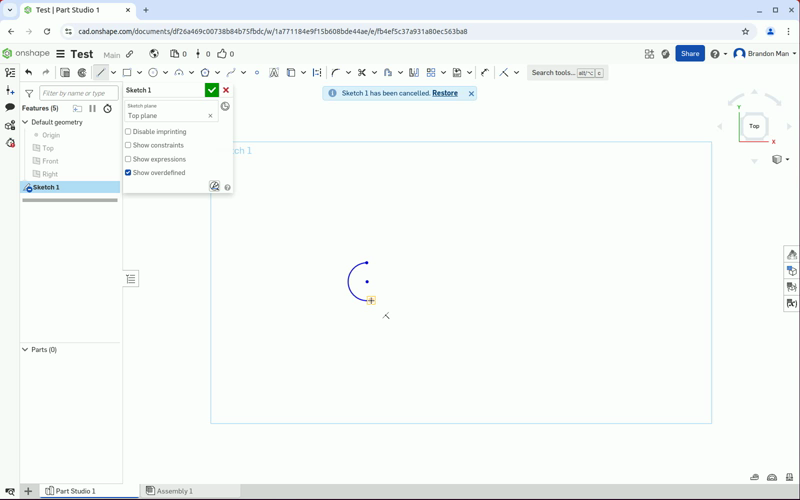
key_down(shift)
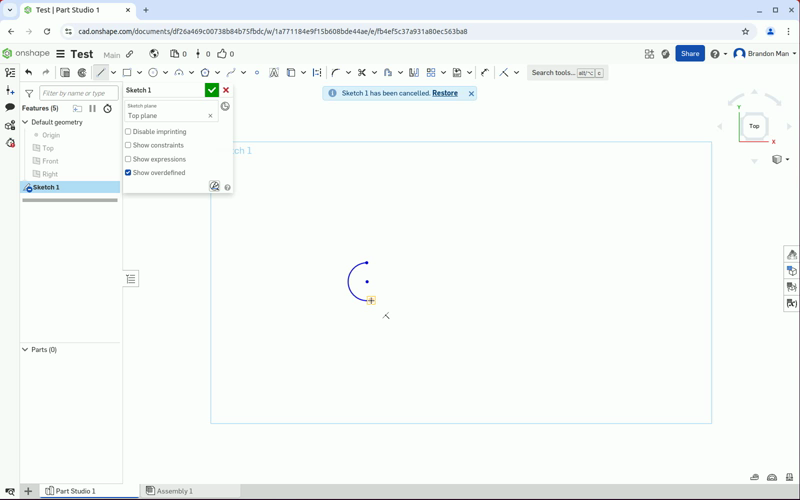
mouse_move(505, 300)
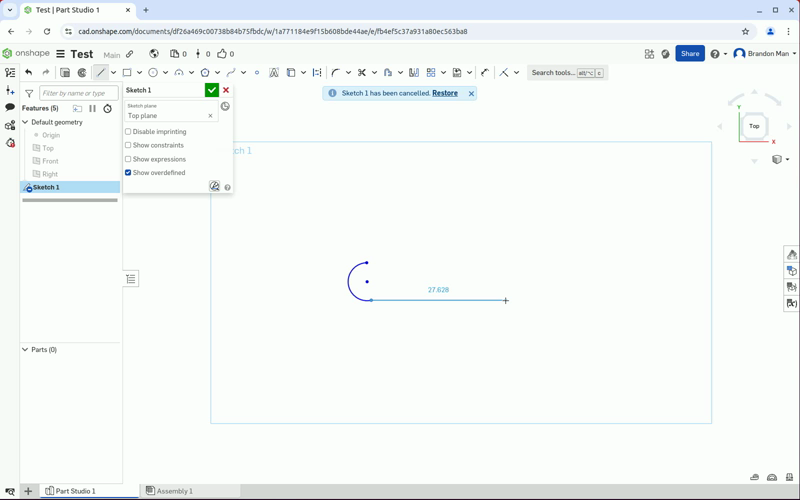
click(505, 300)
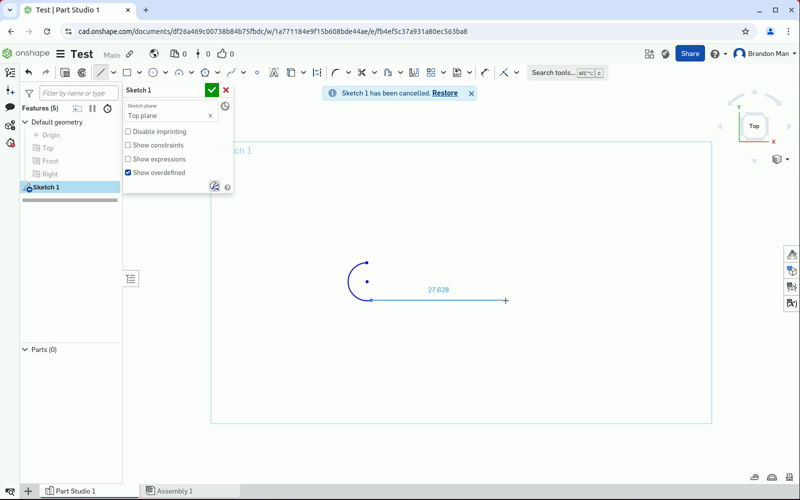
key_up(shift)
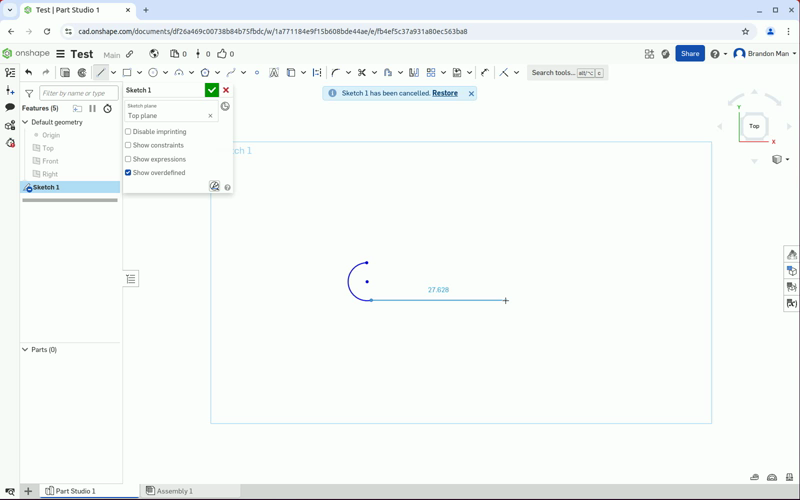
key_down(shift)
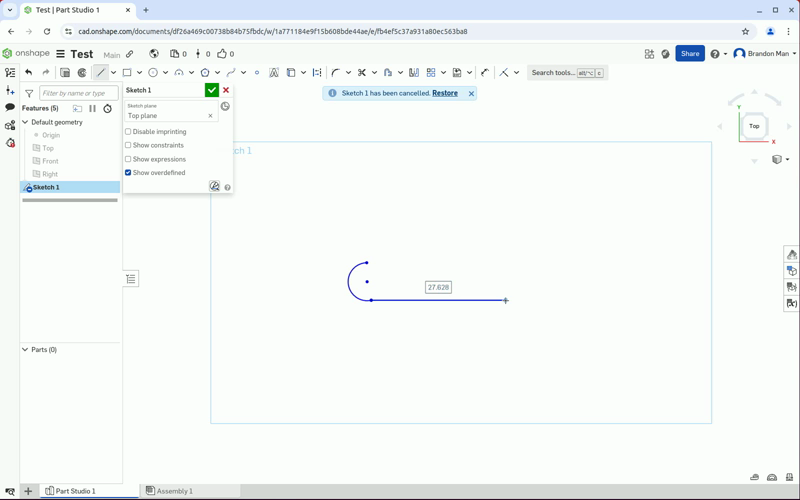
mouse_move(535, 300)
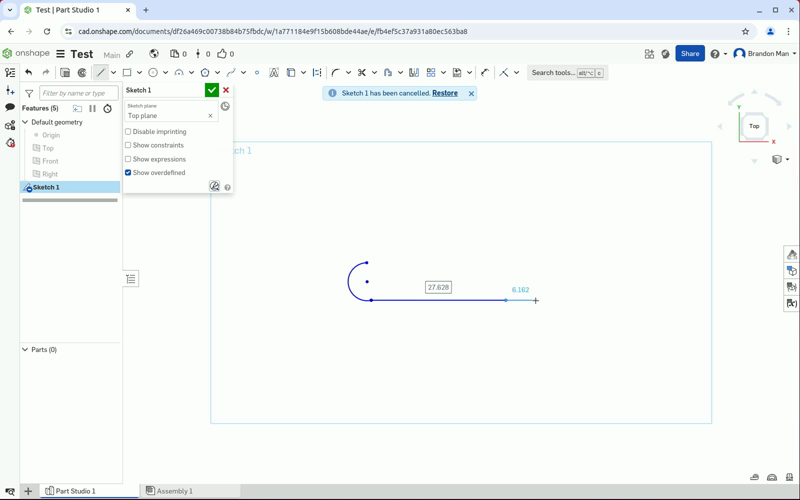
mouse_move(505, 298)
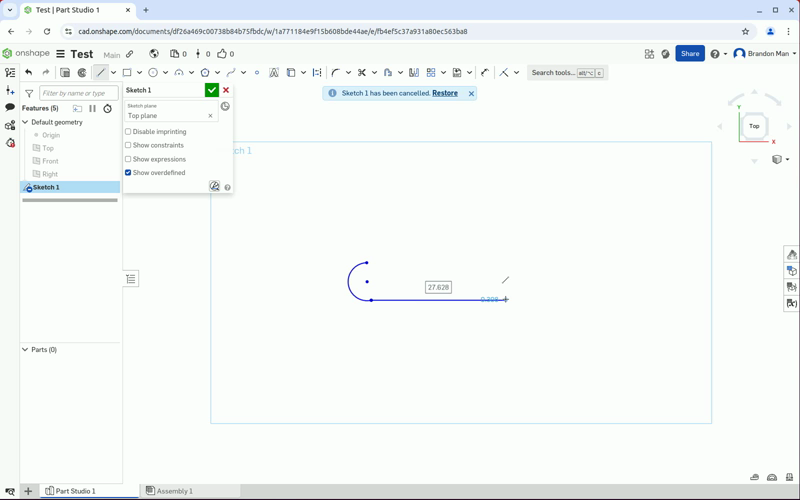
scroll(6)
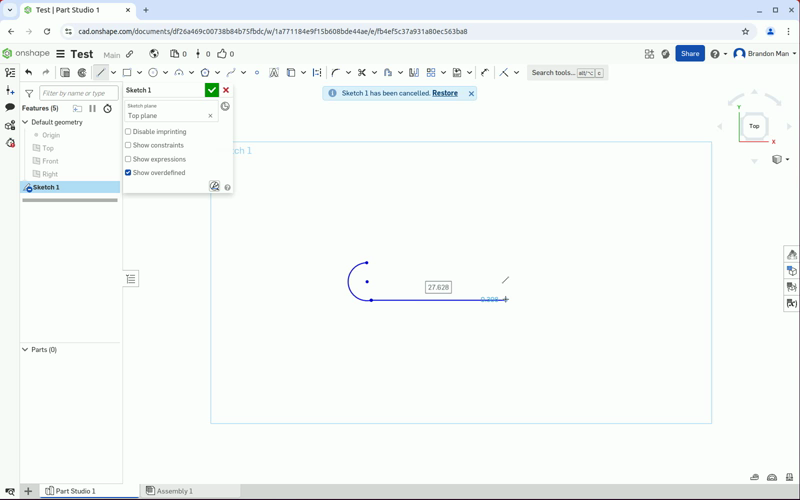
scroll(6)
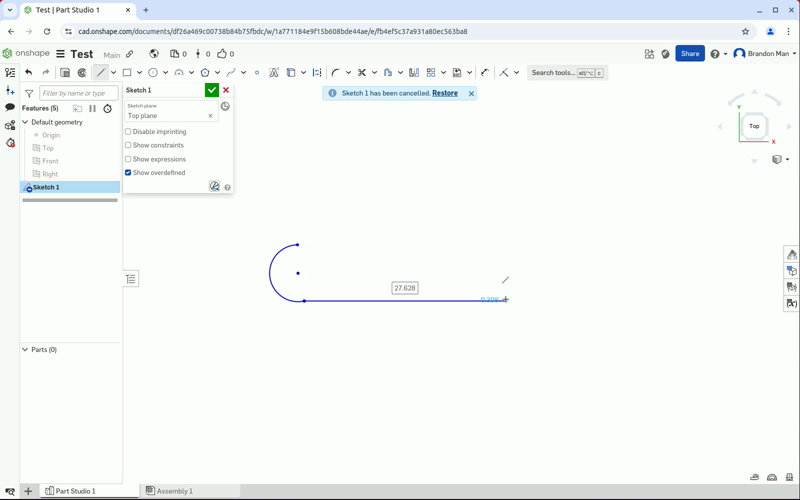
scroll(6)
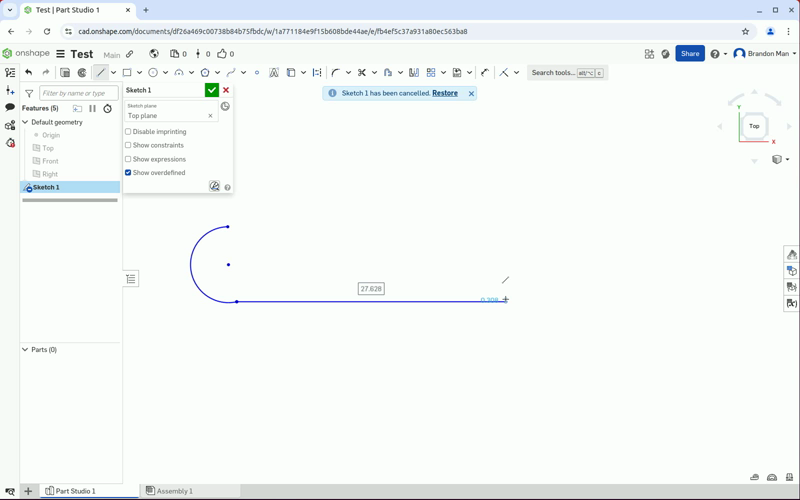
scroll(6)
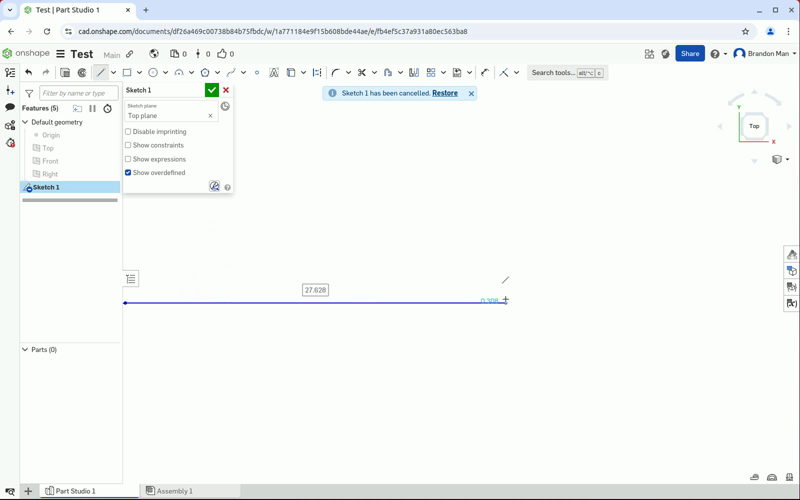
scroll(6)
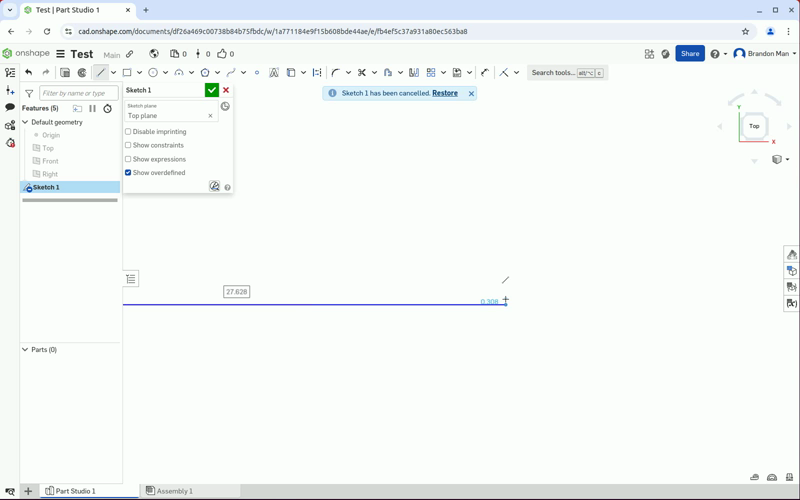
scroll(6)
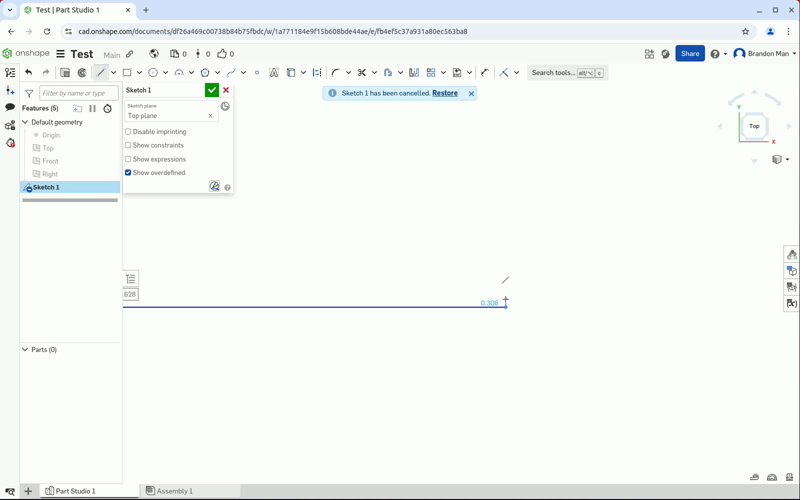
scroll(6)
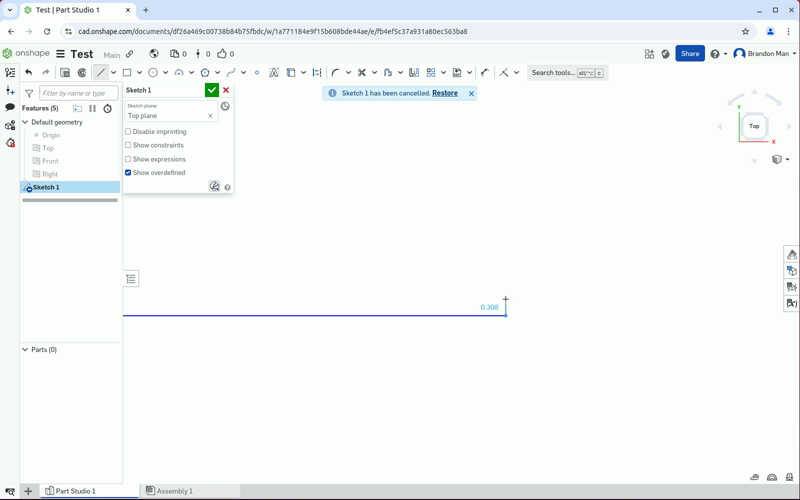
click(505, 298)
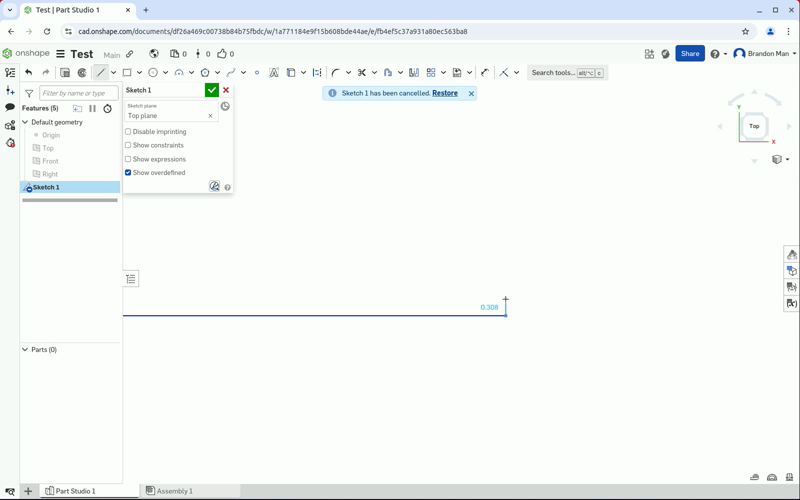
scroll(-6)
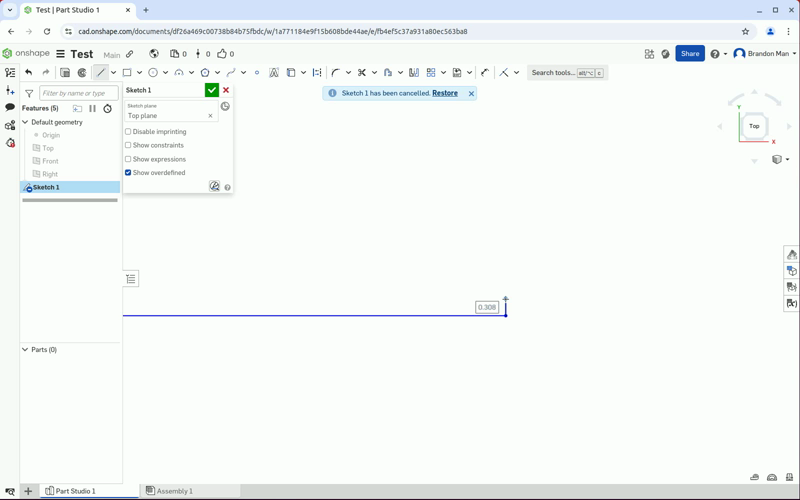
scroll(-6)
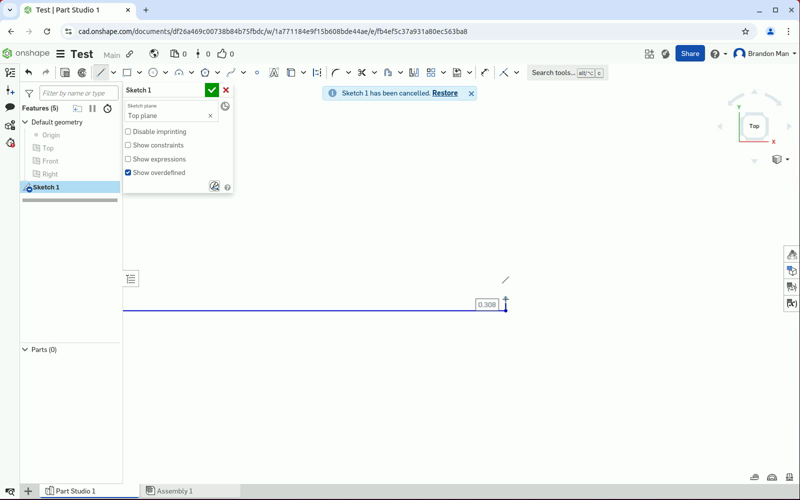
scroll(-6)
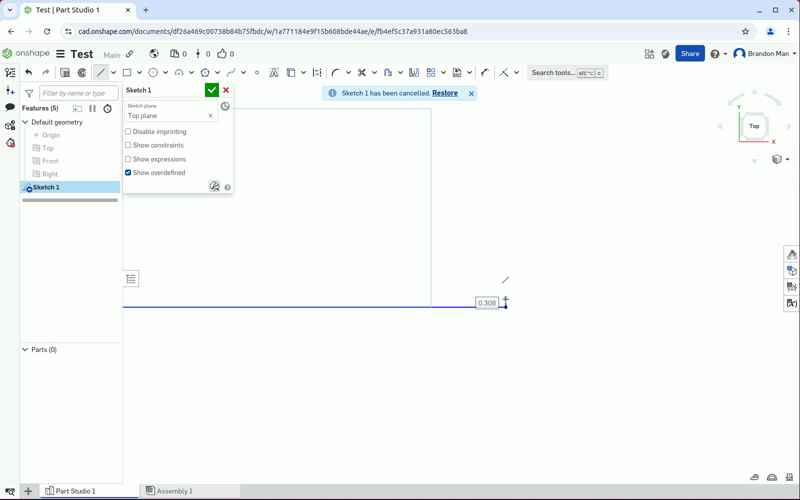
scroll(-6)
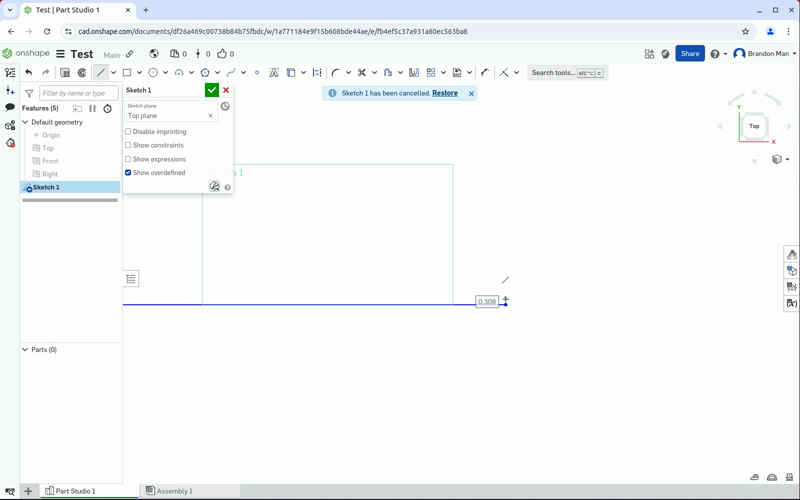
scroll(-6)
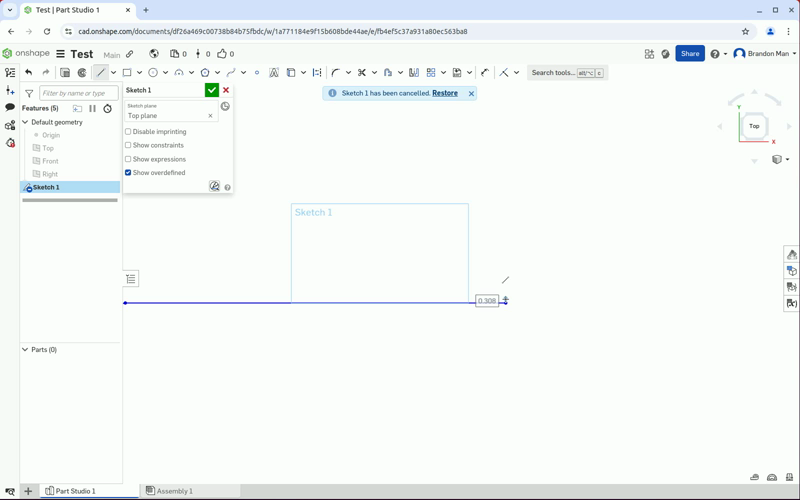
scroll(-6)
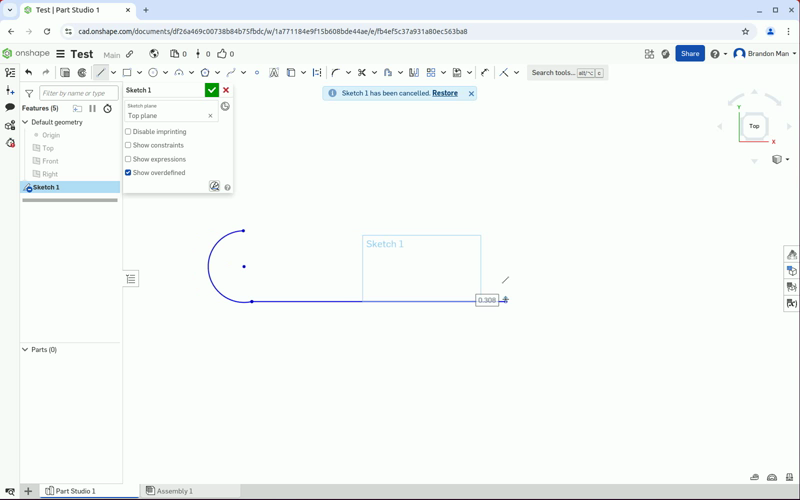
scroll(-6)
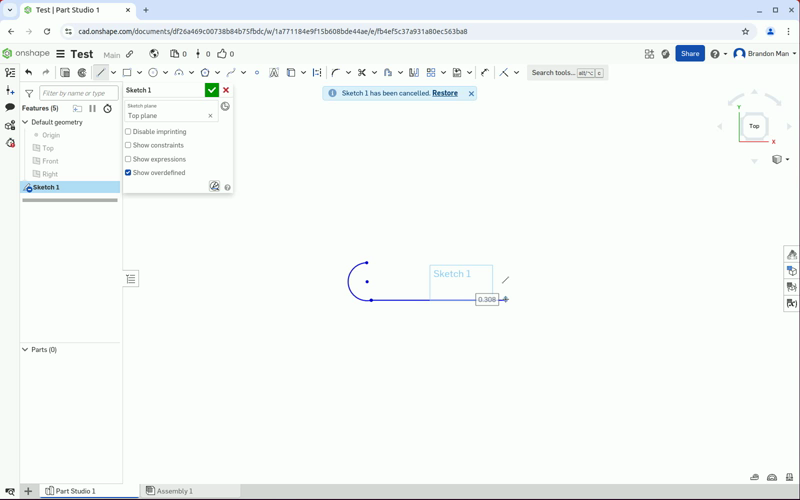
key_up(shift)
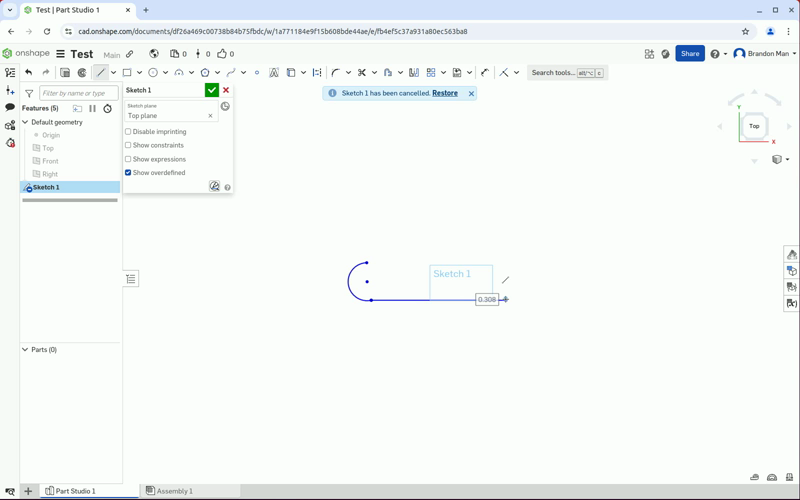
key(esc)
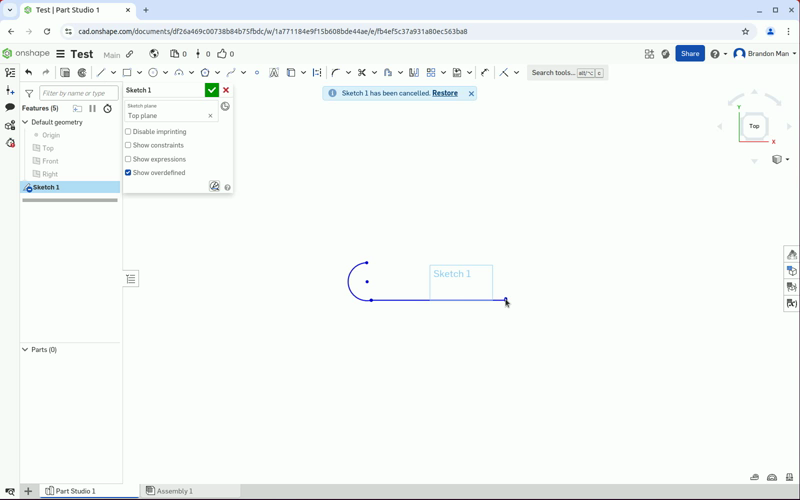
key(a)
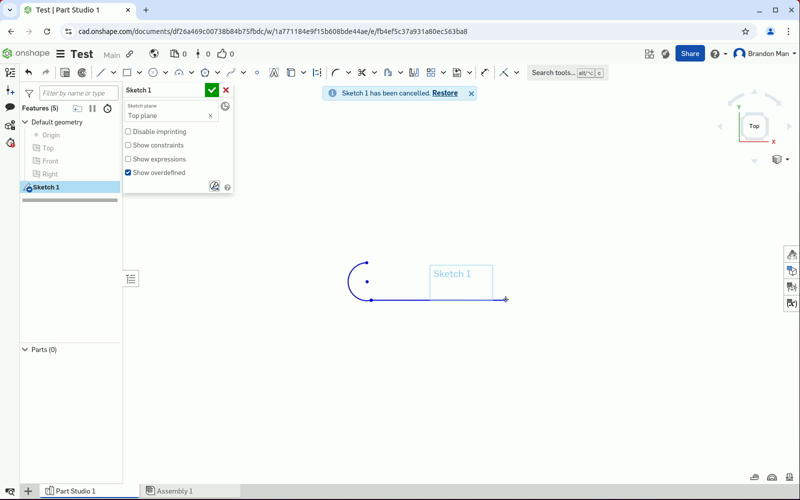
mouse_move(505, 298)
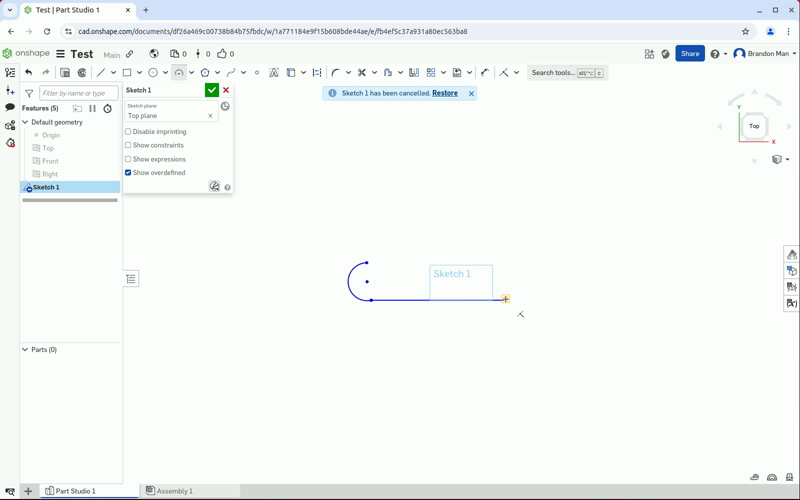
scroll(6)
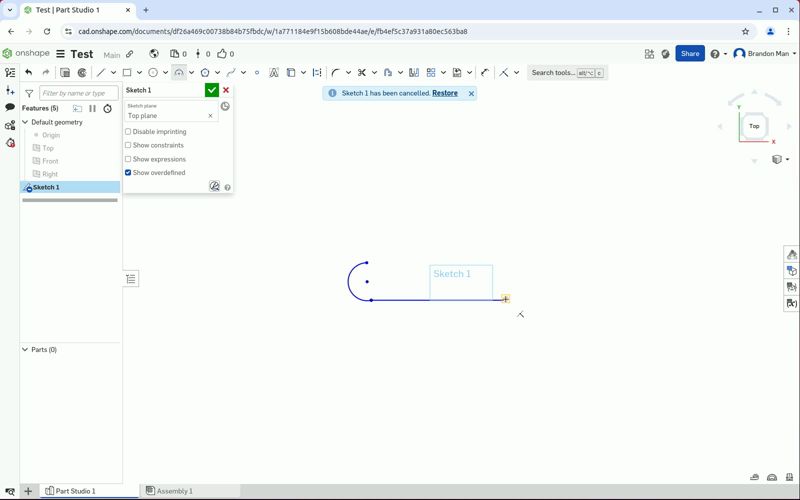
scroll(6)
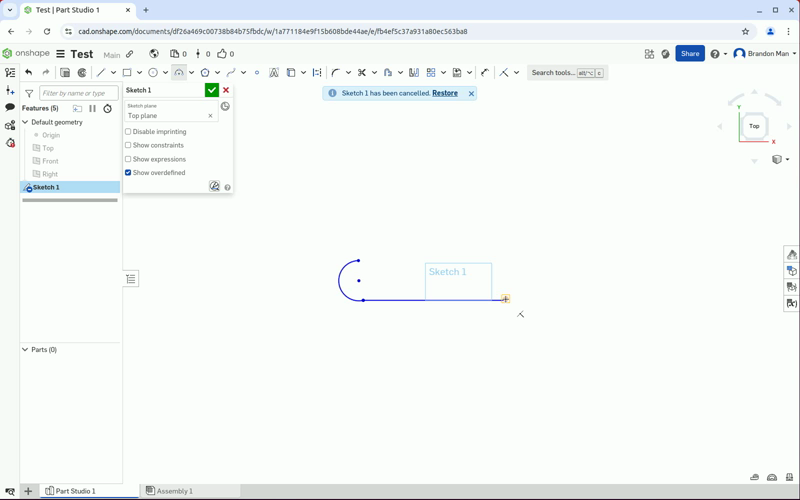
scroll(6)
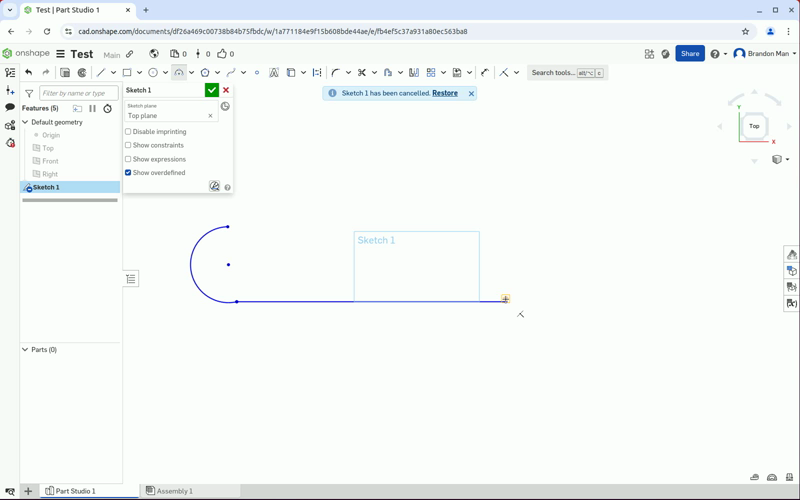
scroll(6)
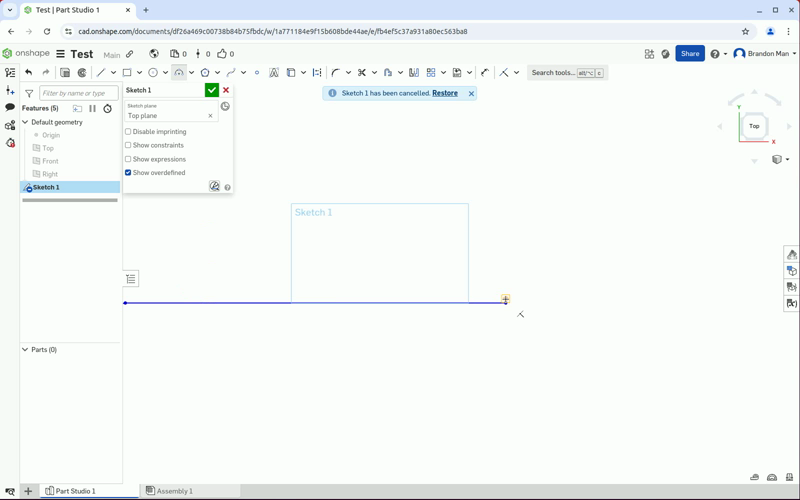
scroll(6)
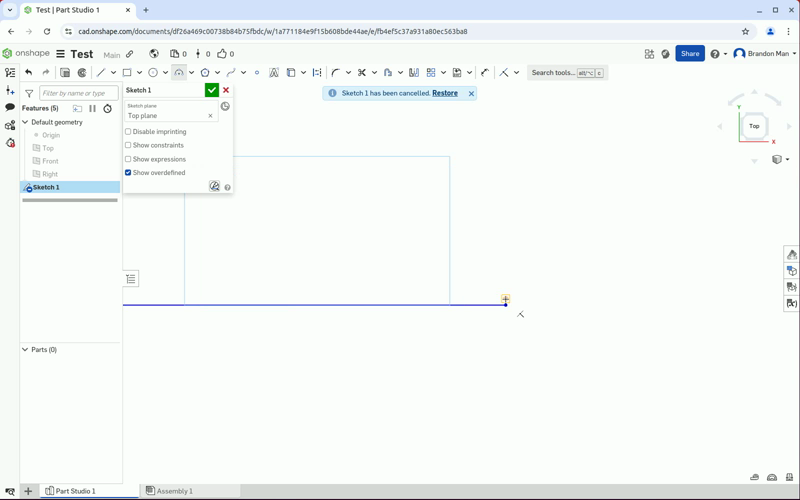
scroll(6)
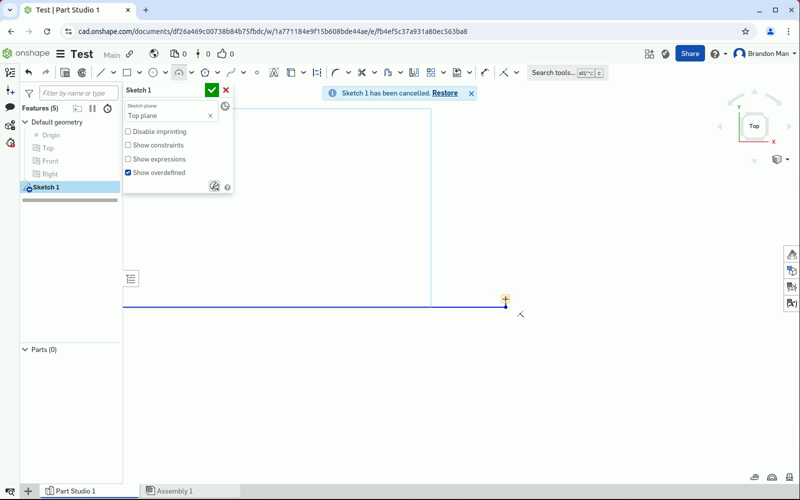
scroll(6)
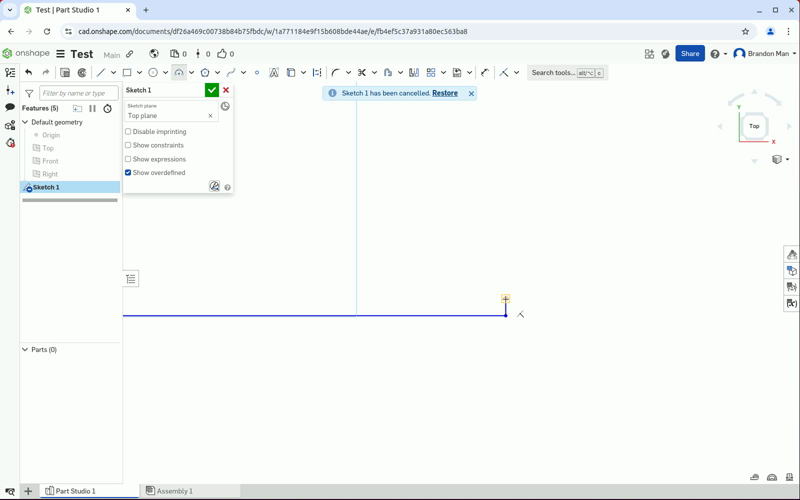
click(505, 298)
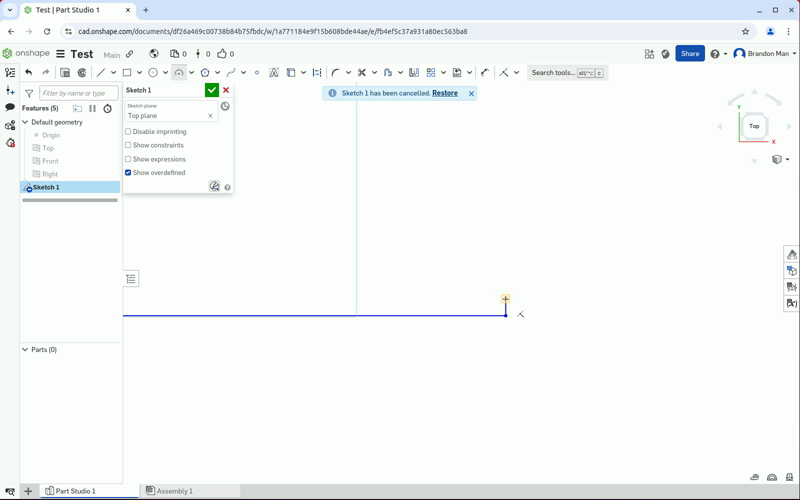
scroll(-6)
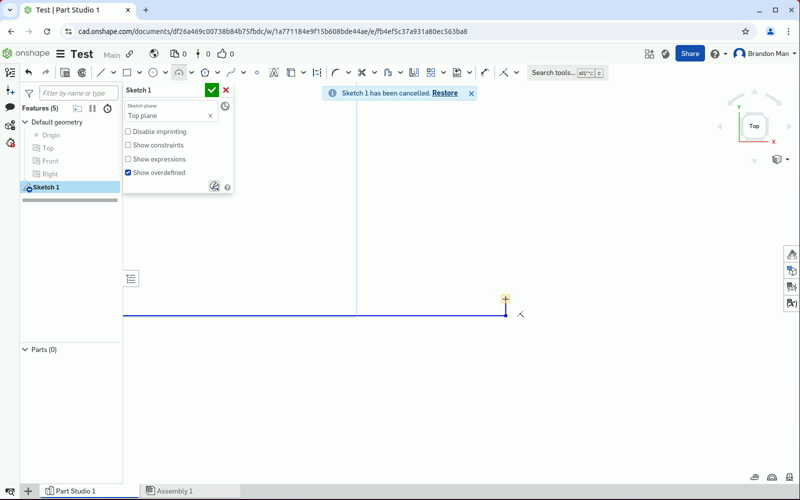
scroll(-6)
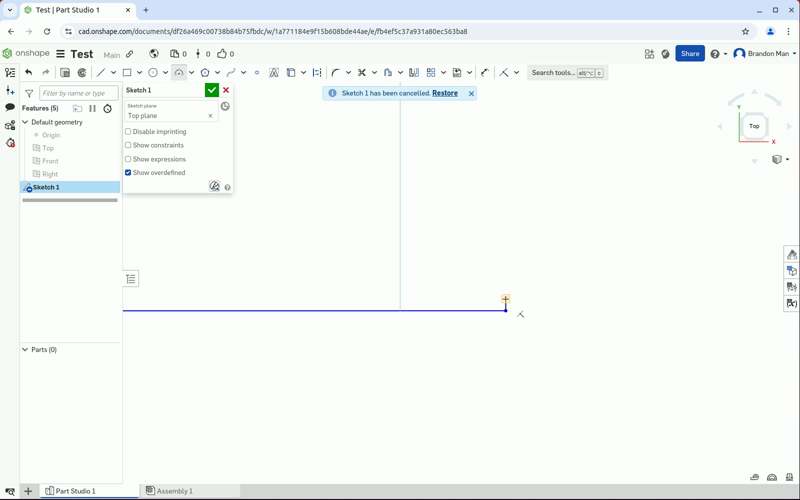
scroll(-6)
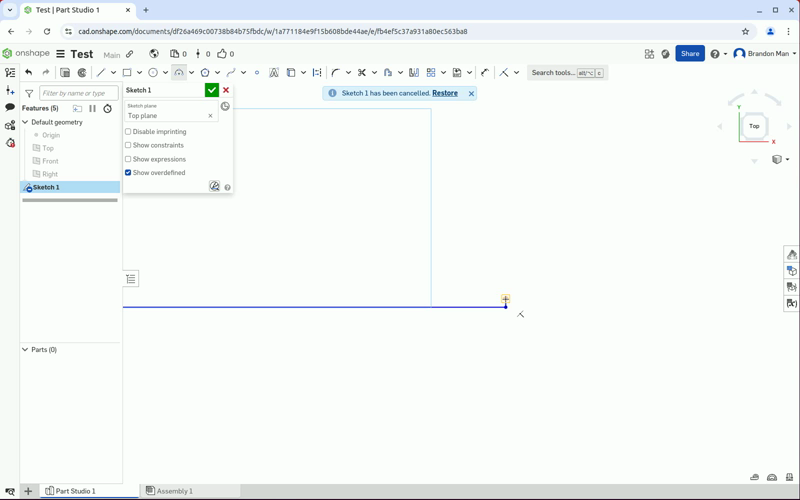
scroll(-6)
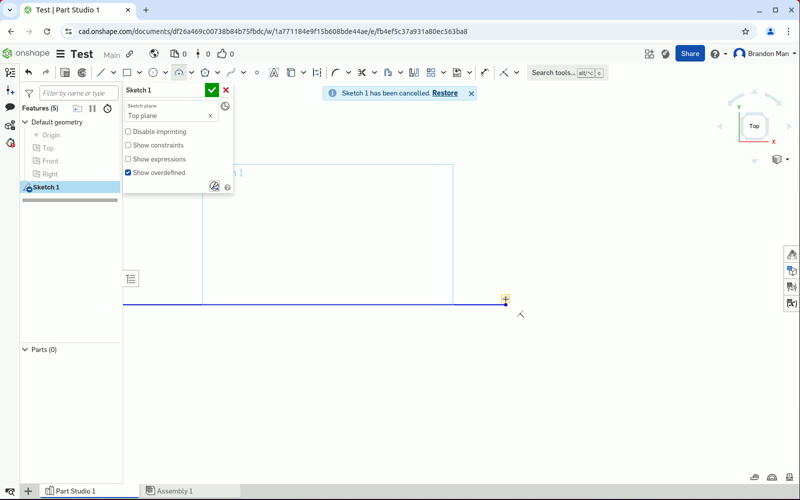
scroll(-6)
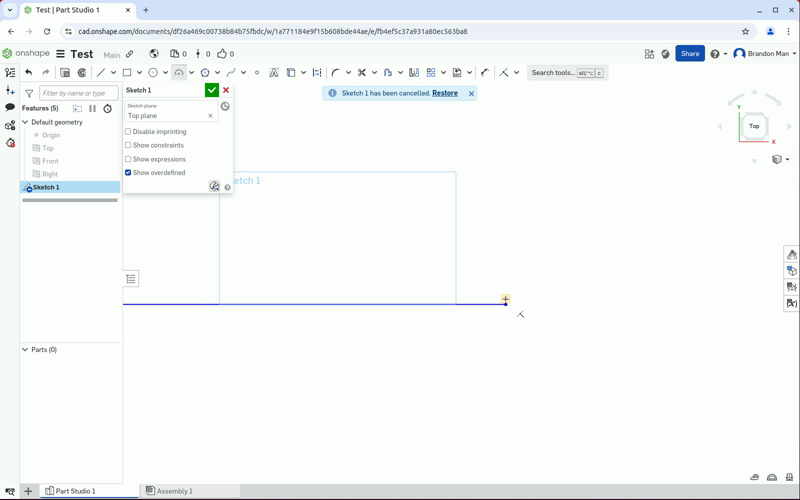
scroll(-6)
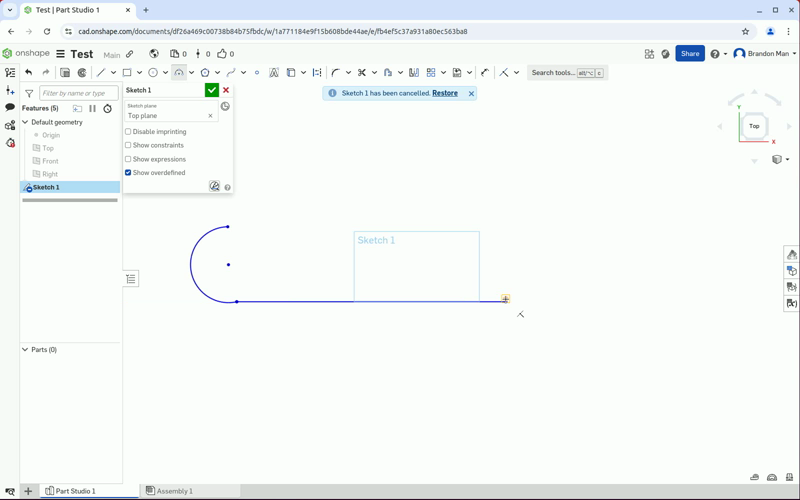
scroll(-6)
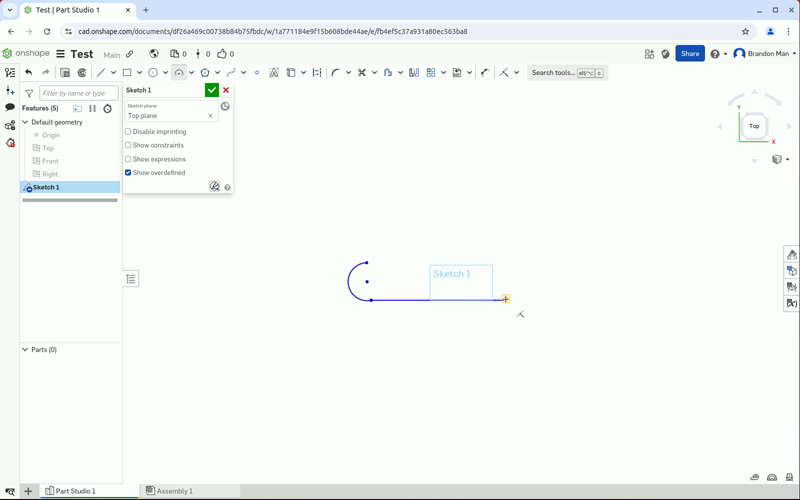
key_down(shift)
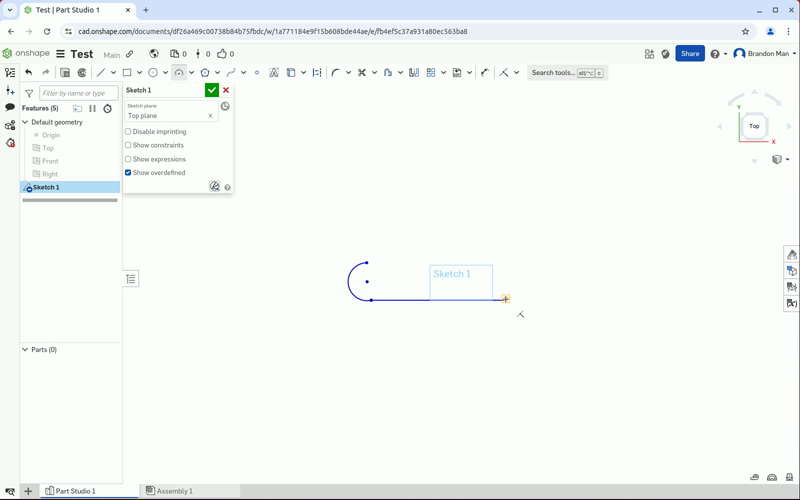
mouse_move(507, 262)
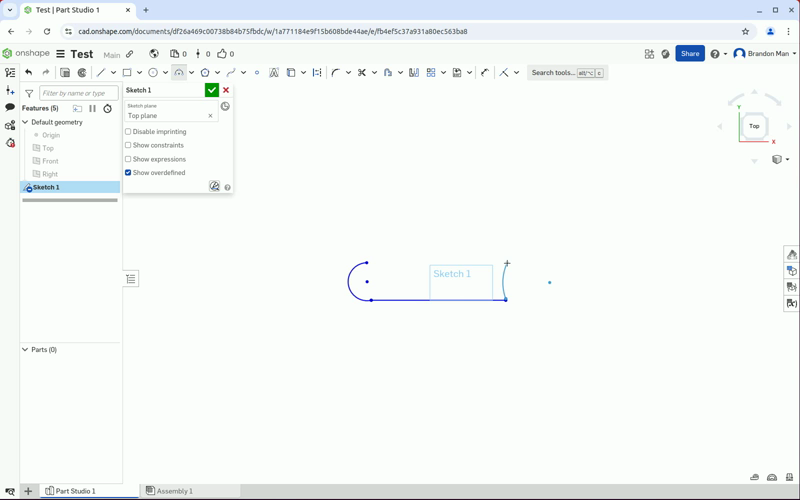
click(507, 262)
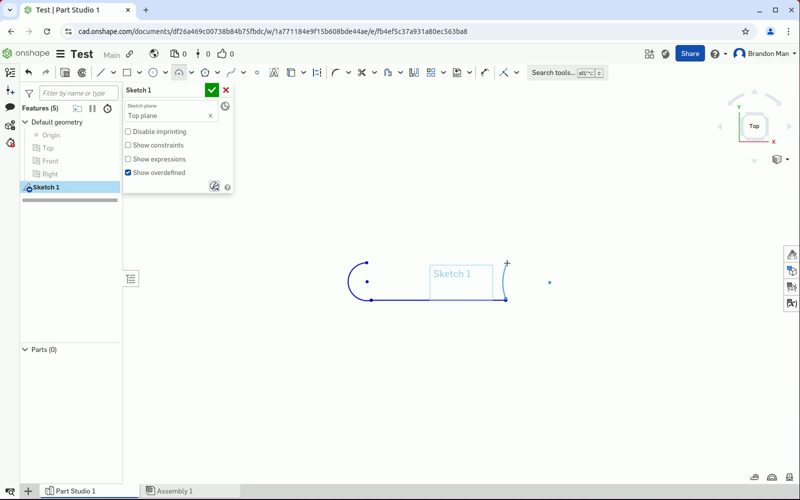
mouse_move(500, 280)
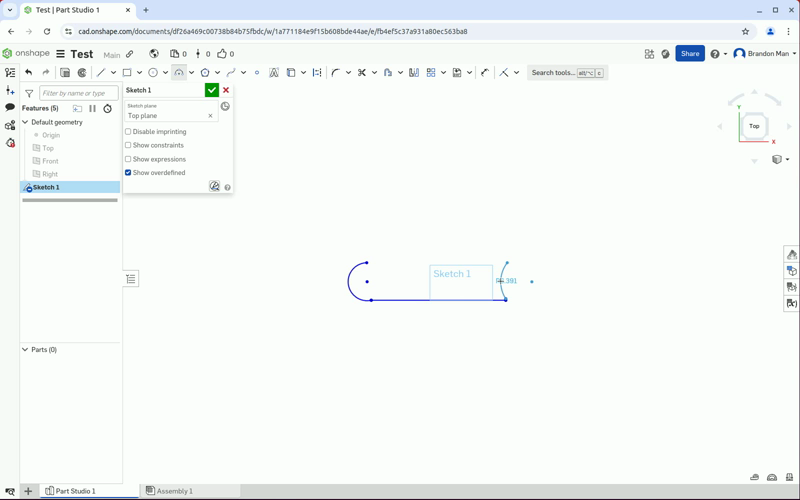
click(500, 280)
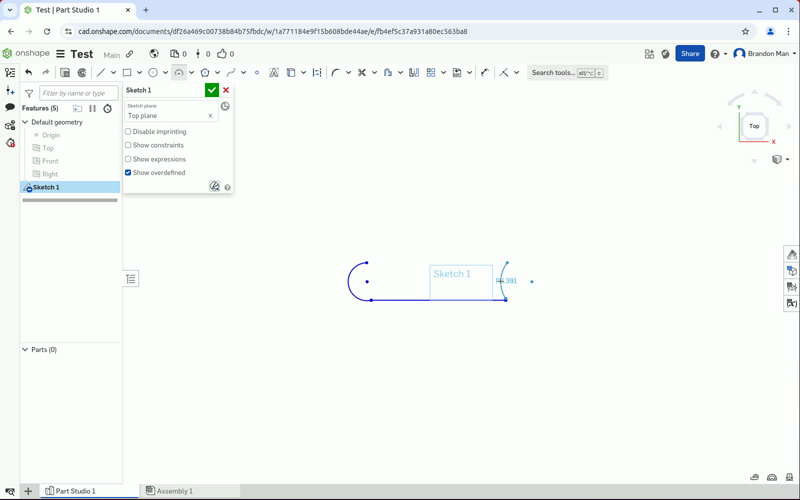
key_up(shift)
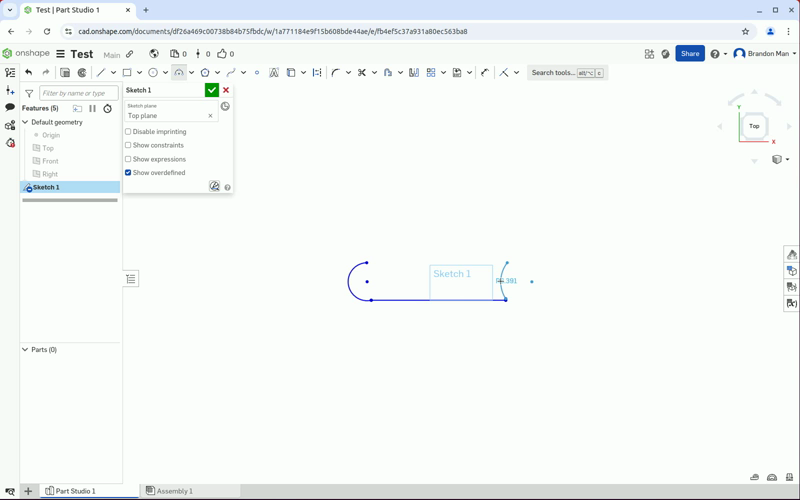
key(esc)
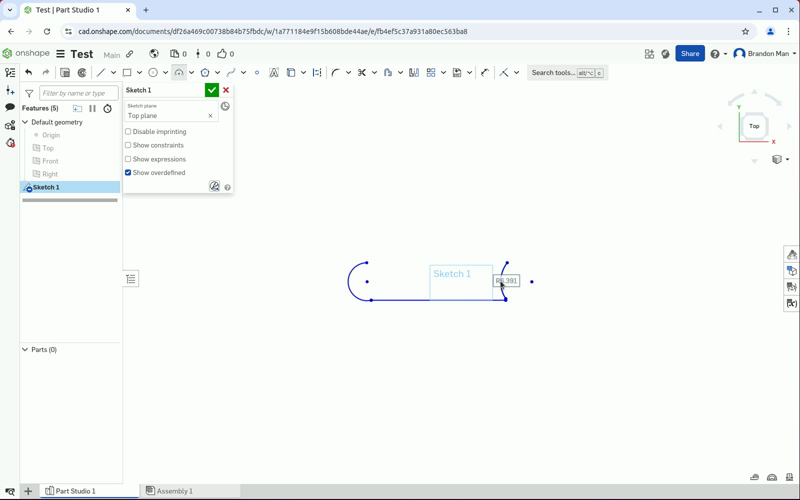
key(l)
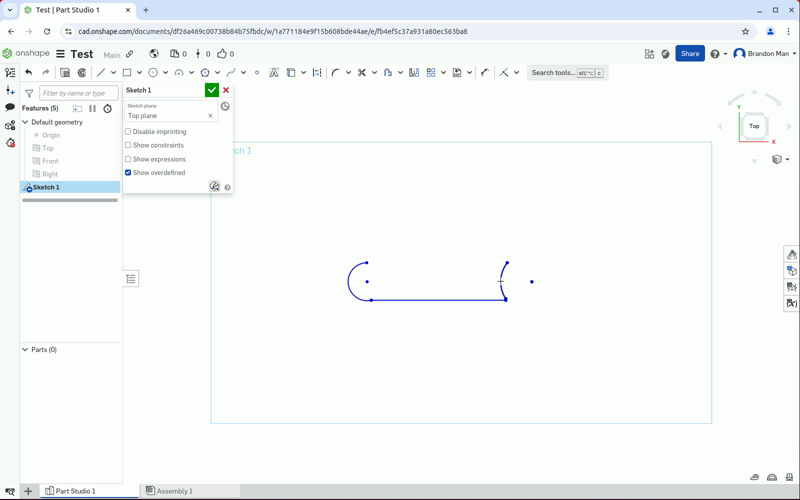
mouse_move(507, 262)
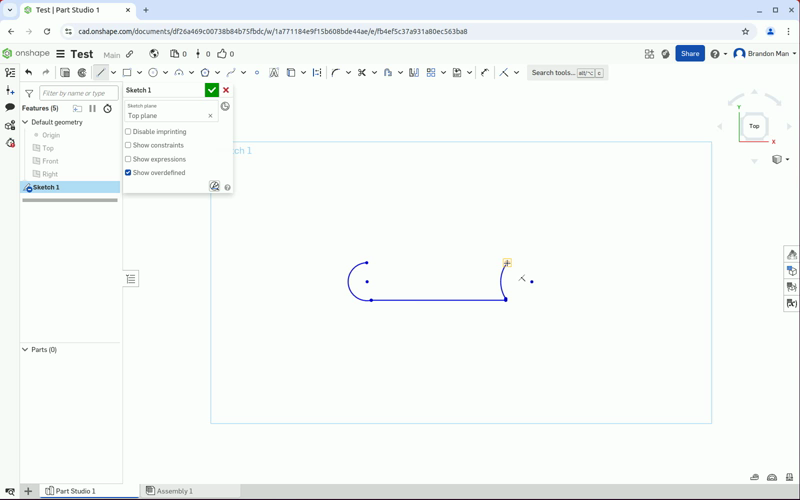
click(507, 262)
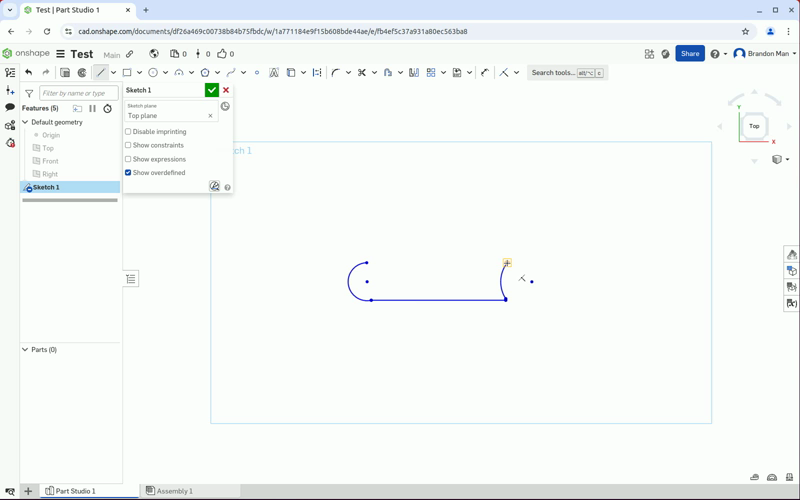
key_down(shift)
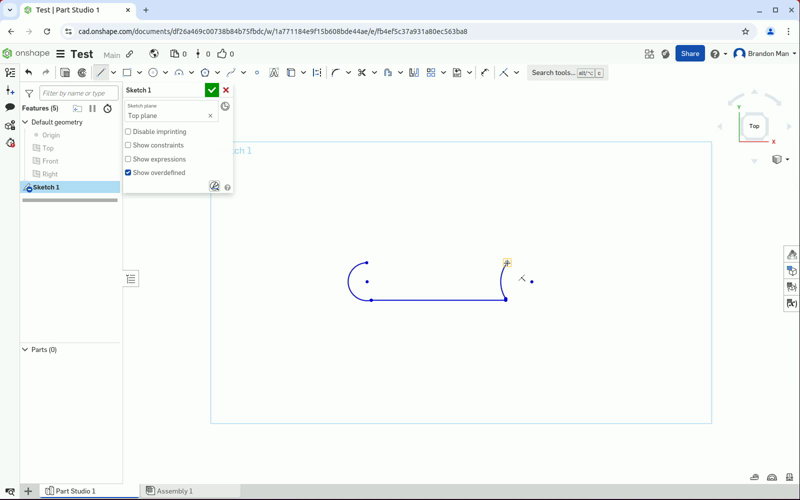
mouse_move(366, 262)
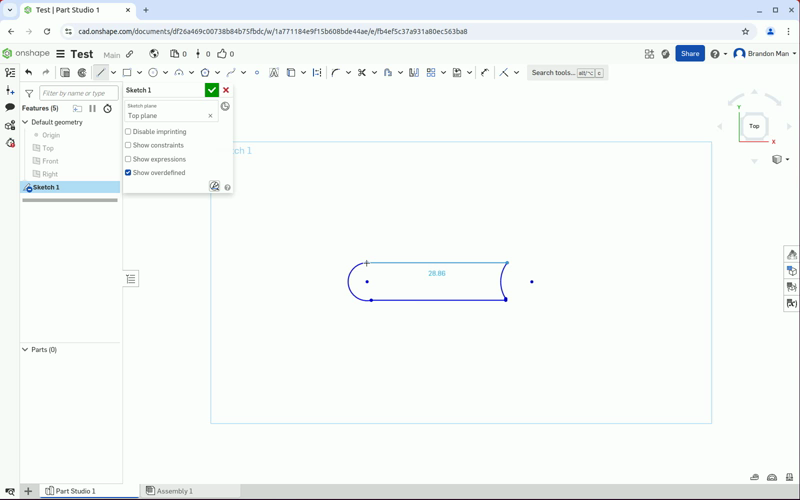
key_up(shift)
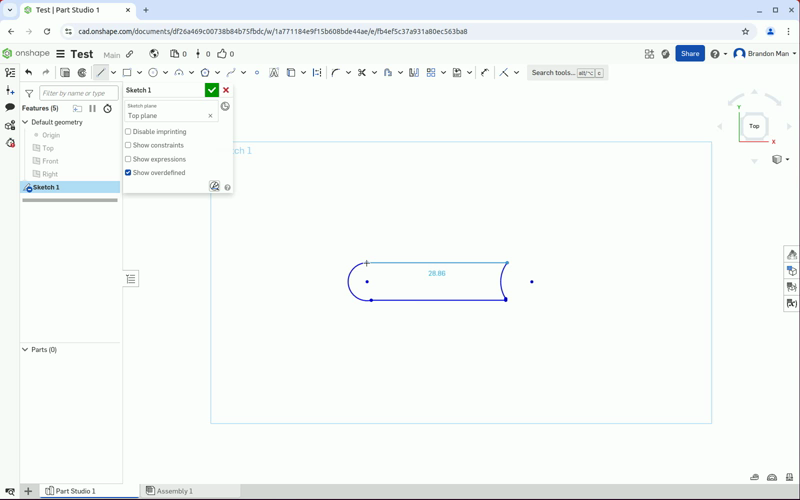
click(366, 262)
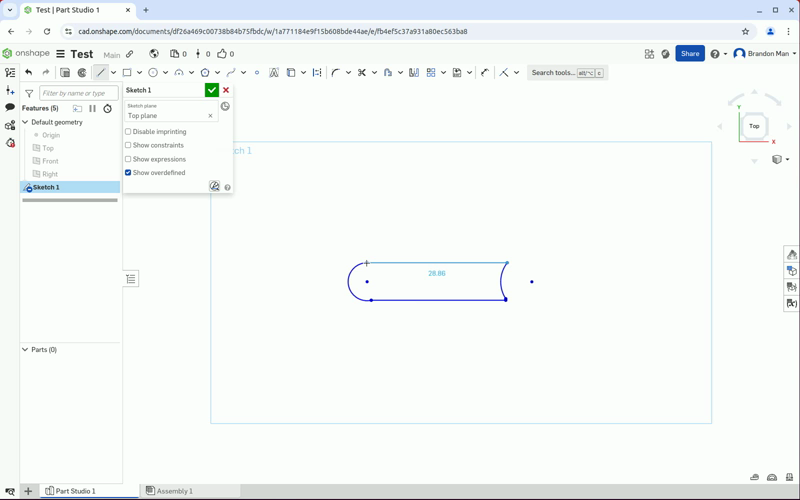
key(esc)
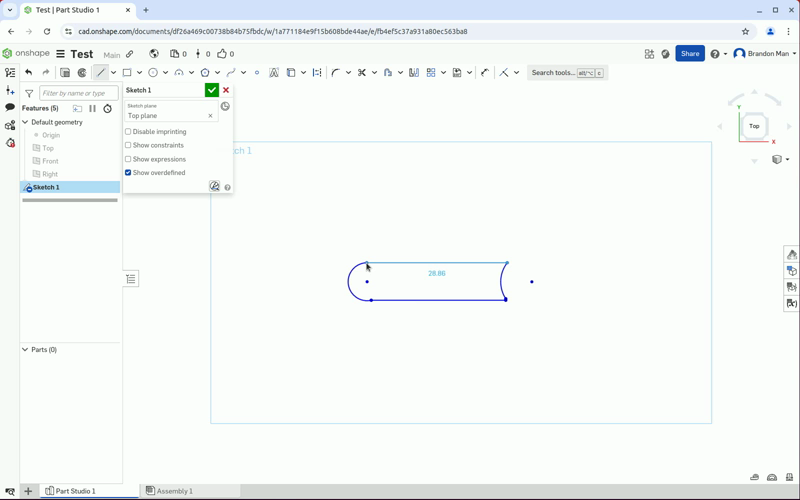
mouse_move(443, 291)
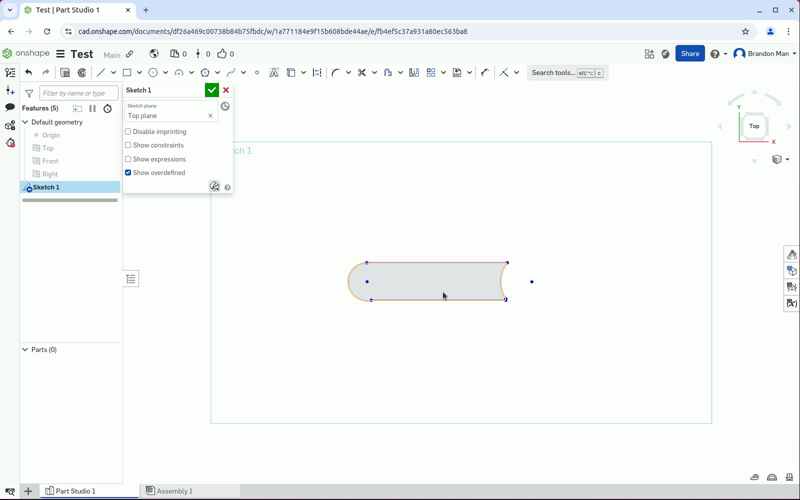
click(443, 291)
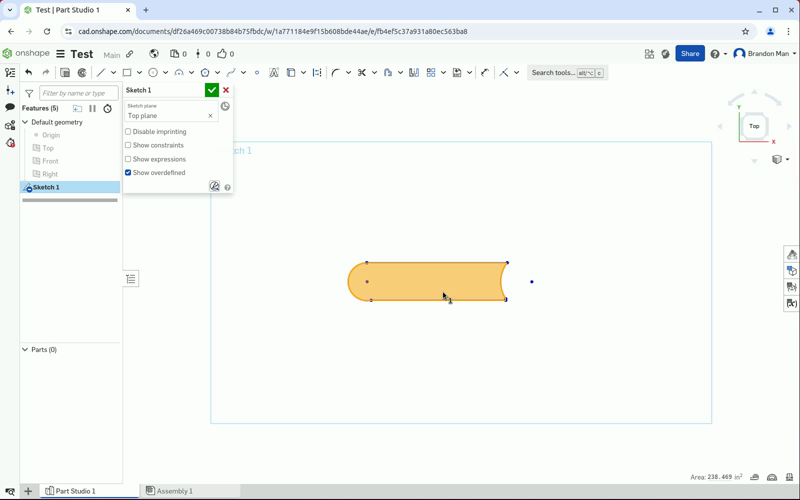
mouse_move(73, 352)
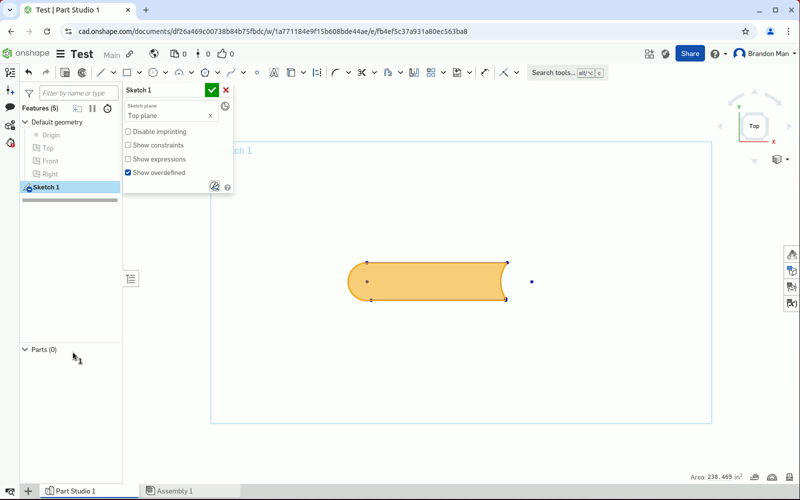
key(shift+y)
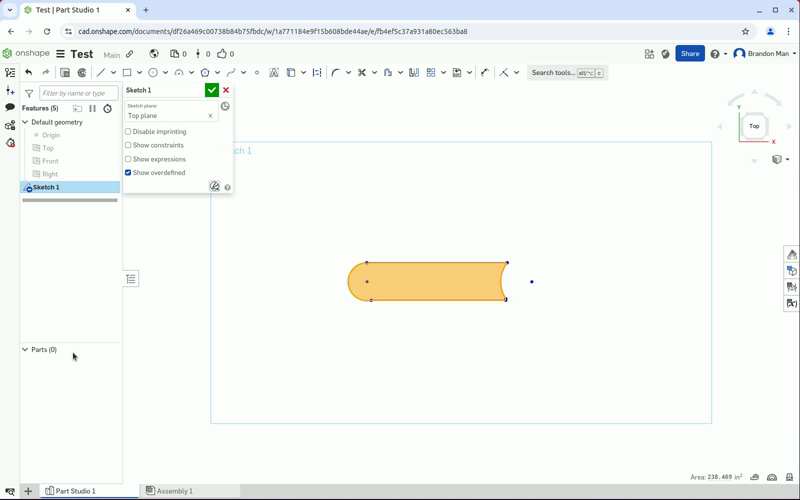
key(shift+e)
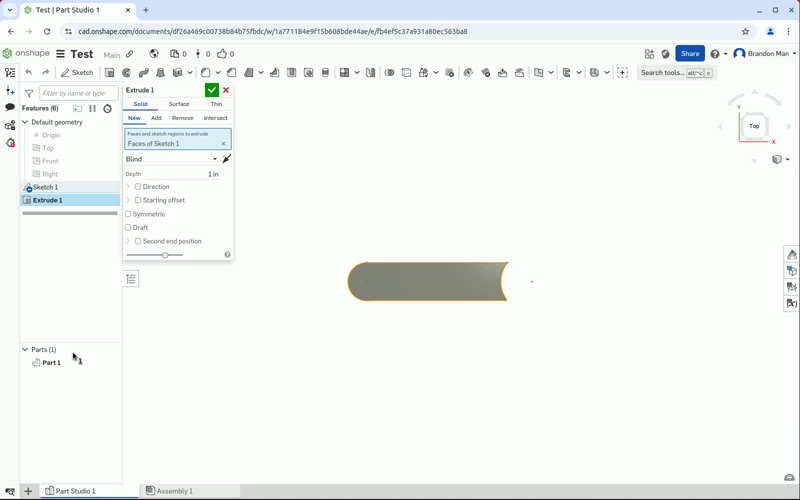
mouse_move(143, 106)
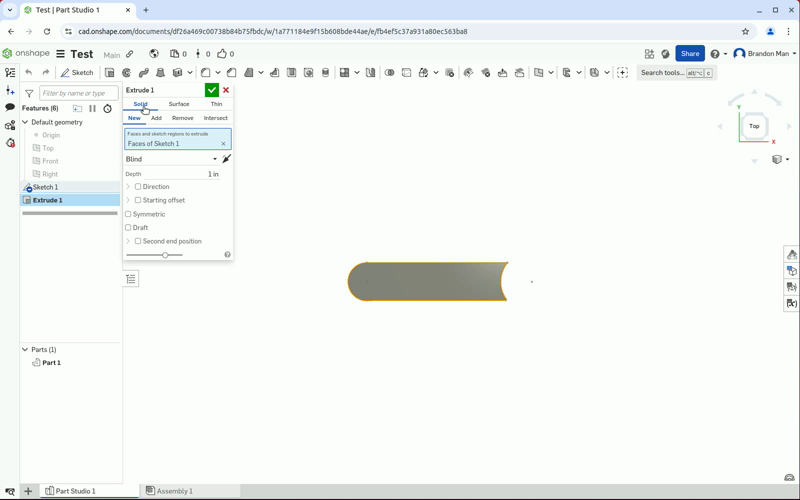
click(143, 106)
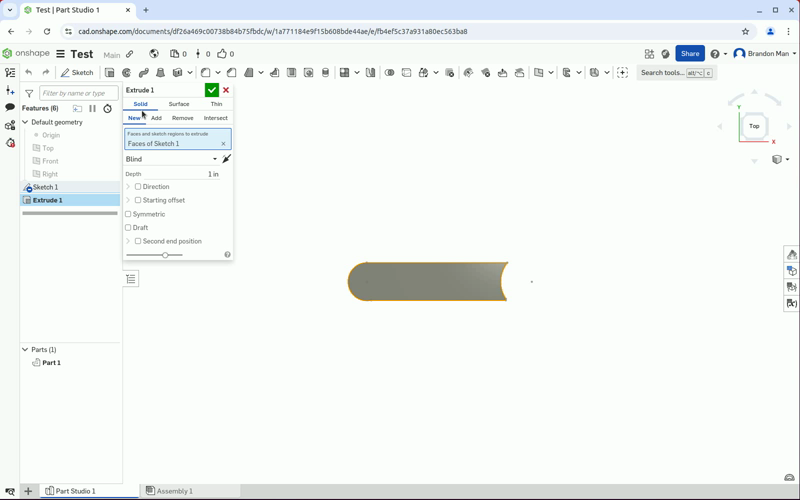
mouse_move(137, 120)
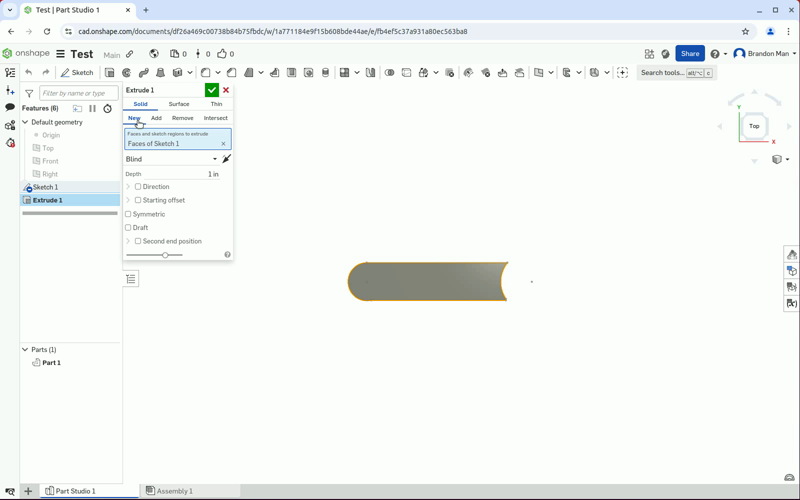
click(137, 120)
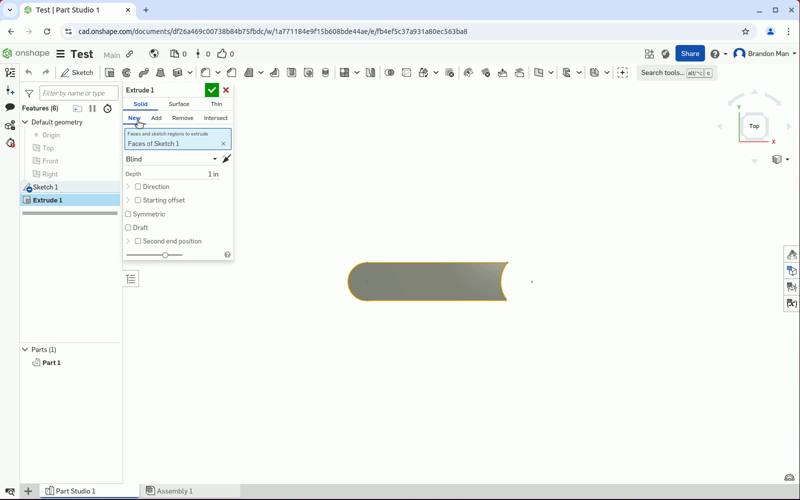
key(tab, 4)
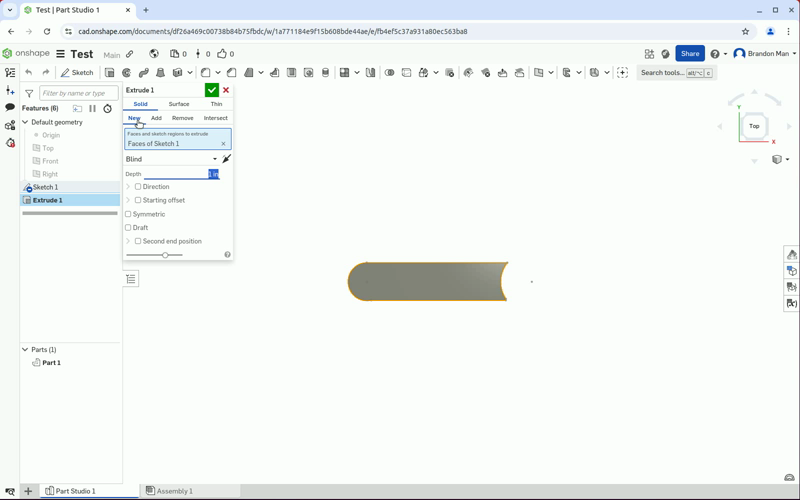
text(1.926)
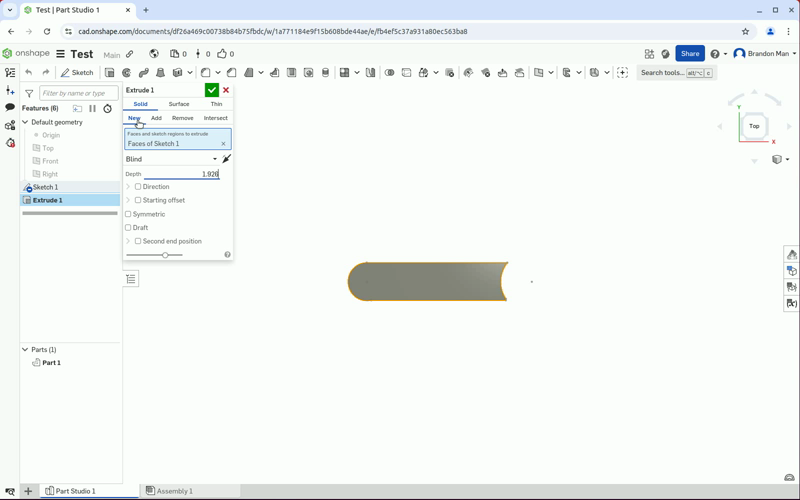
key(enter)
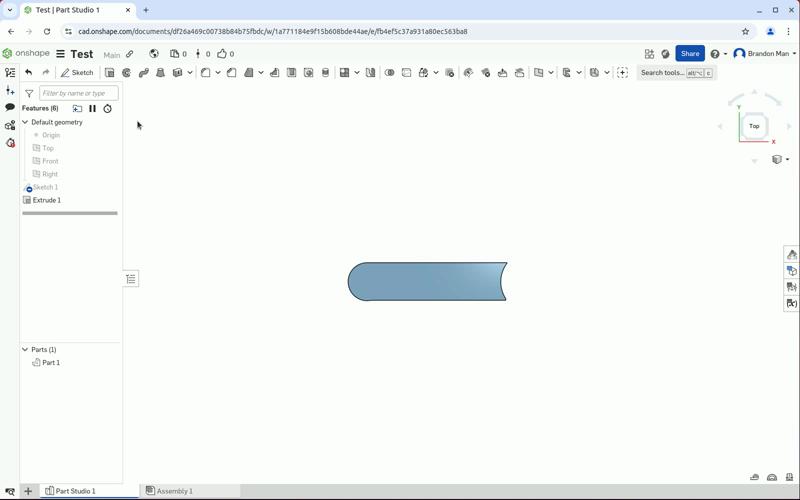
key(shift+h)
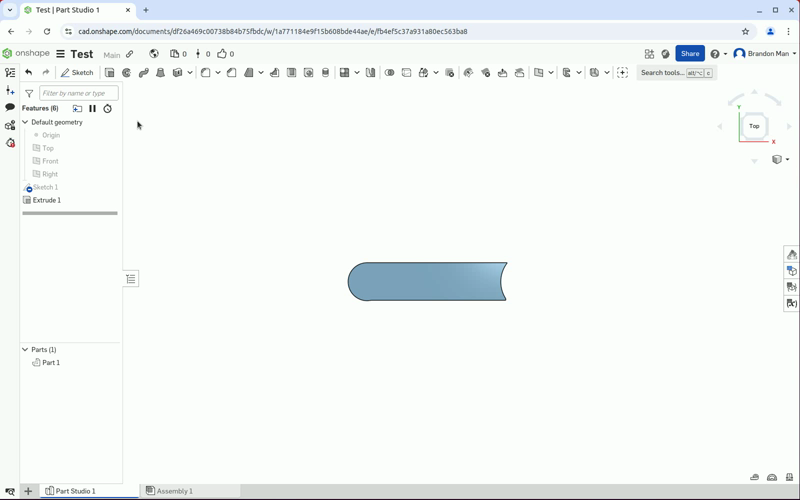
key(shift+h)
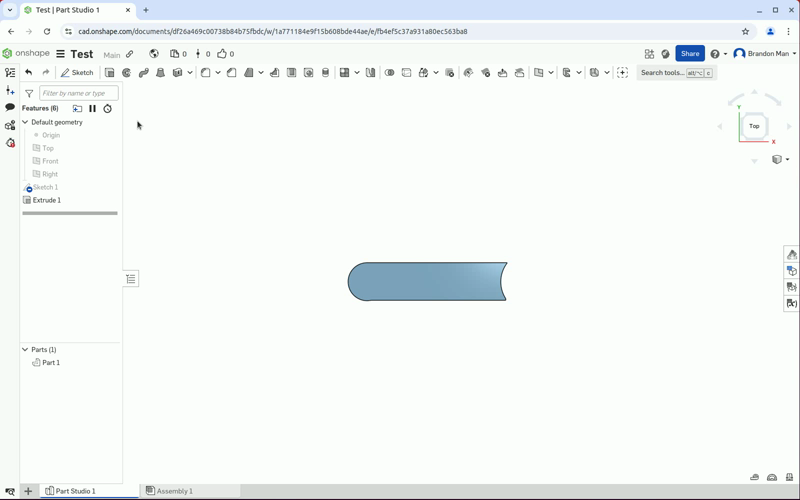
mouse_move(73, 189)
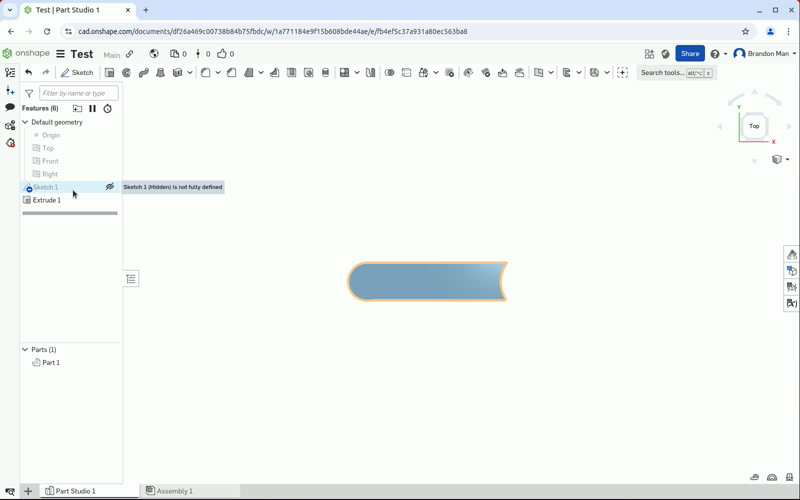
click(73, 189)
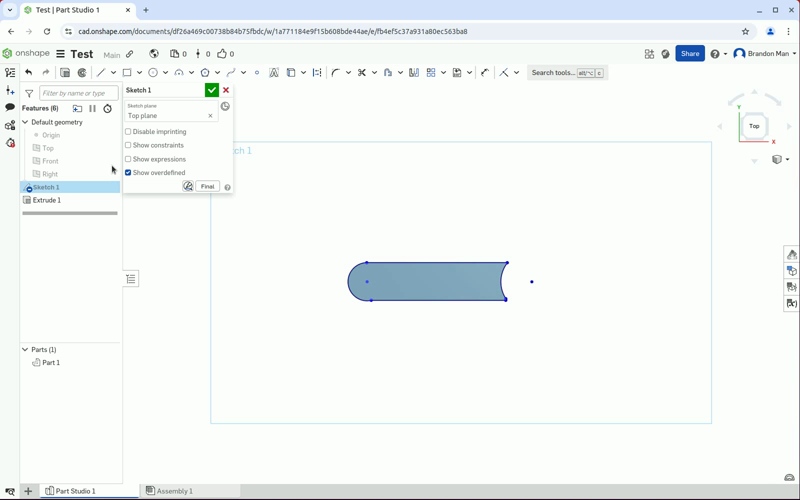
mouse_move(229, 92)
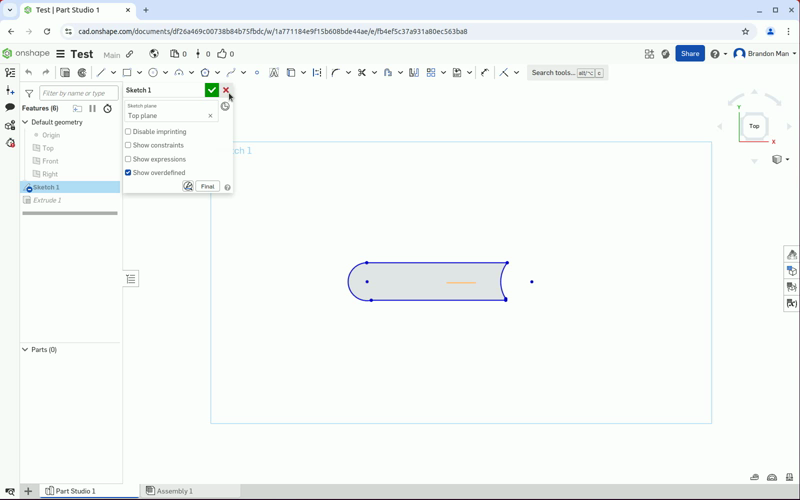
click(229, 92)
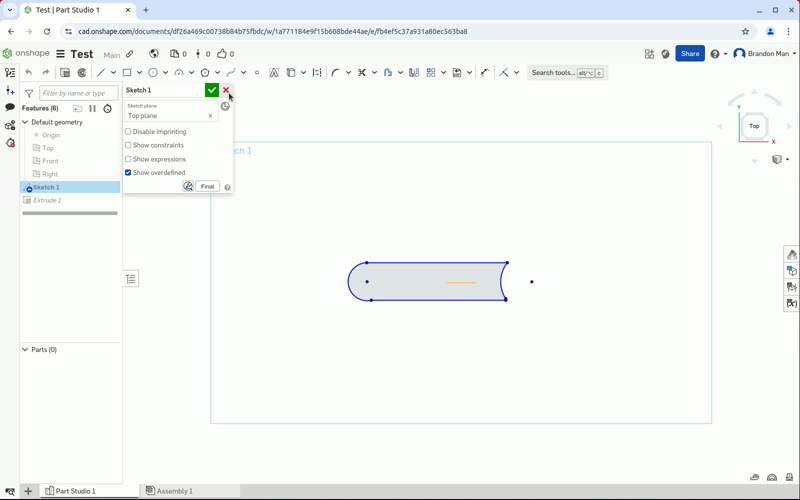
key(shift+s)
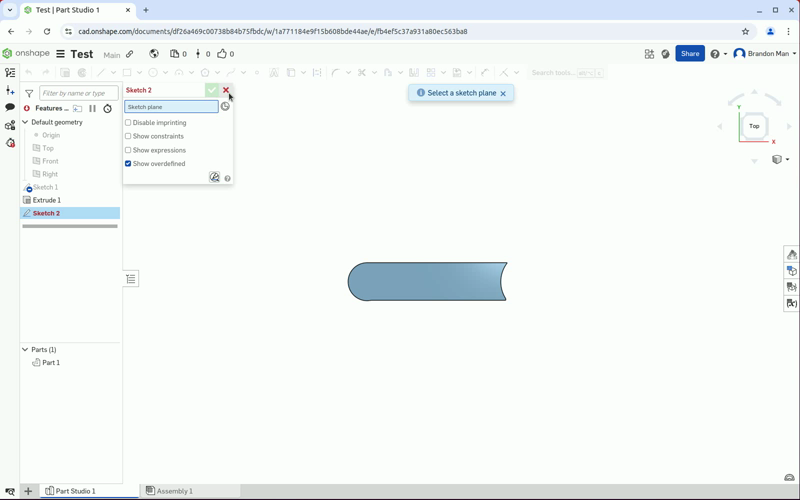
mouse_move(73, 150)
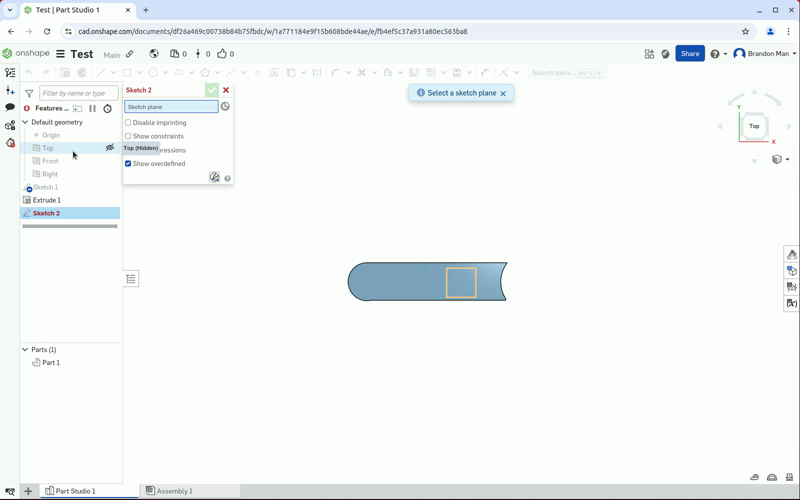
click(73, 150)
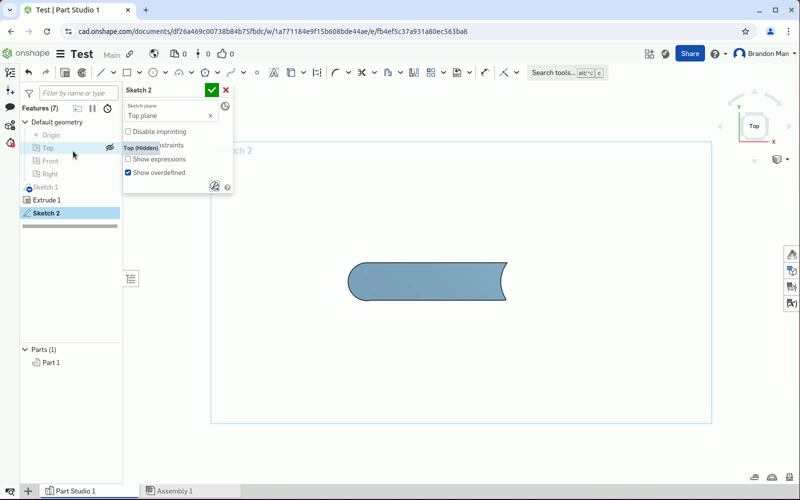
mouse_move(73, 352)
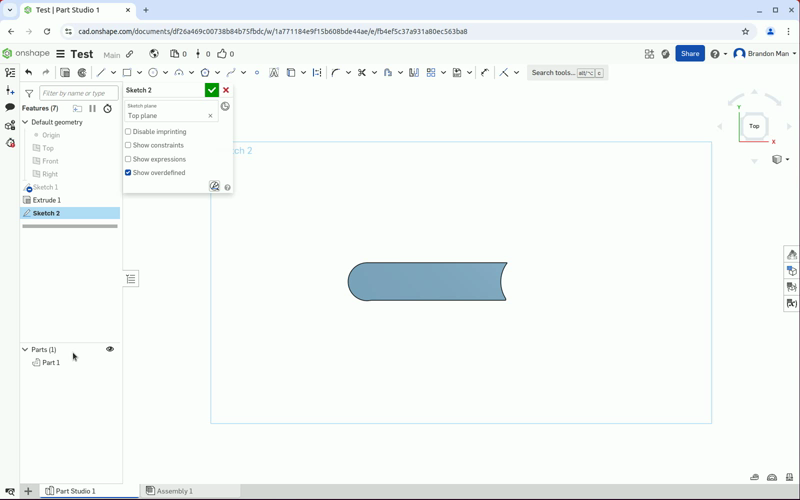
key(y)
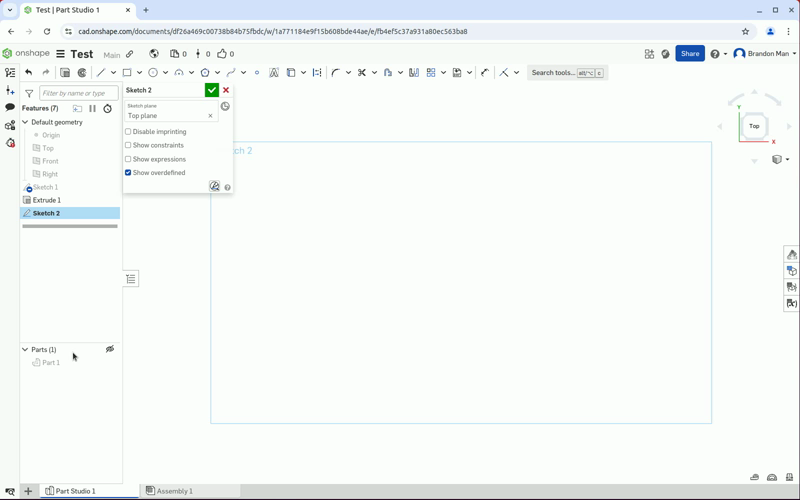
key(a)
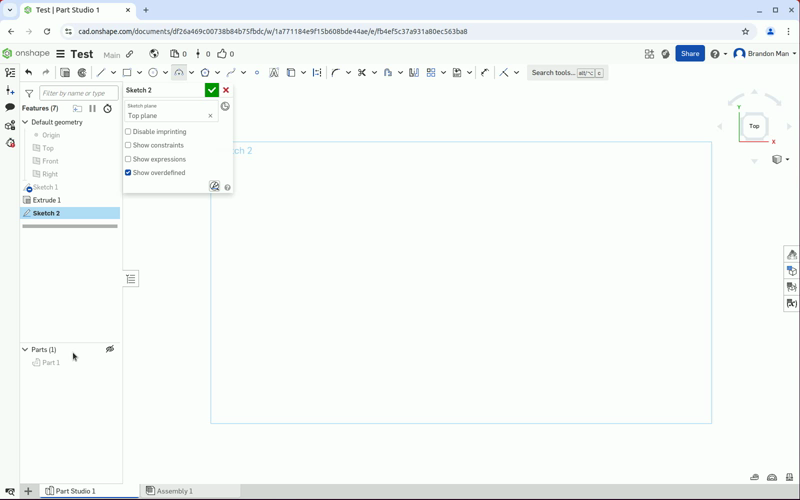
key_down(shift)
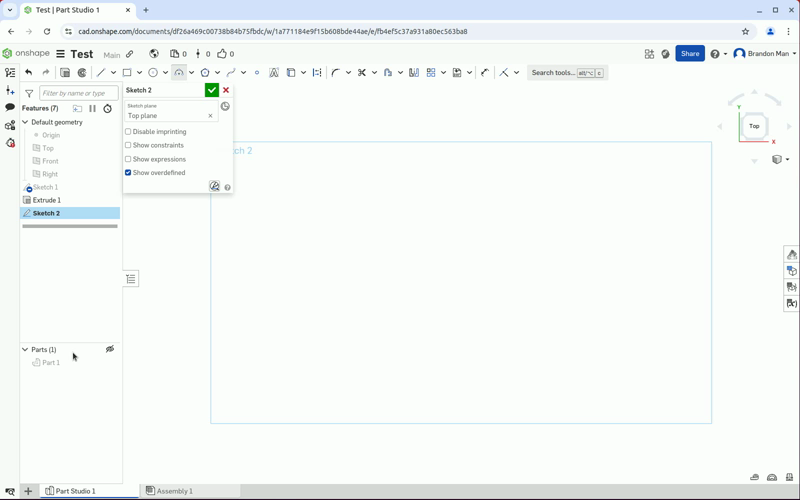
mouse_move(537, 294)
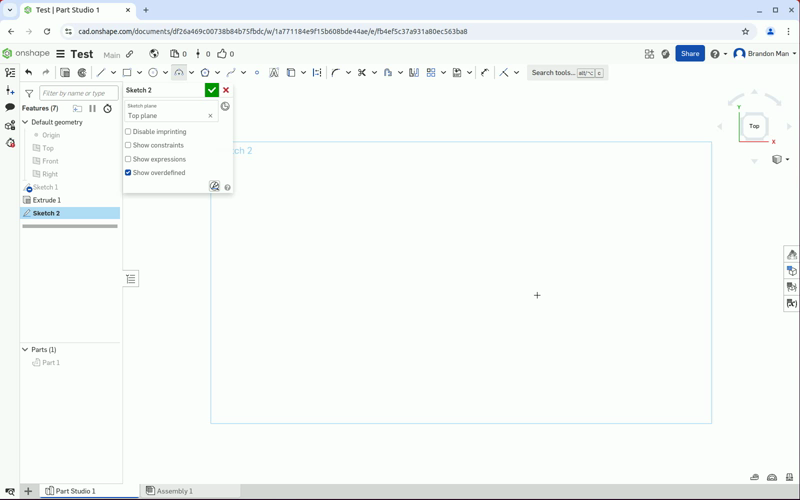
click(537, 294)
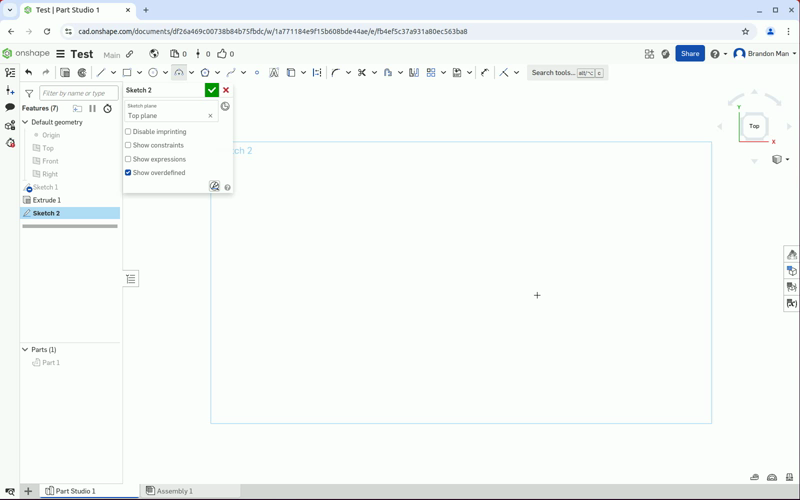
key_up(shift)
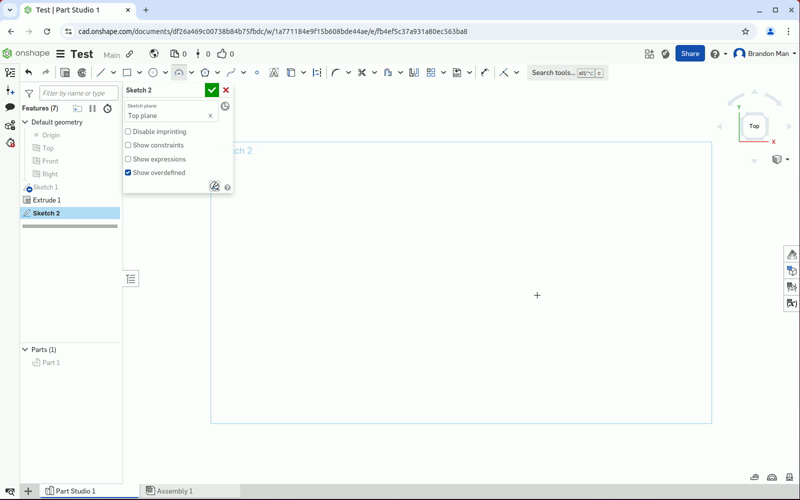
key_down(shift)
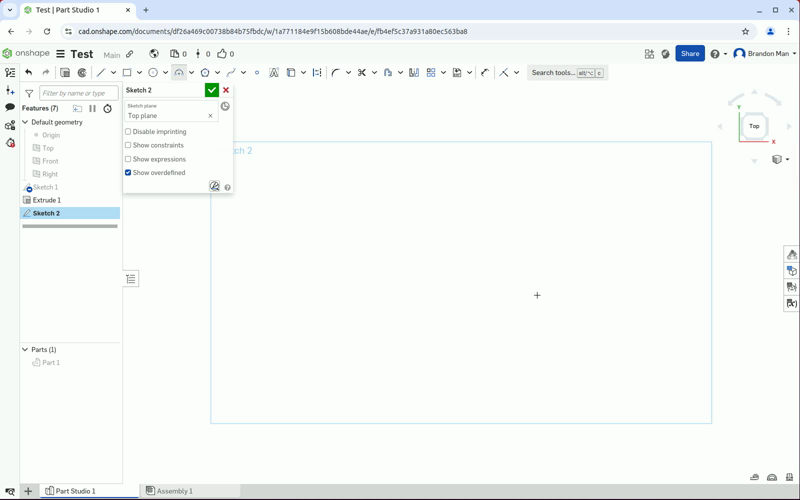
mouse_move(542, 300)
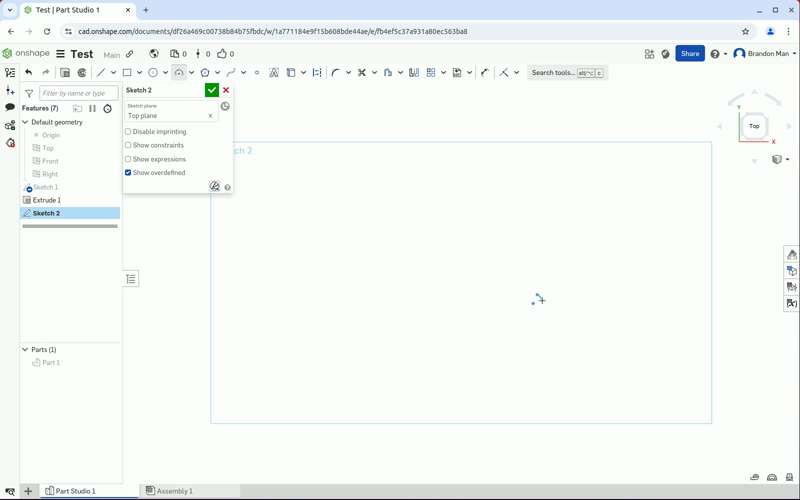
click(542, 300)
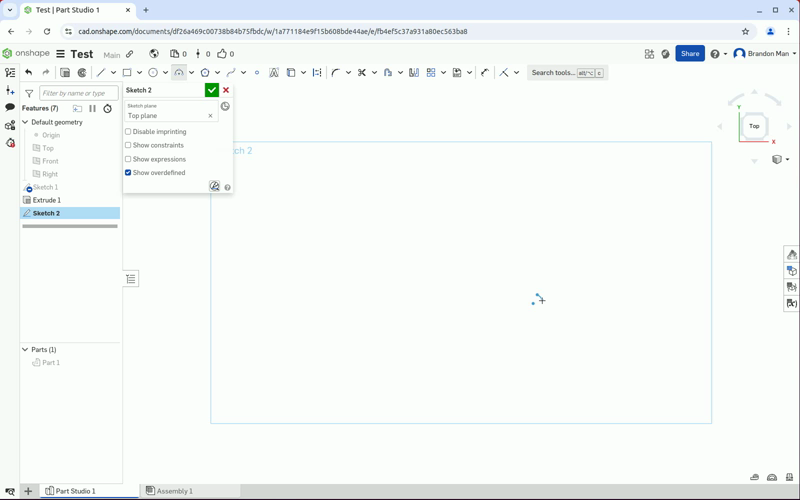
mouse_move(538, 298)
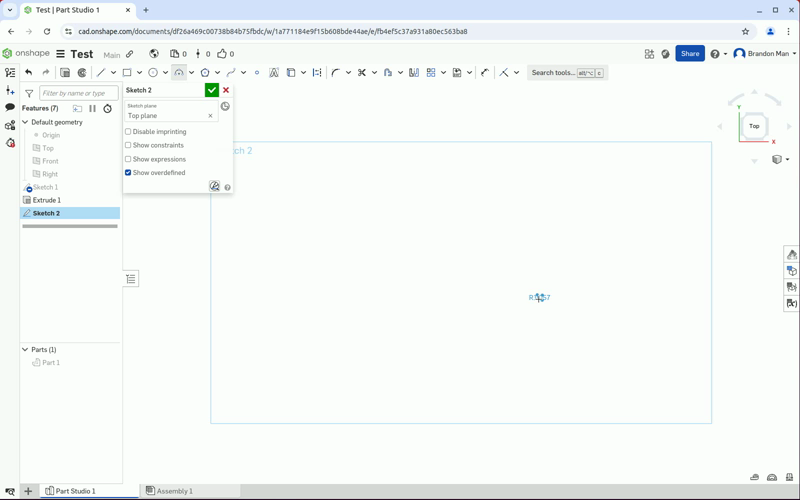
click(538, 298)
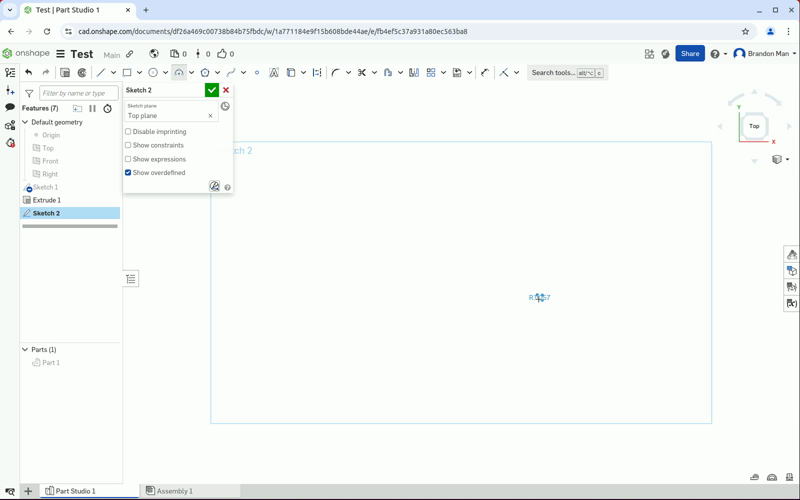
key_up(shift)
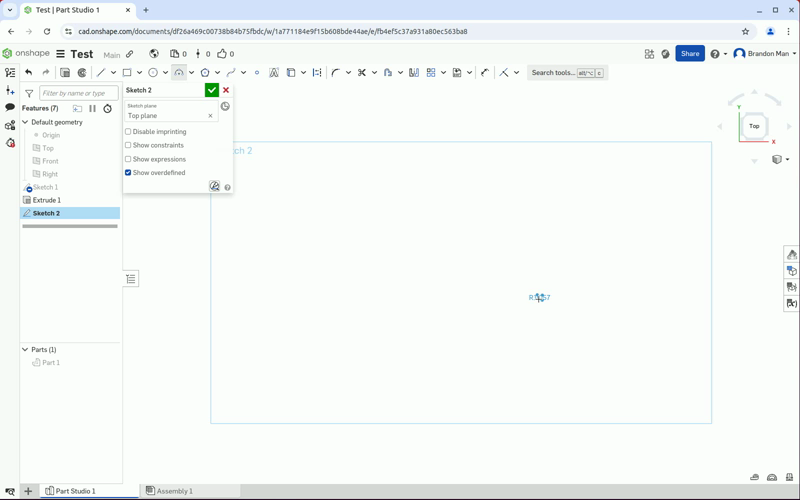
key(esc)
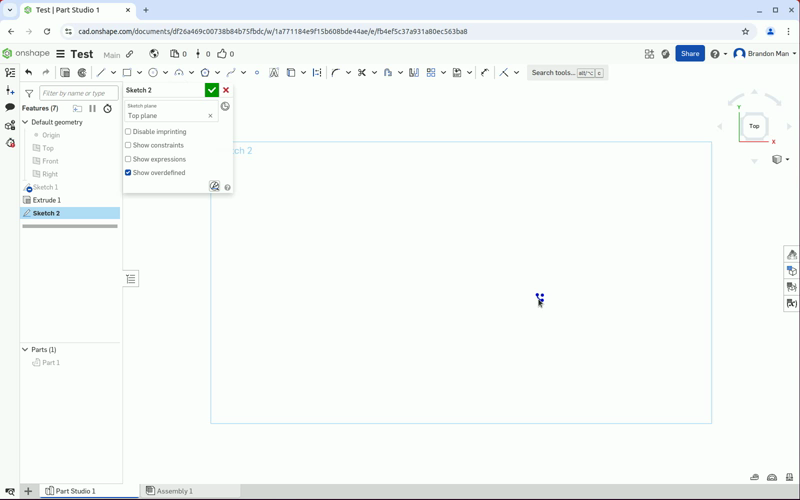
key(l)
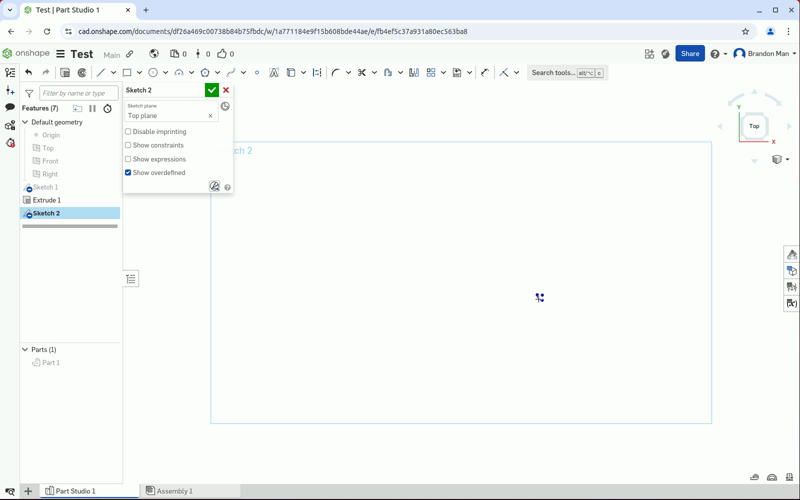
mouse_move(542, 300)
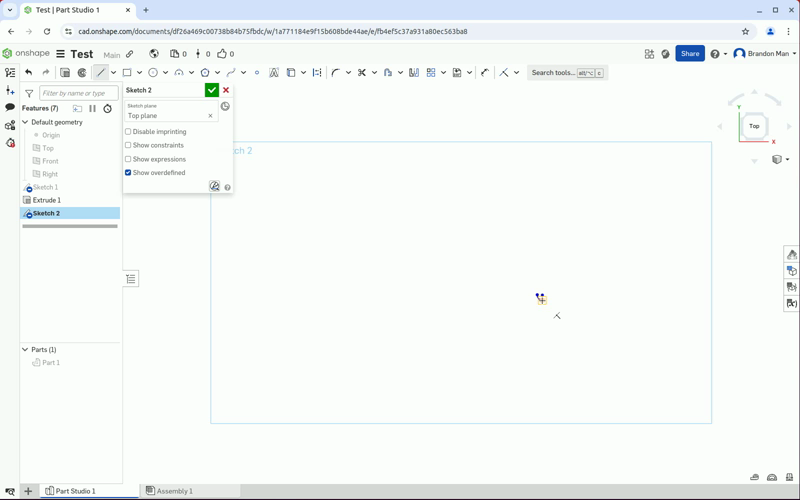
scroll(6)
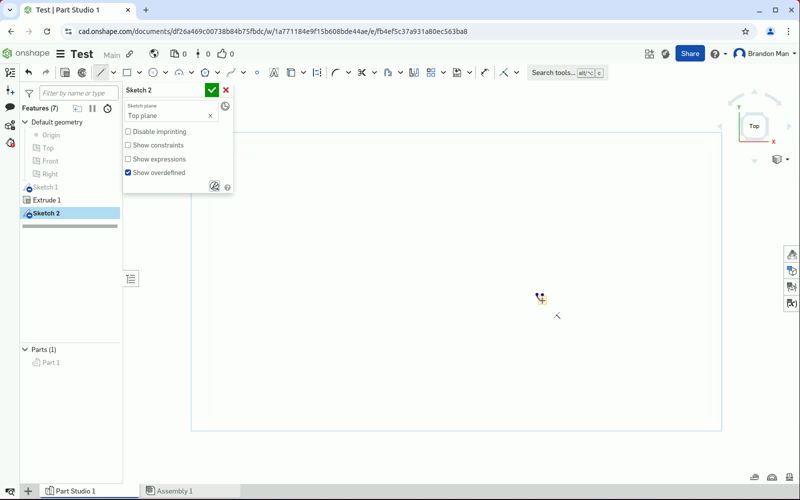
scroll(6)
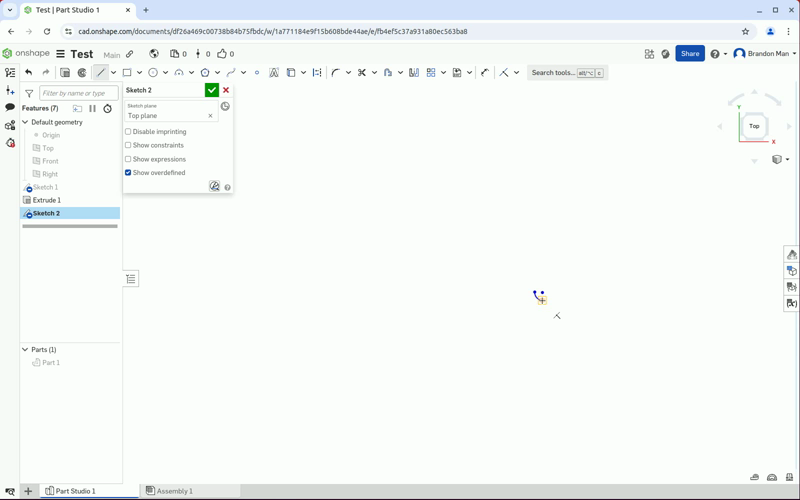
scroll(6)
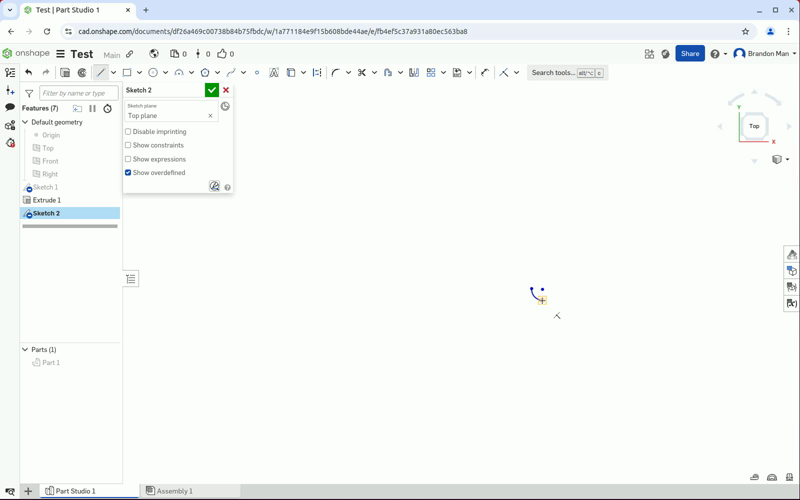
scroll(6)
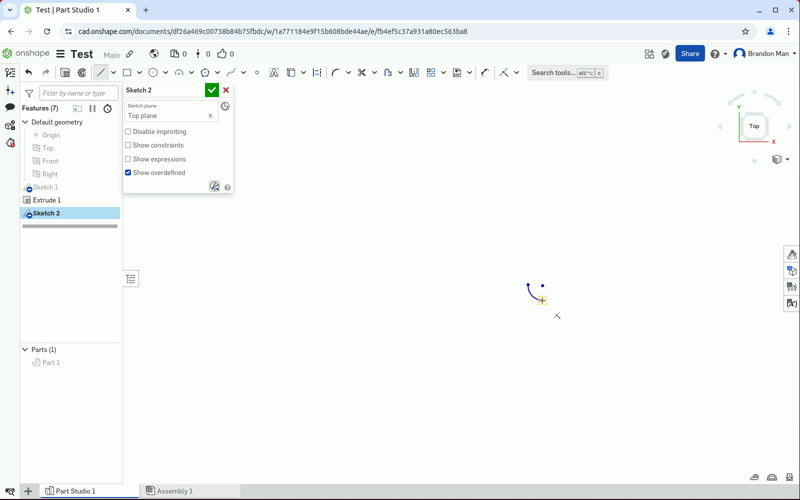
scroll(6)
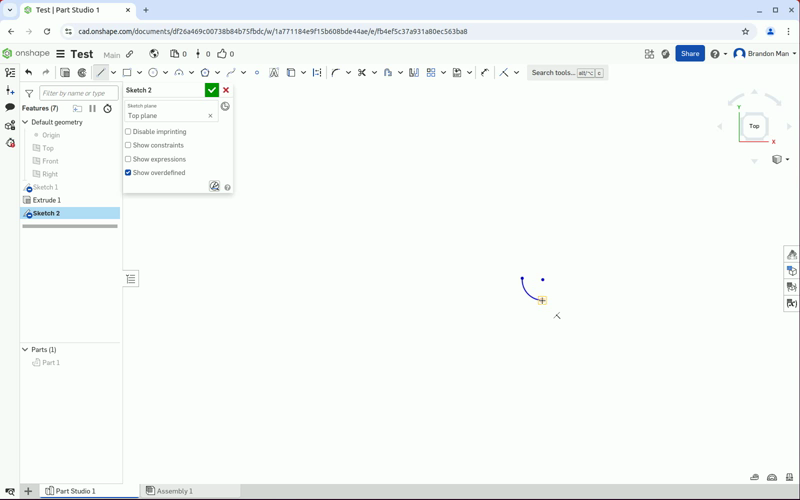
scroll(6)
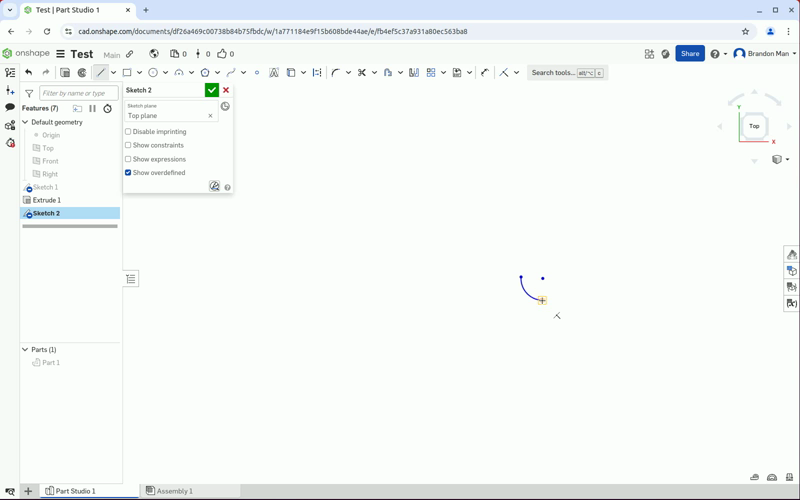
scroll(6)
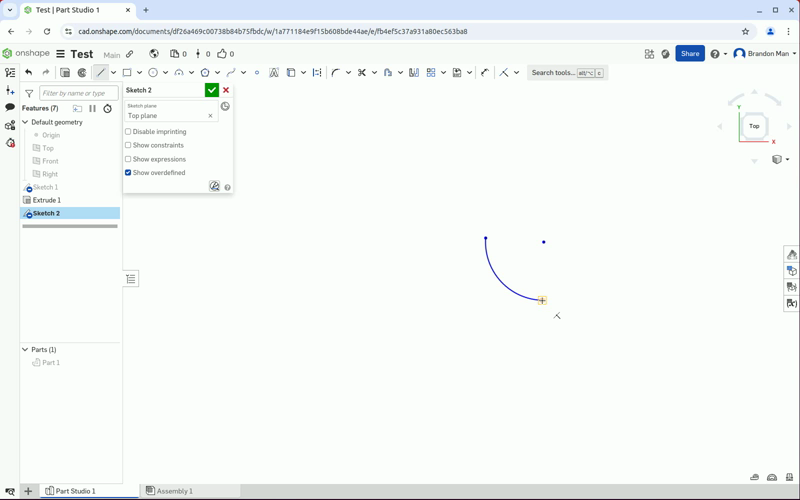
click(542, 300)
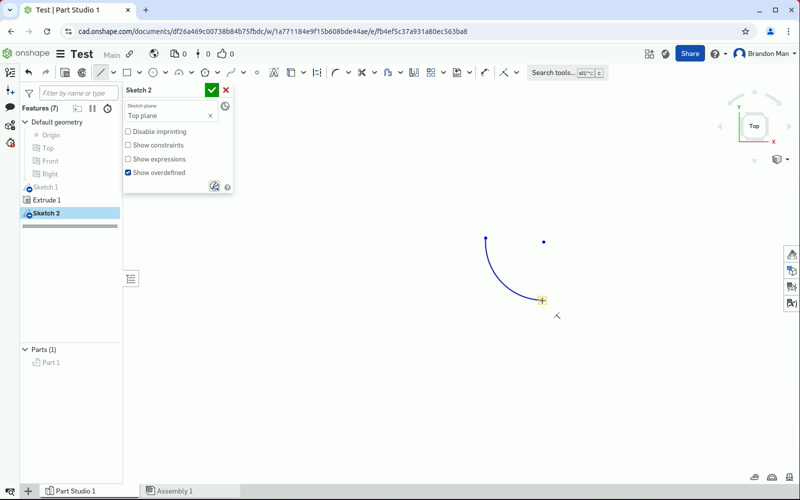
scroll(-6)
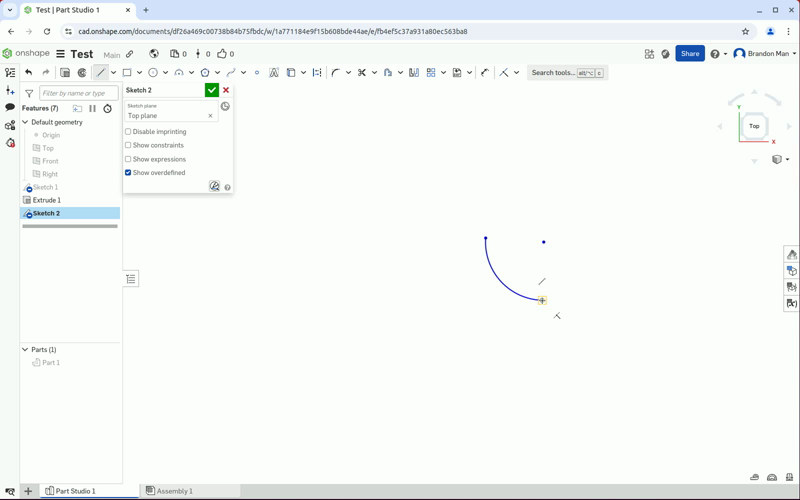
scroll(-6)
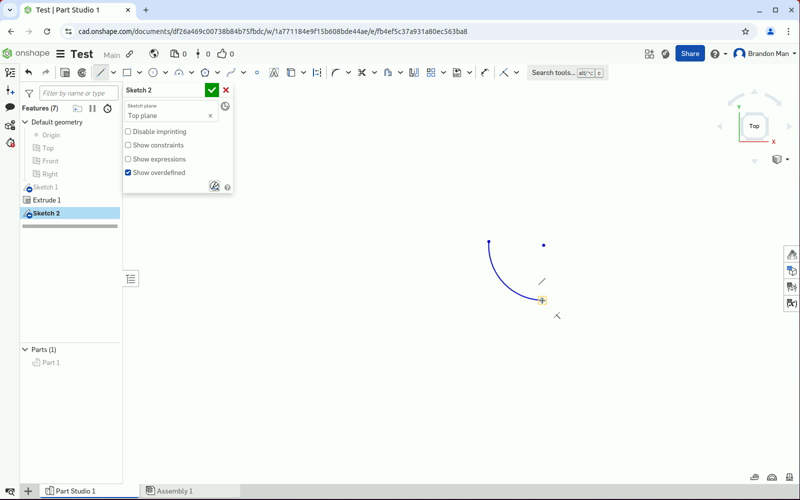
scroll(-6)
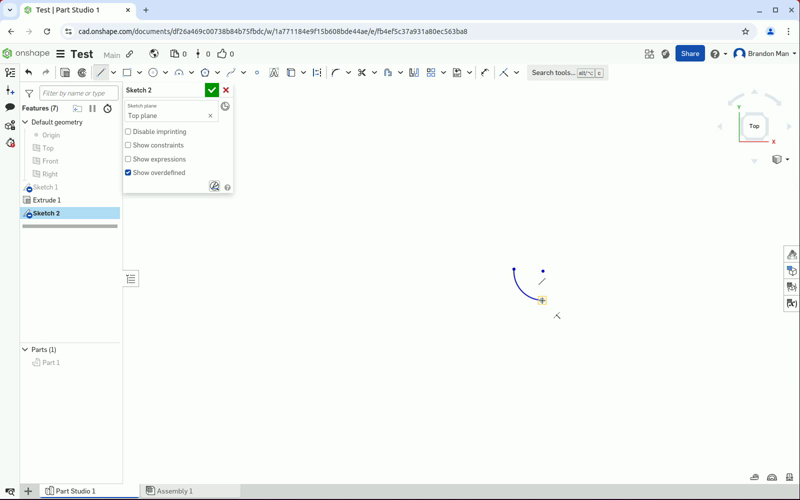
scroll(-6)
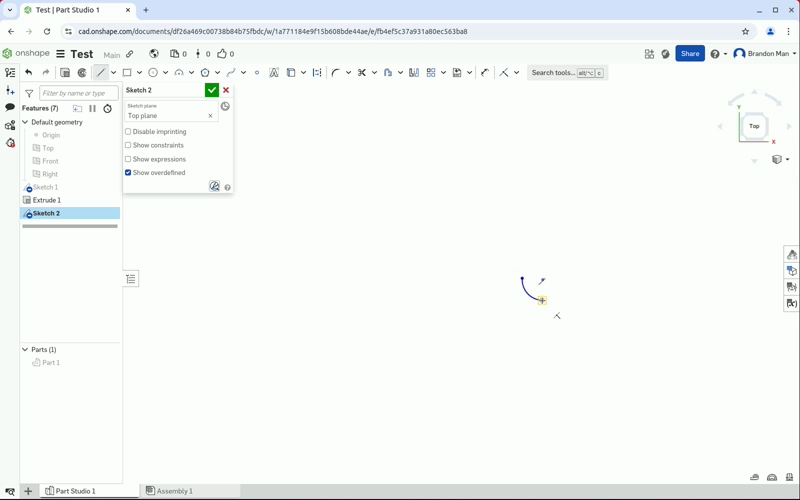
scroll(-6)
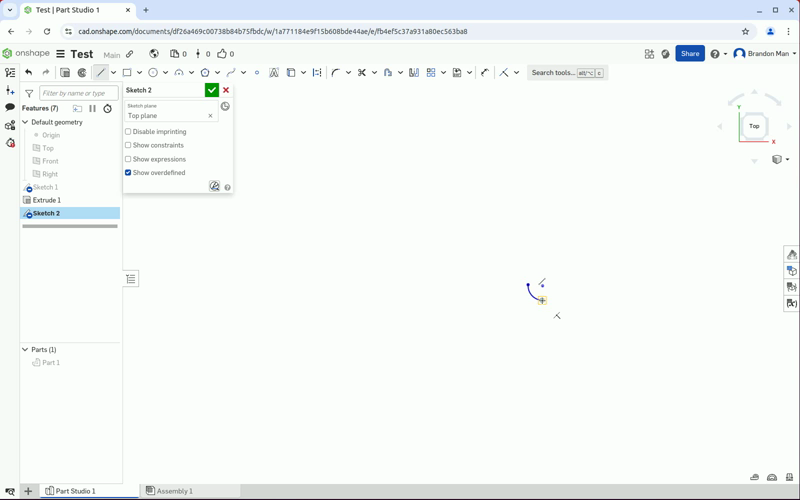
scroll(-6)
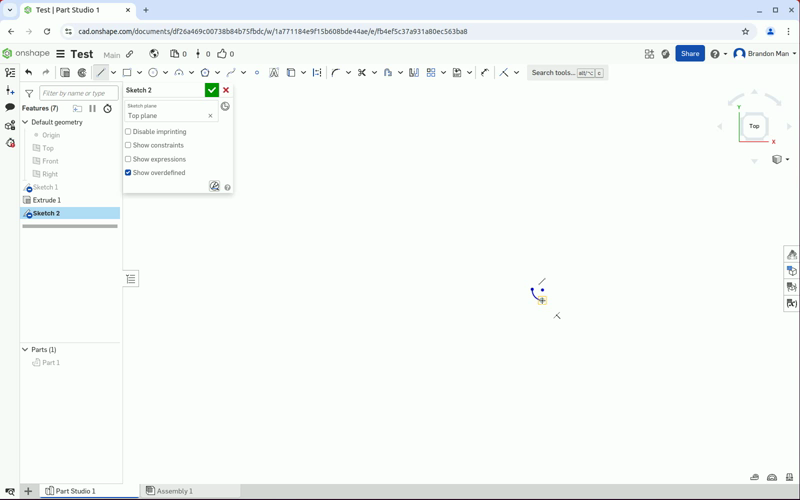
scroll(-6)
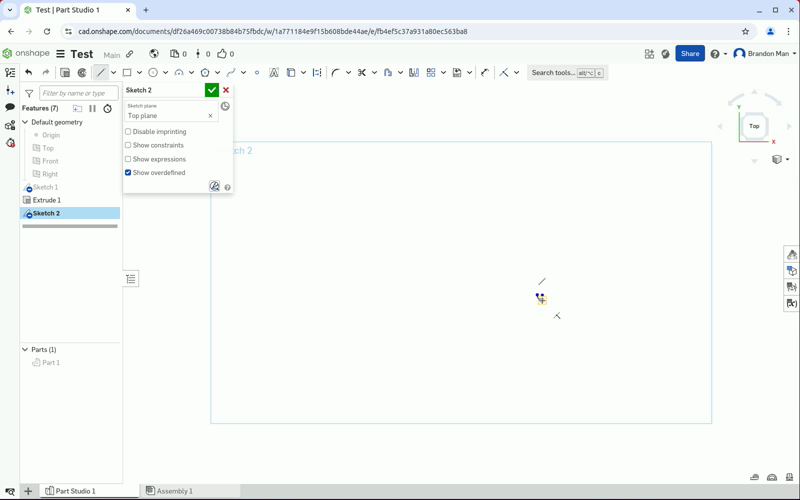
key_down(shift)
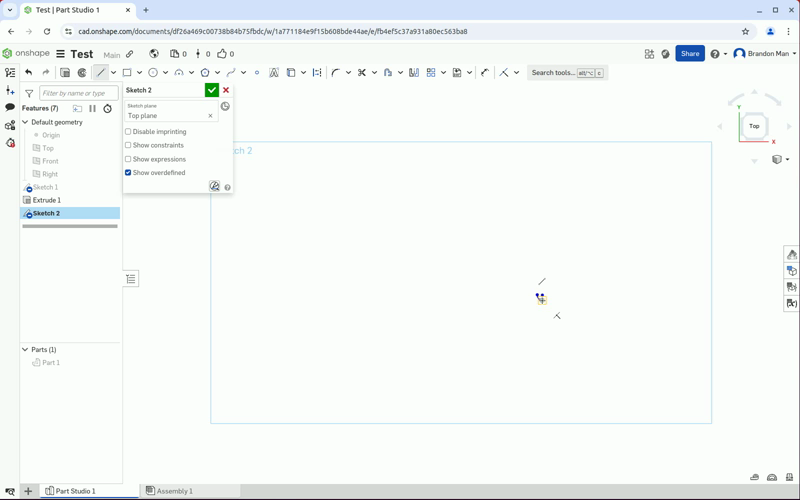
mouse_move(572, 300)
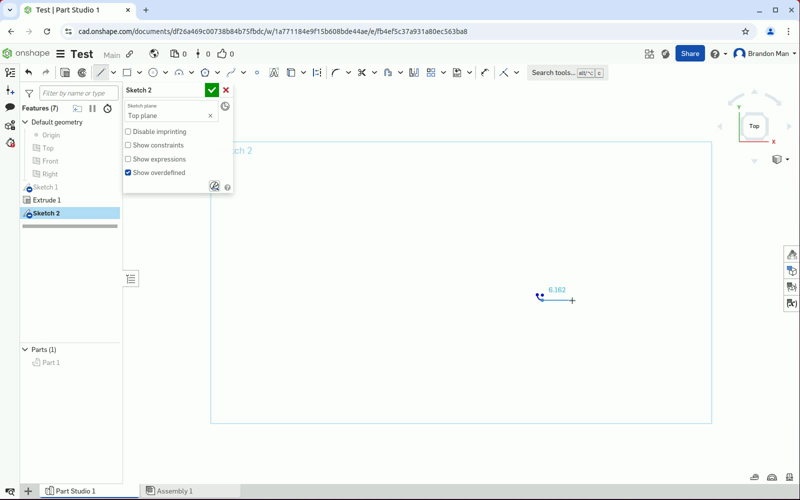
mouse_move(554, 300)
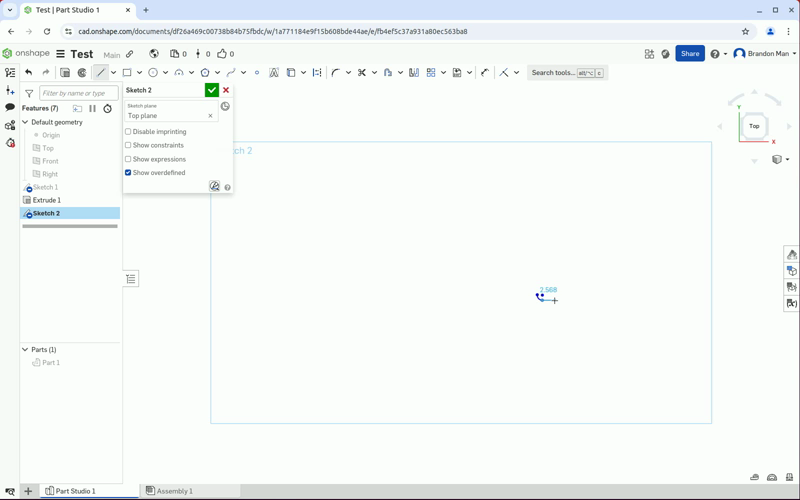
click(554, 300)
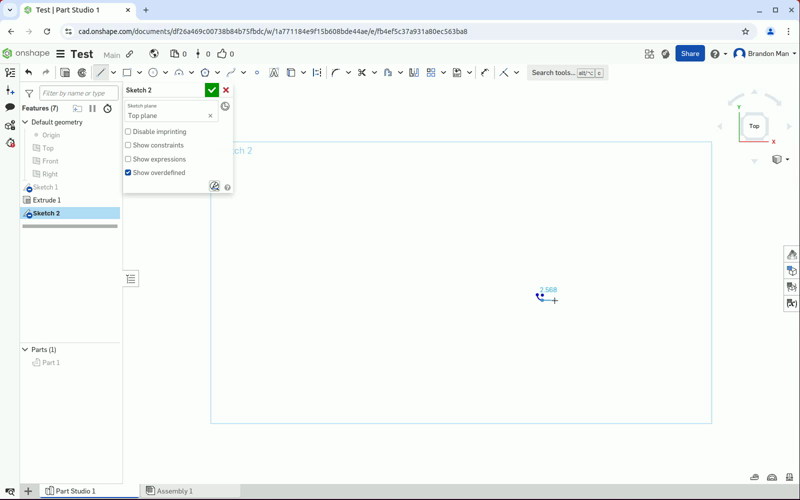
key_up(shift)
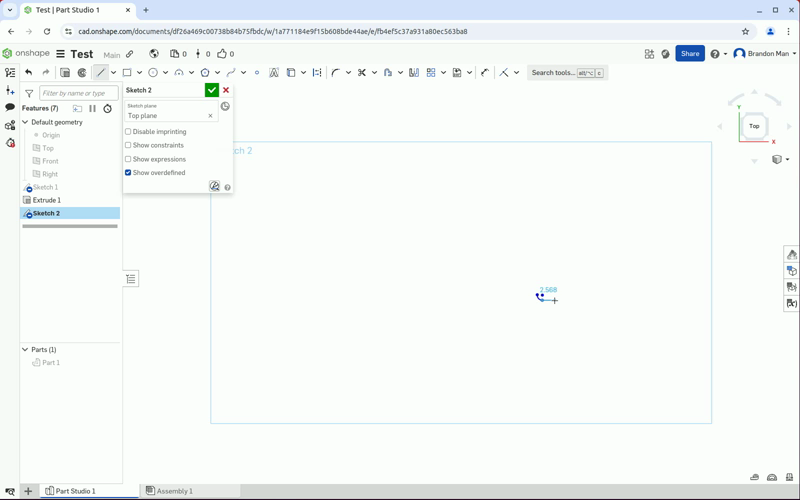
key(esc)
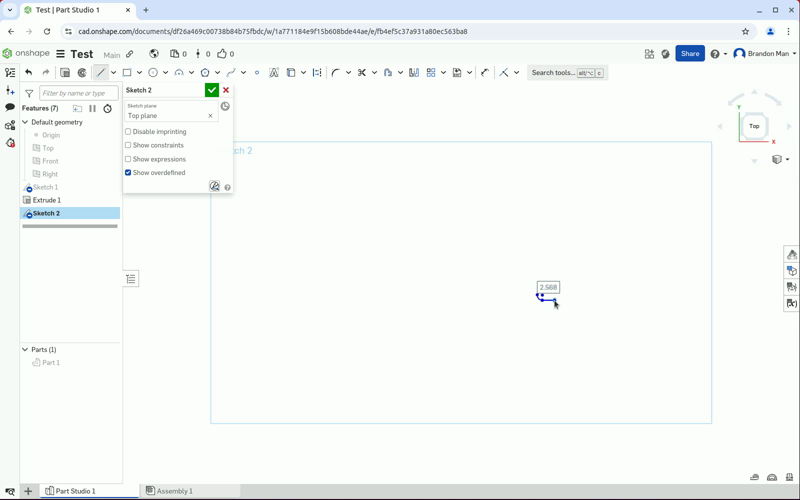
key(a)
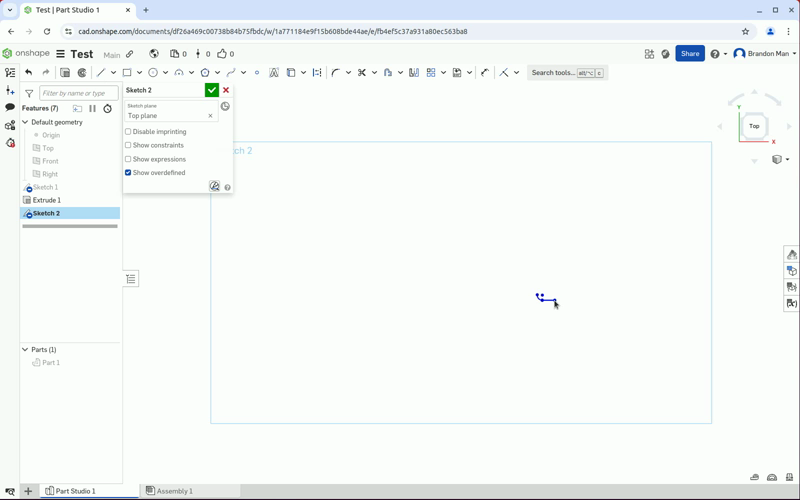
mouse_move(554, 300)
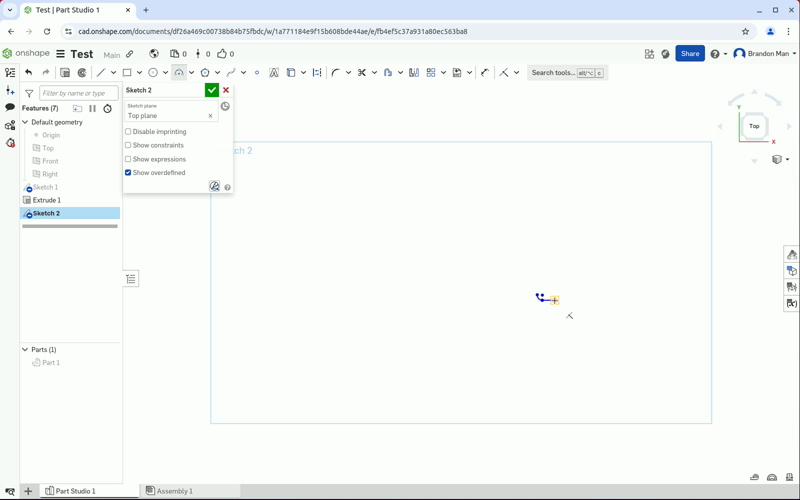
click(554, 300)
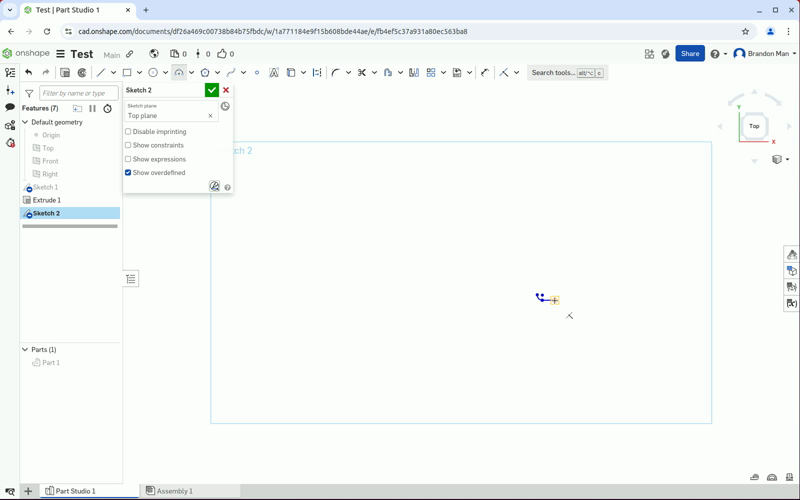
key_down(shift)
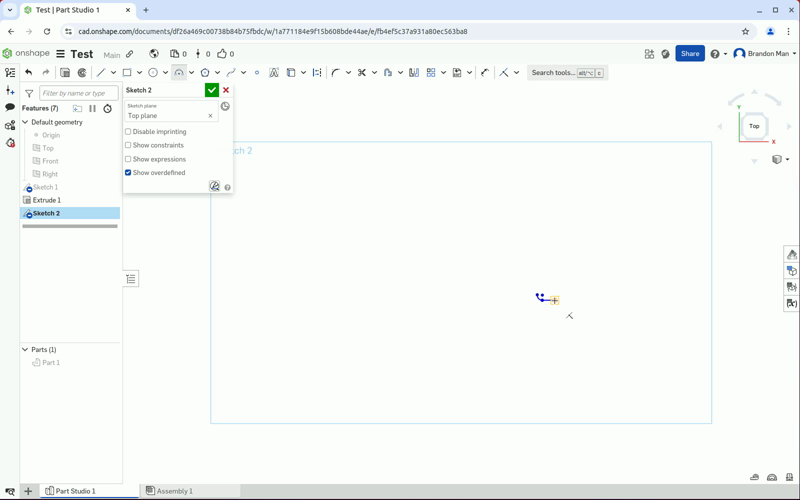
mouse_move(561, 282)
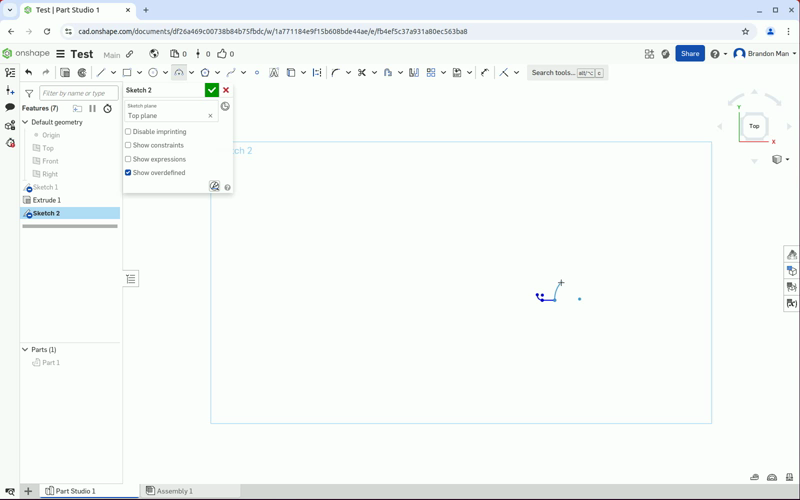
click(561, 282)
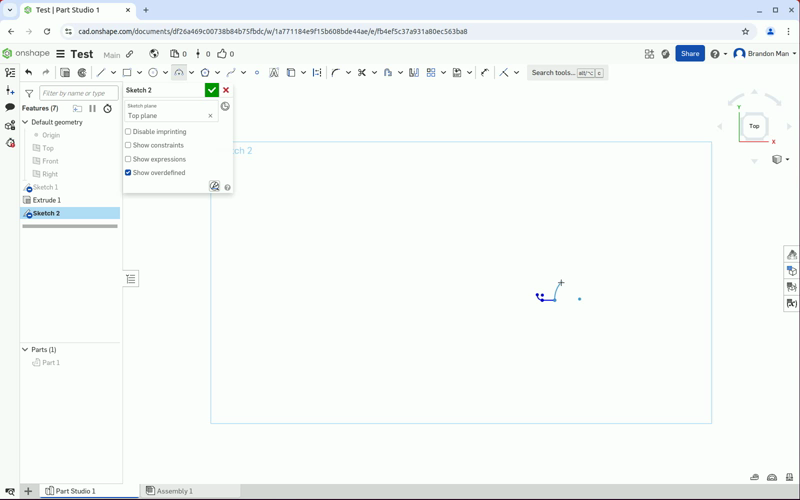
mouse_move(503, 271)
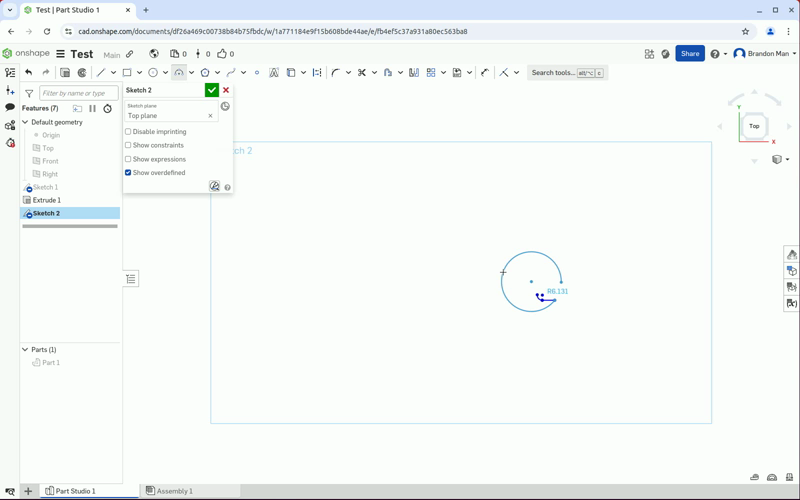
click(503, 271)
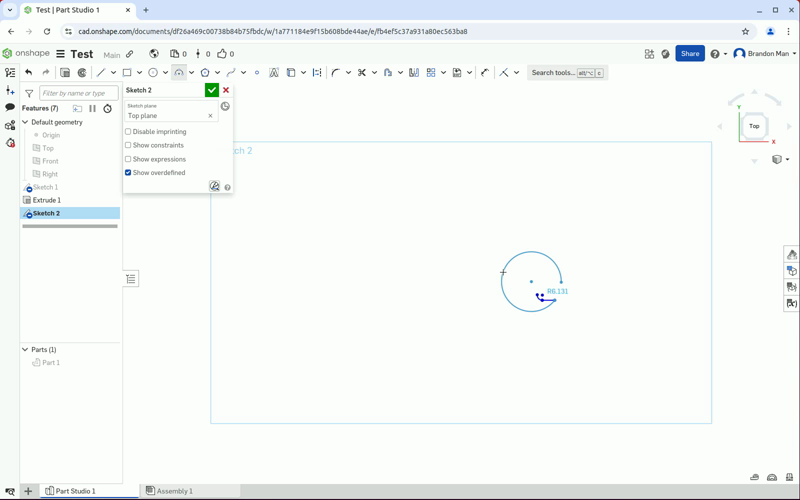
key_up(shift)
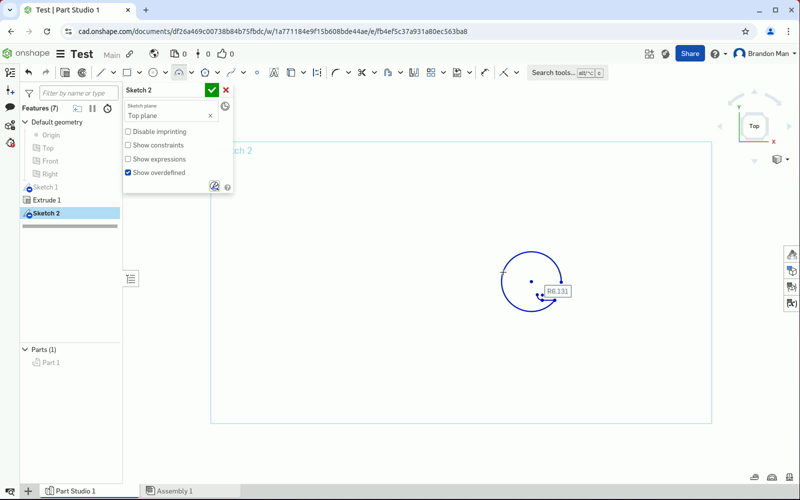
key(esc)
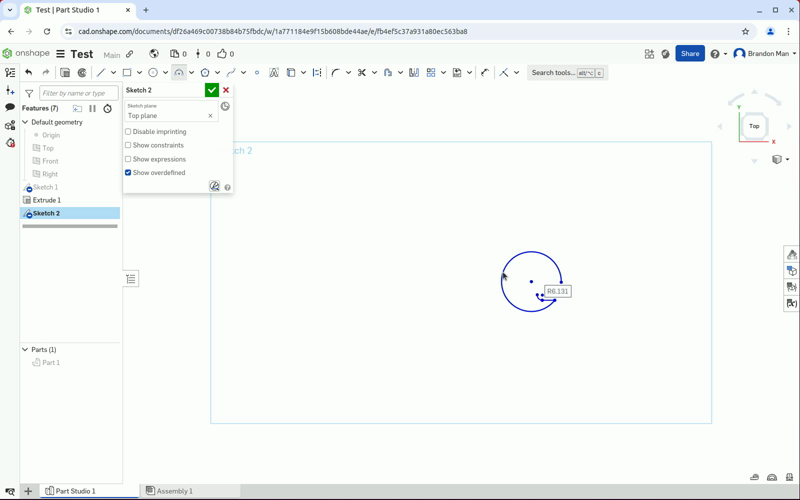
key(l)
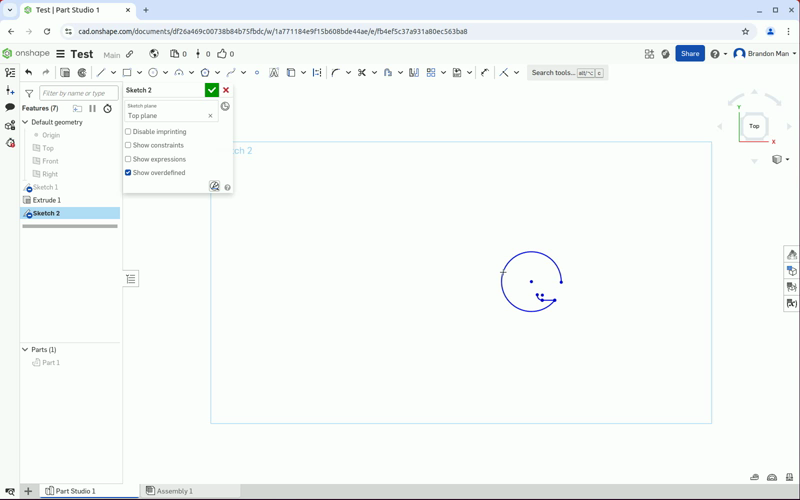
mouse_move(561, 282)
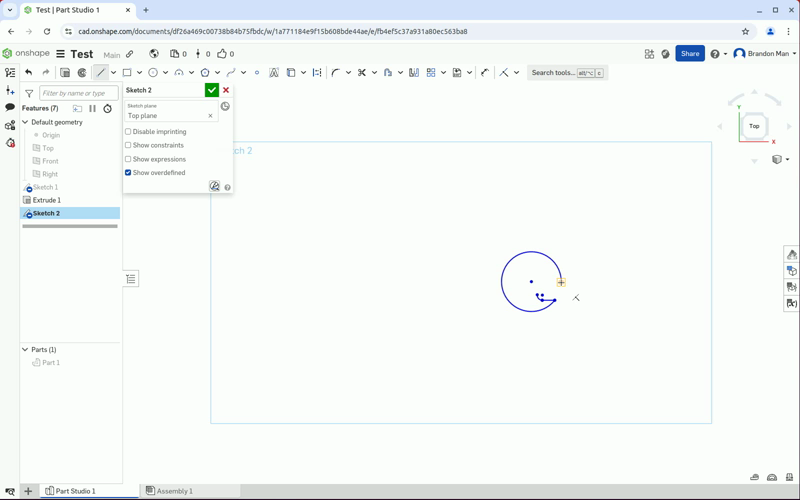
click(561, 282)
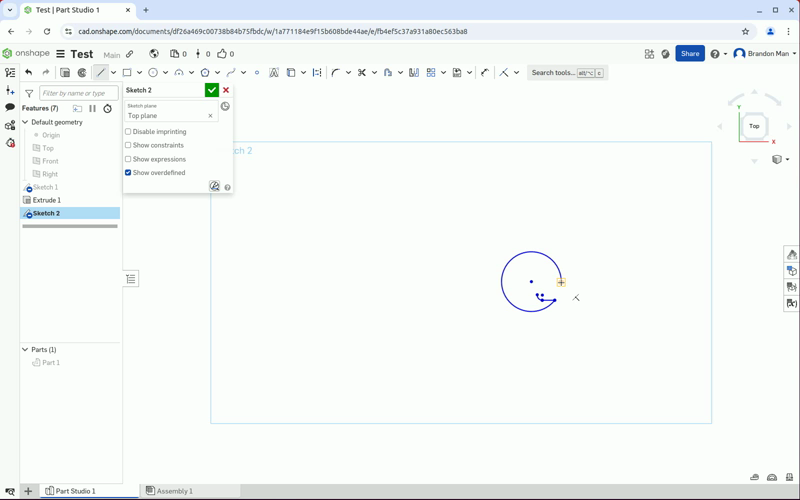
key_down(shift)
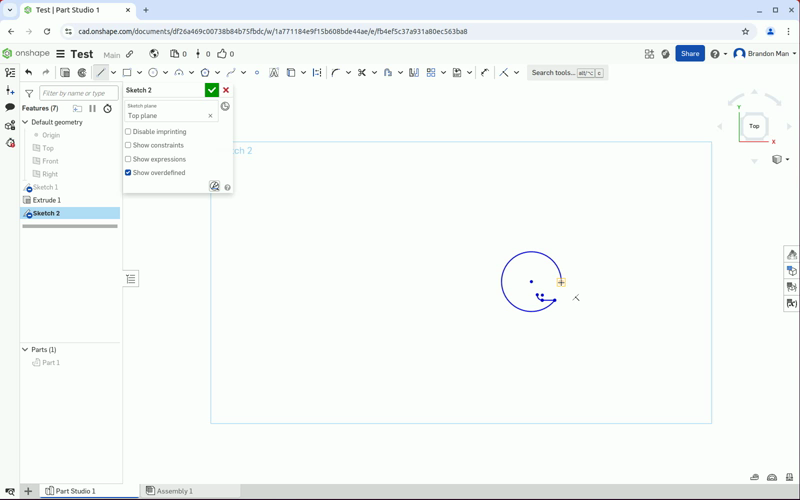
mouse_move(589, 282)
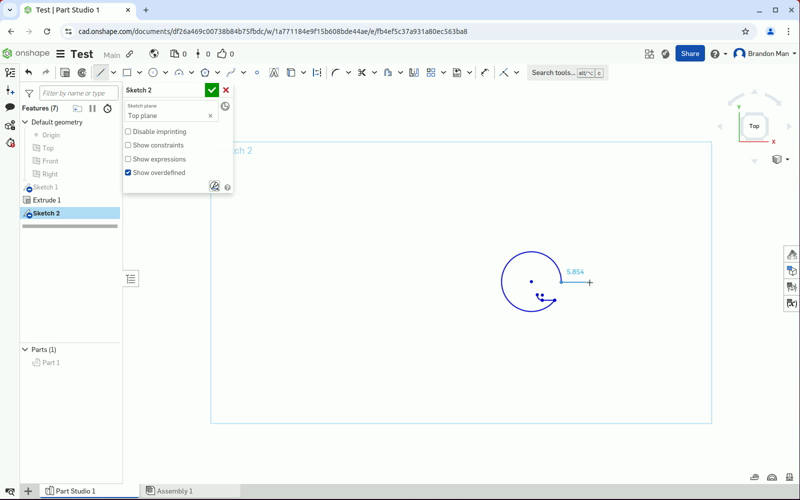
mouse_move(542, 282)
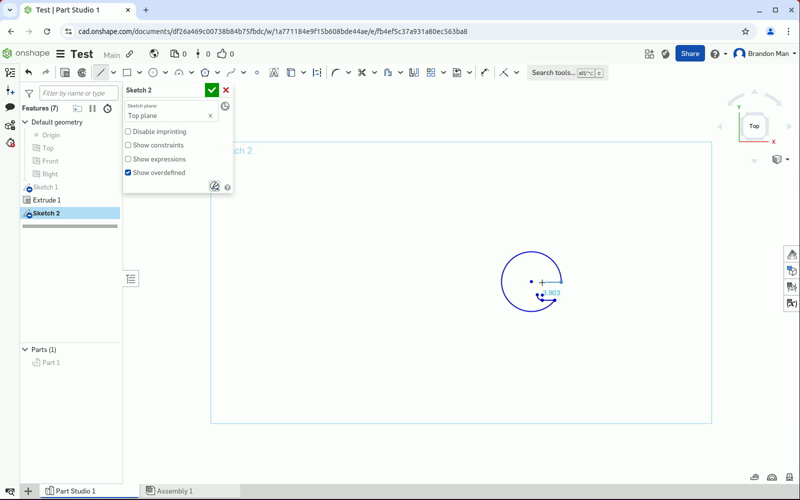
click(542, 282)
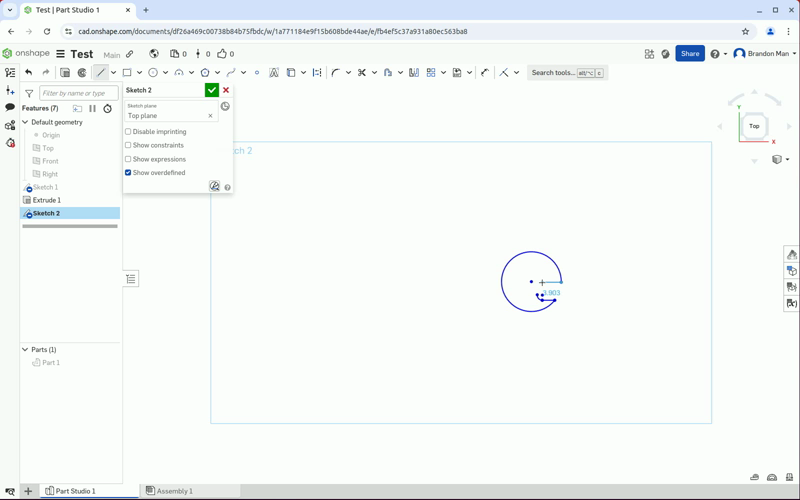
key_up(shift)
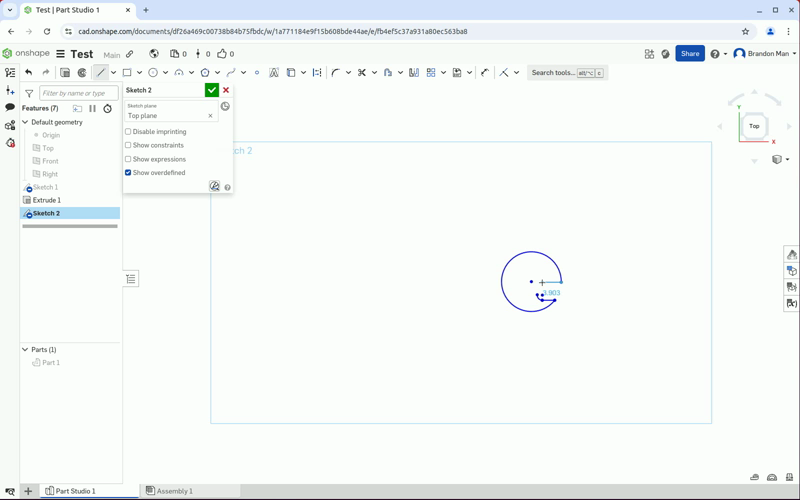
key(esc)
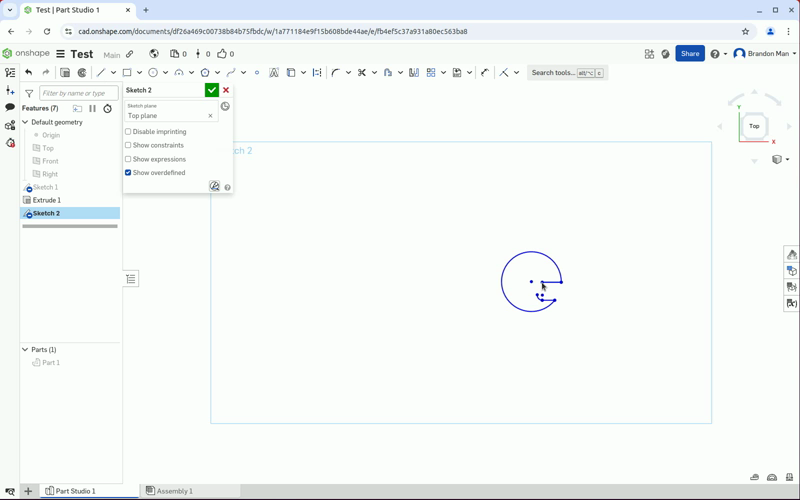
key(a)
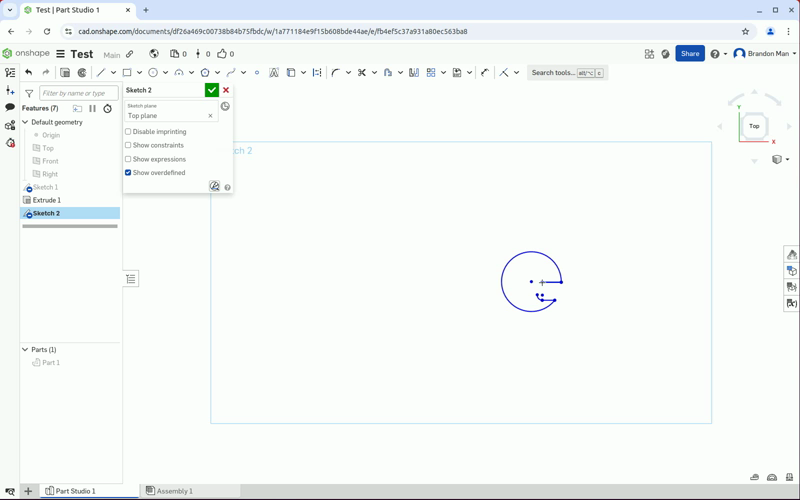
mouse_move(542, 282)
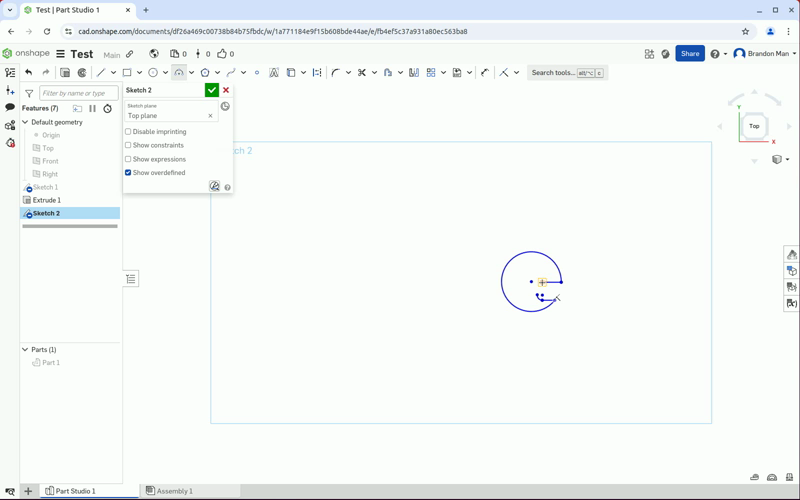
click(542, 282)
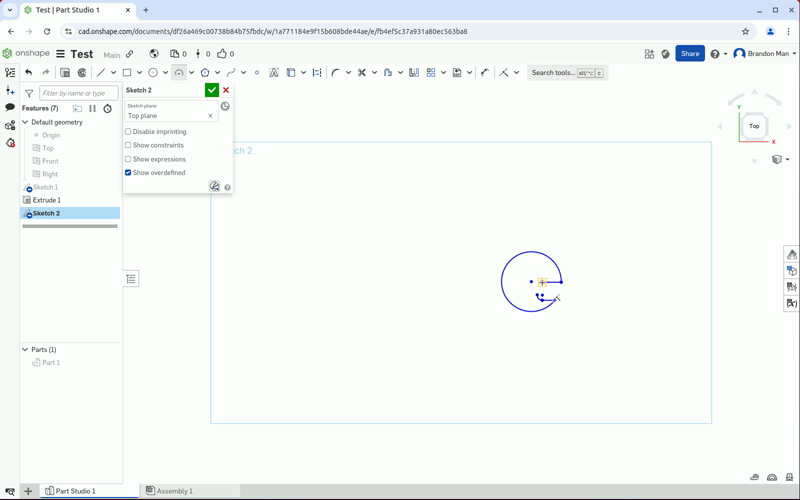
key_down(shift)
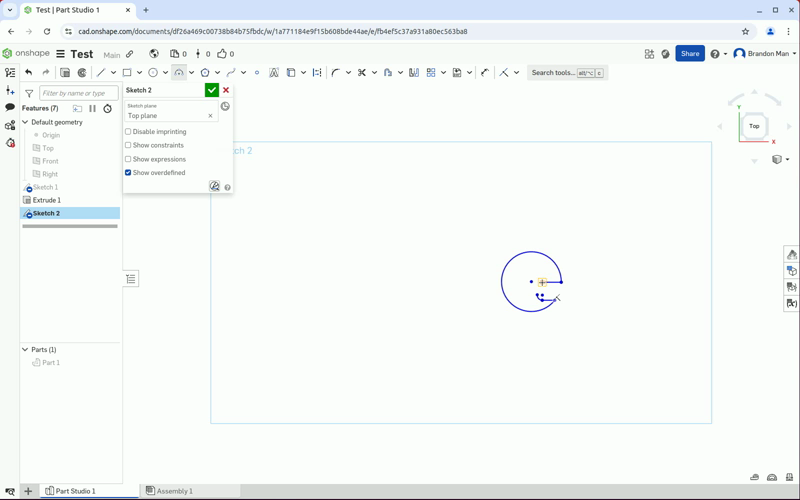
mouse_move(537, 287)
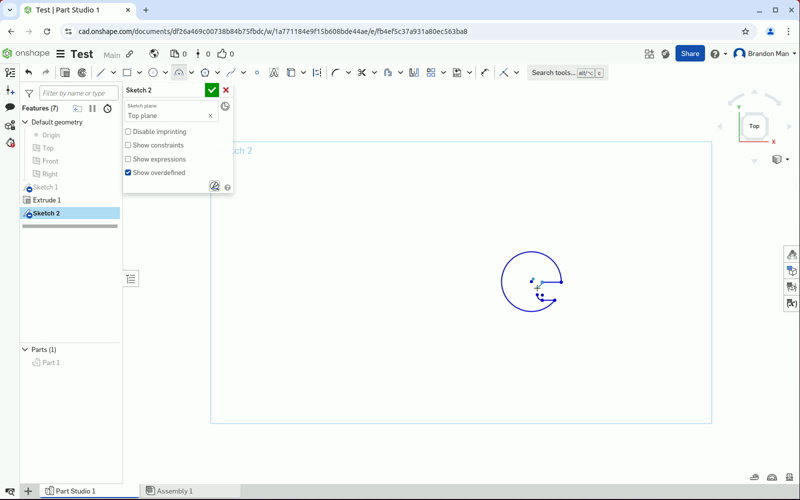
click(537, 287)
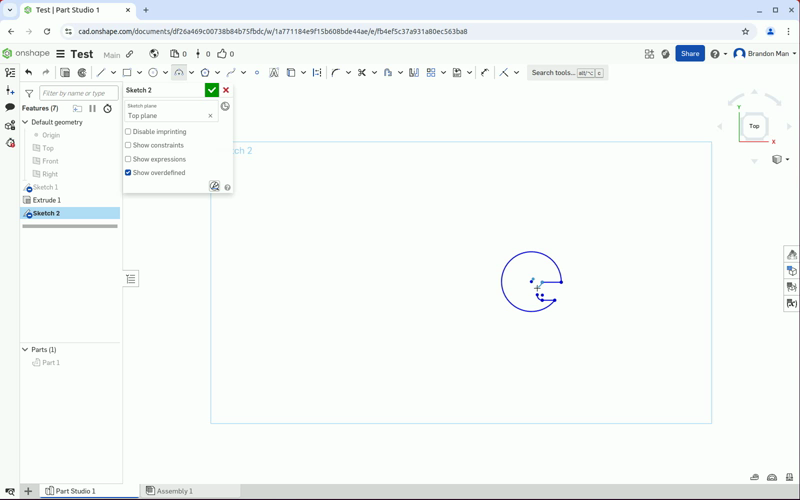
mouse_move(538, 284)
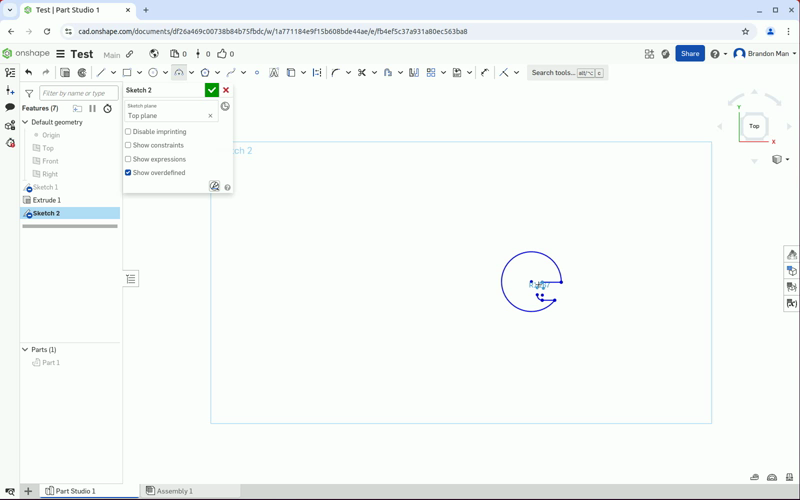
scroll(6)
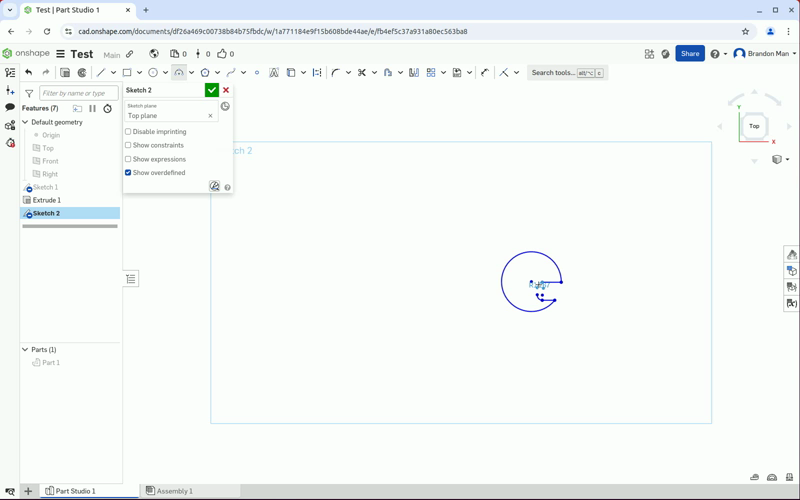
scroll(6)
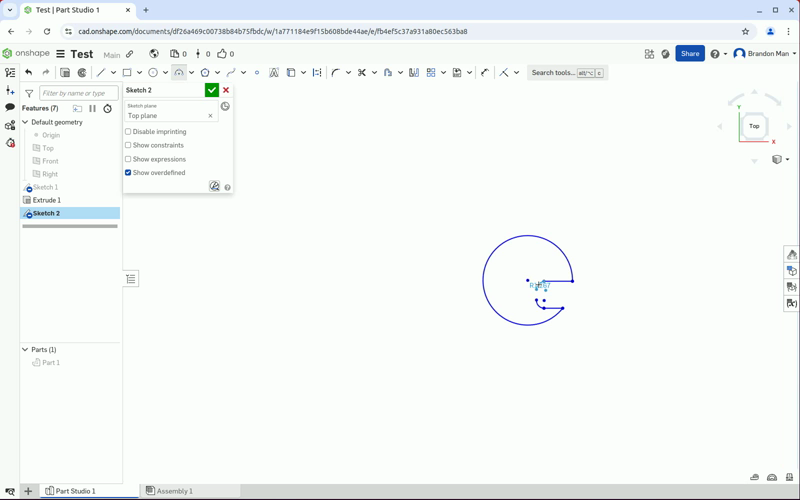
scroll(6)
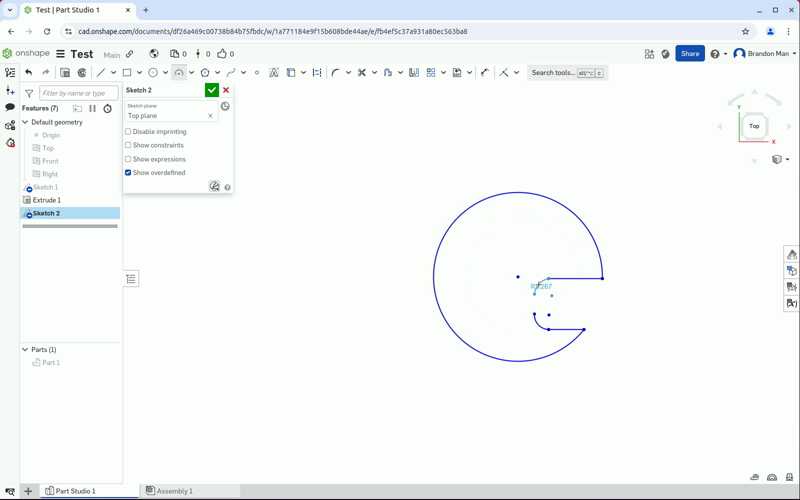
scroll(6)
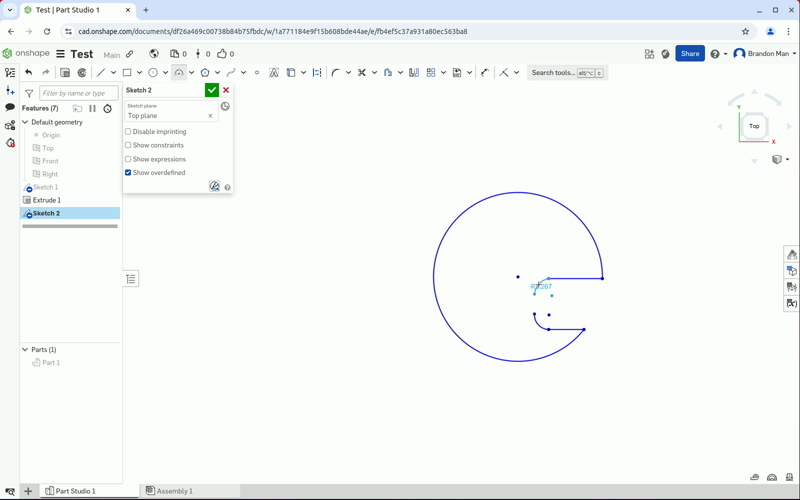
scroll(6)
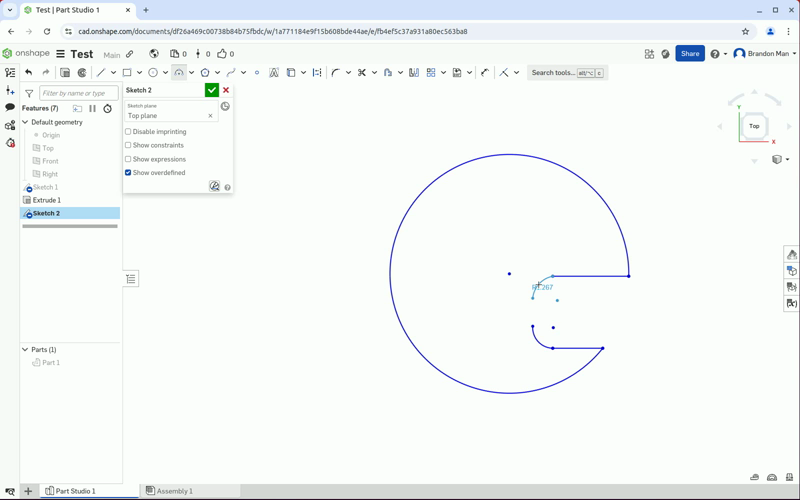
scroll(6)
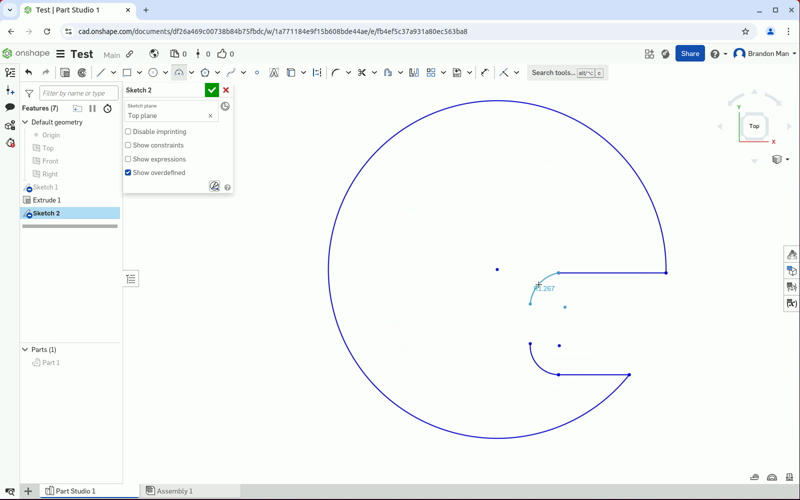
scroll(6)
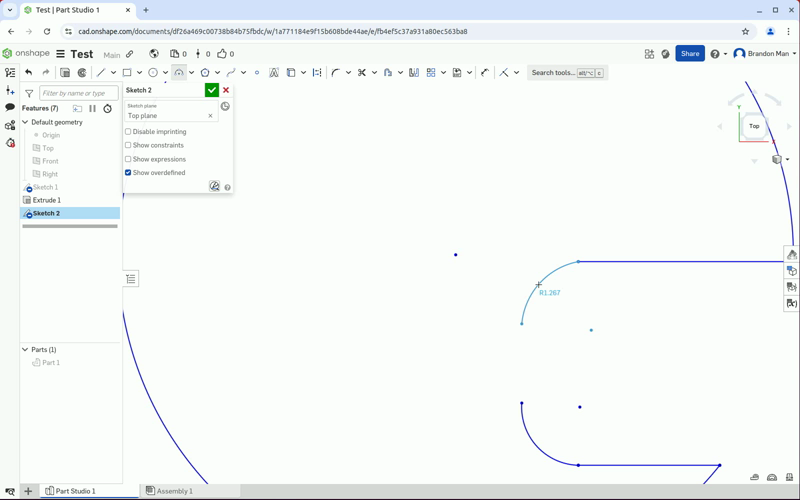
click(538, 284)
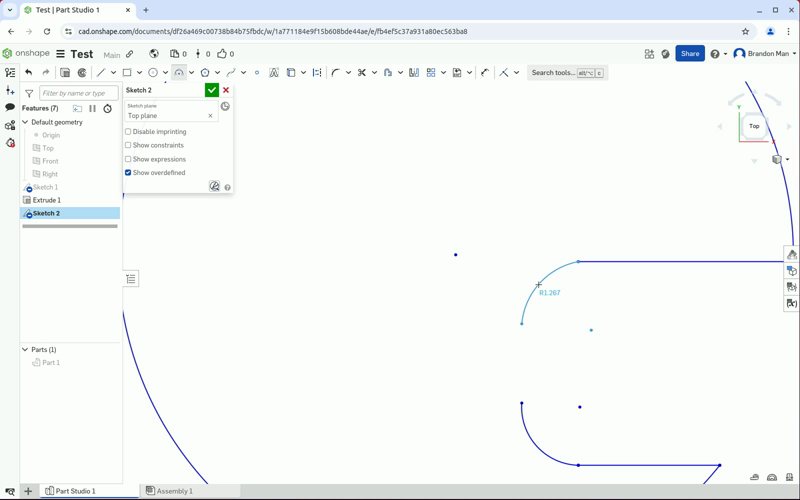
scroll(-6)
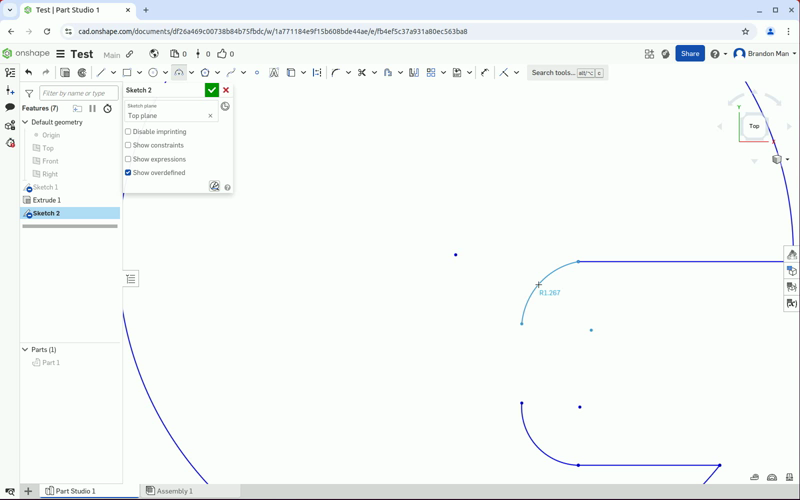
scroll(-6)
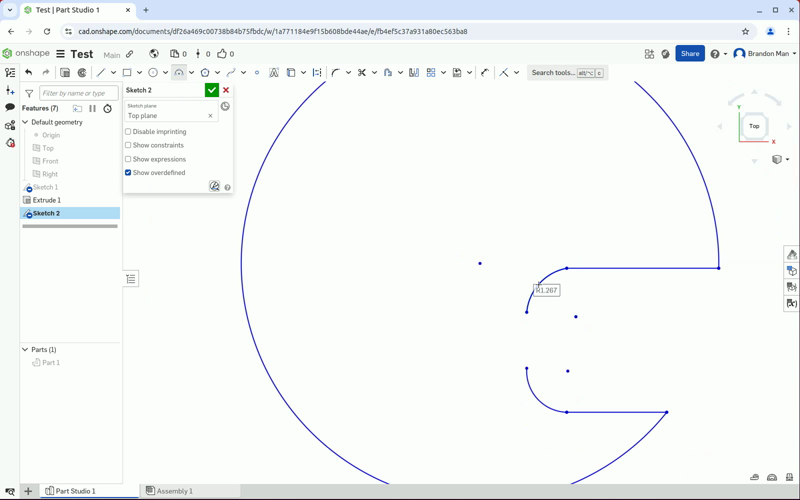
scroll(-6)
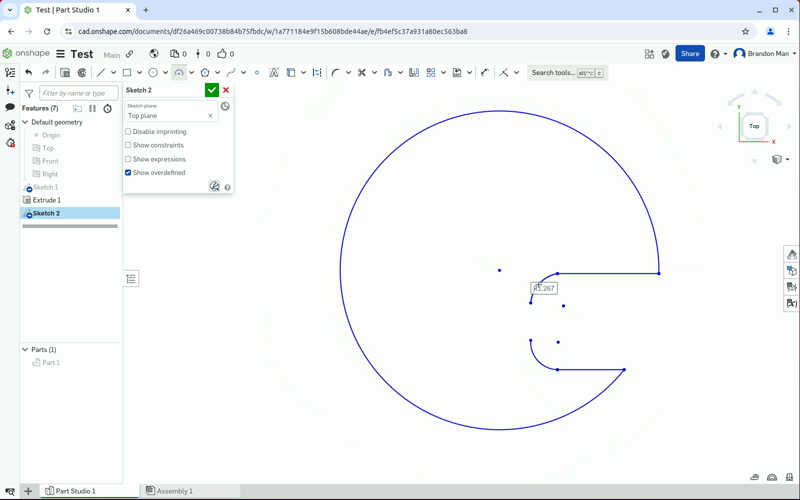
scroll(-6)
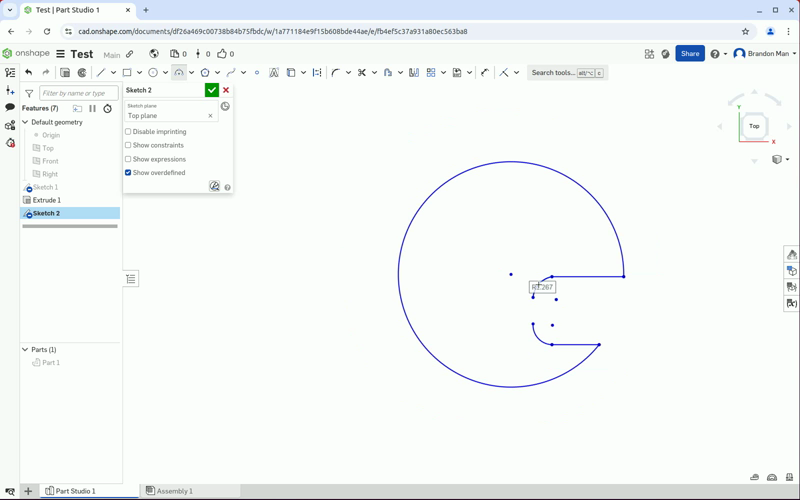
scroll(-6)
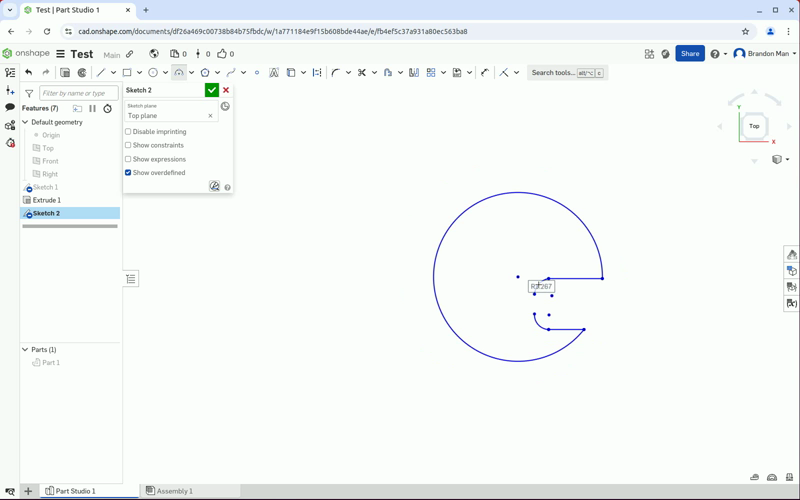
scroll(-6)
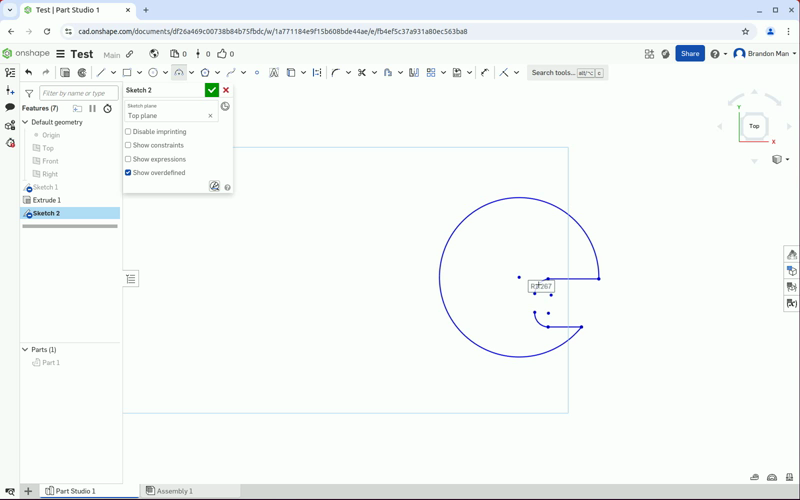
scroll(-6)
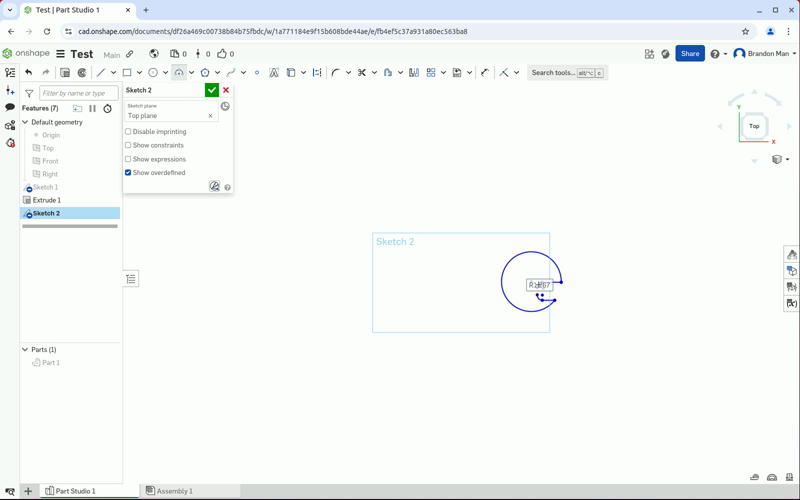
key_up(shift)
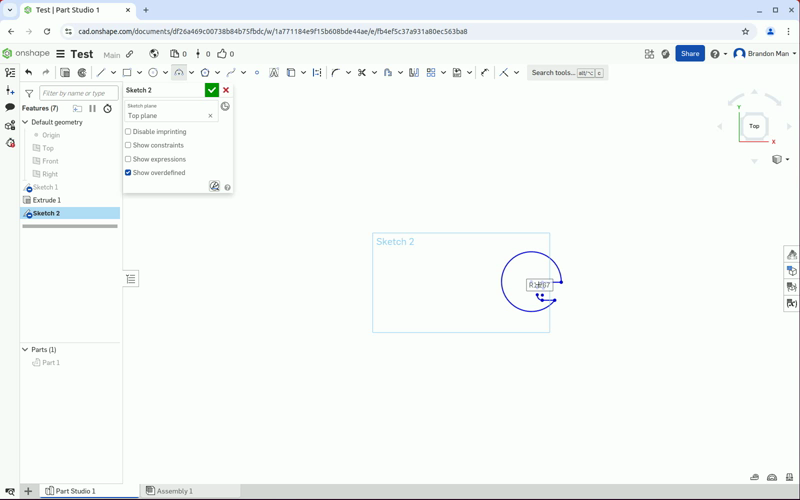
key(esc)
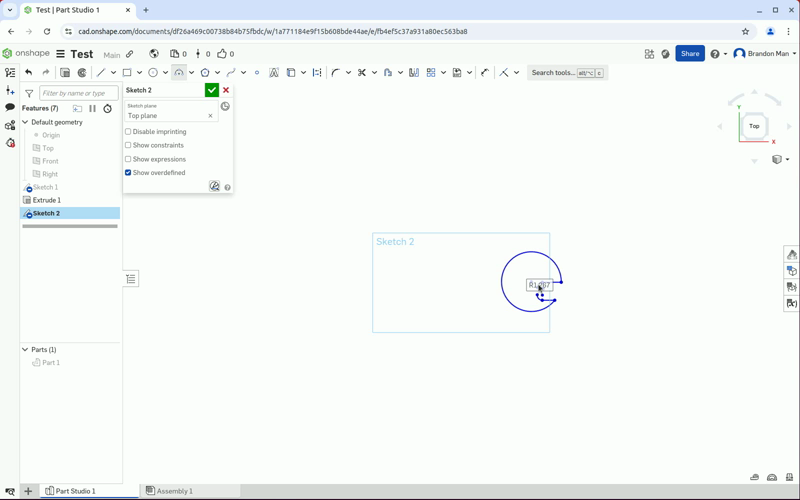
key(l)
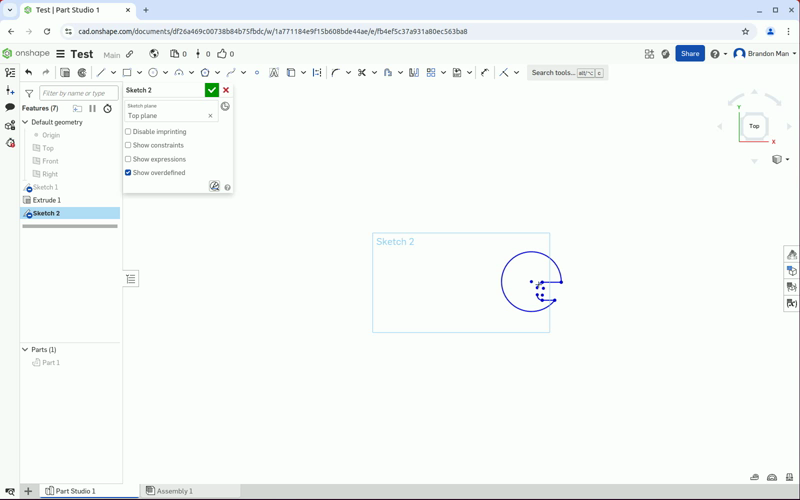
mouse_move(537, 287)
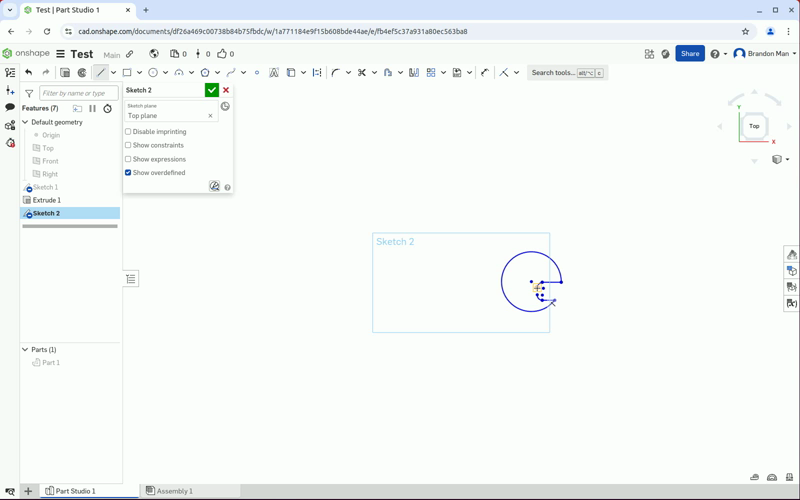
scroll(6)
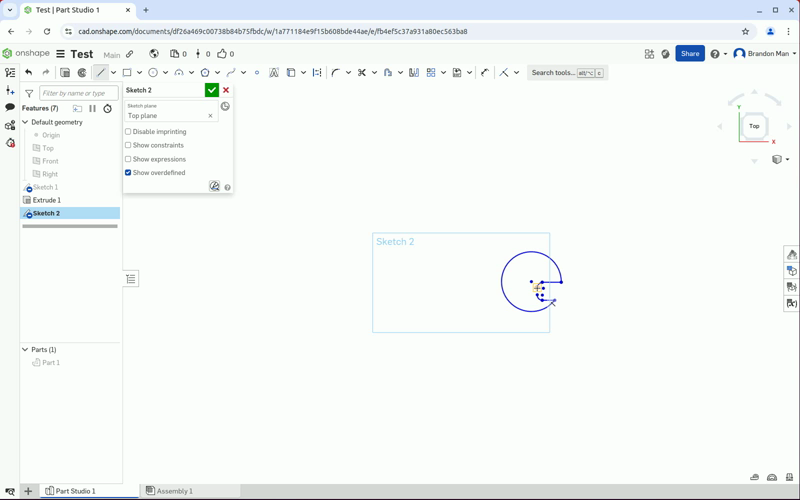
scroll(6)
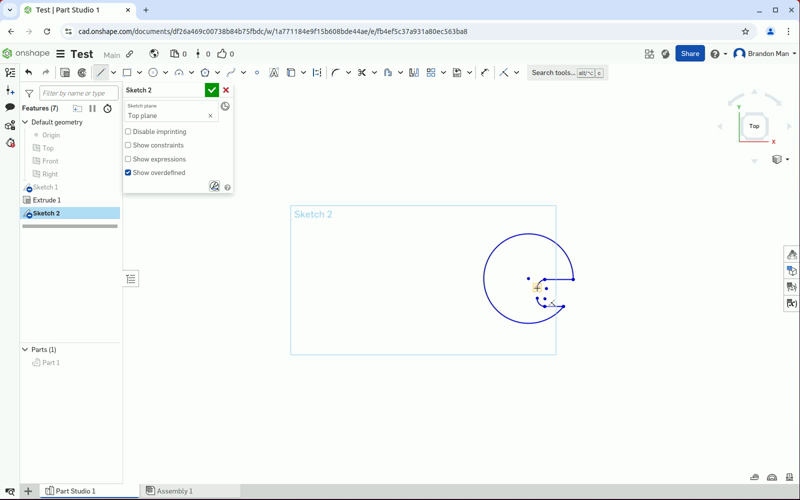
scroll(6)
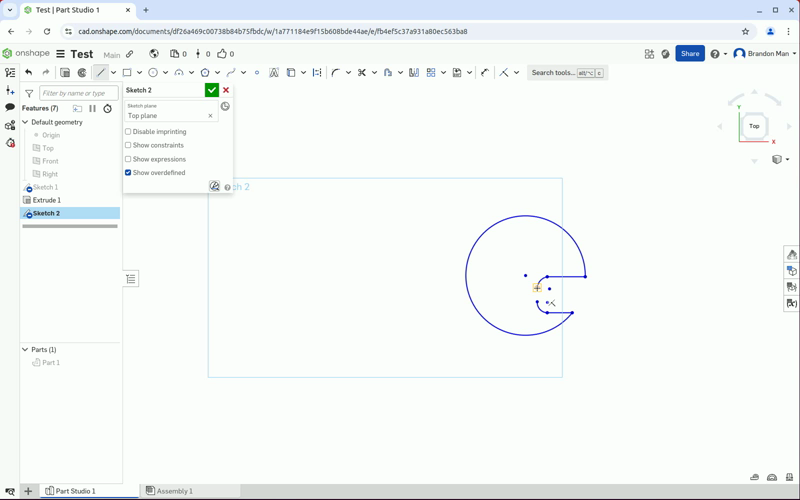
scroll(6)
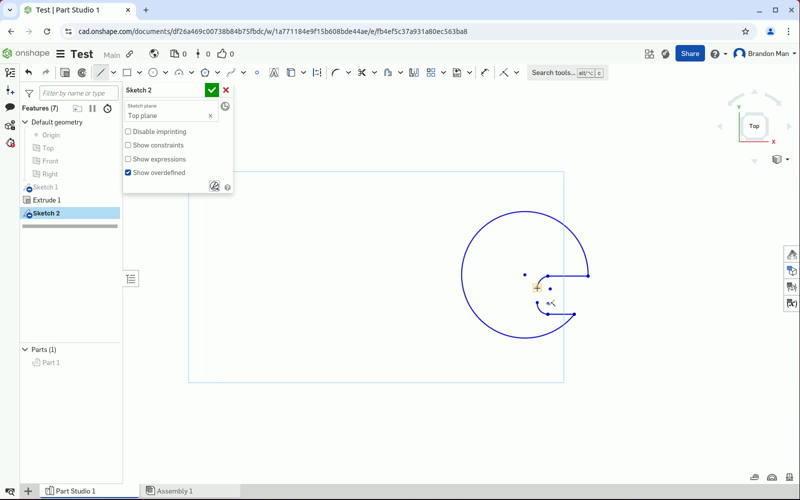
scroll(6)
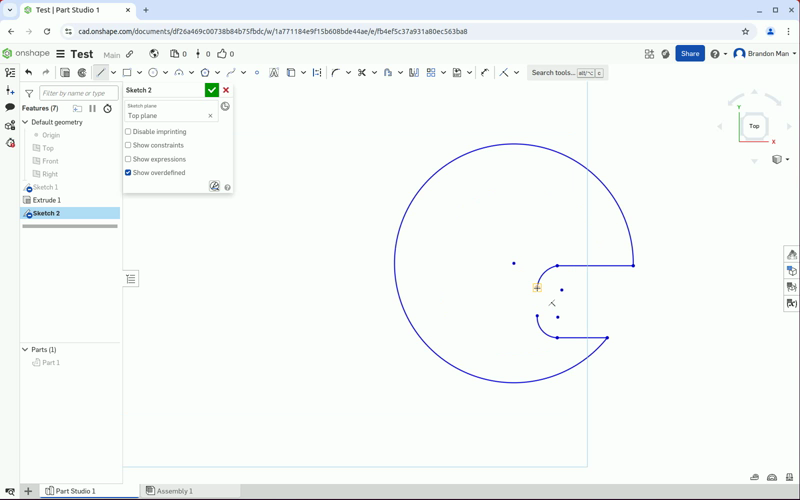
scroll(6)
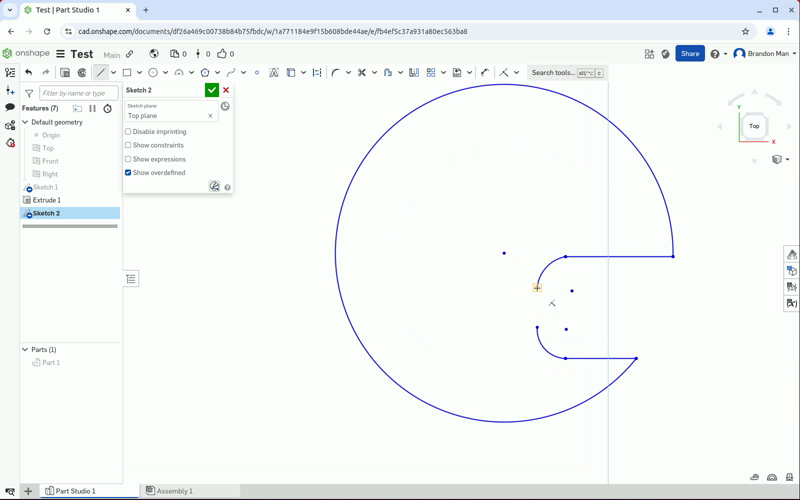
scroll(6)
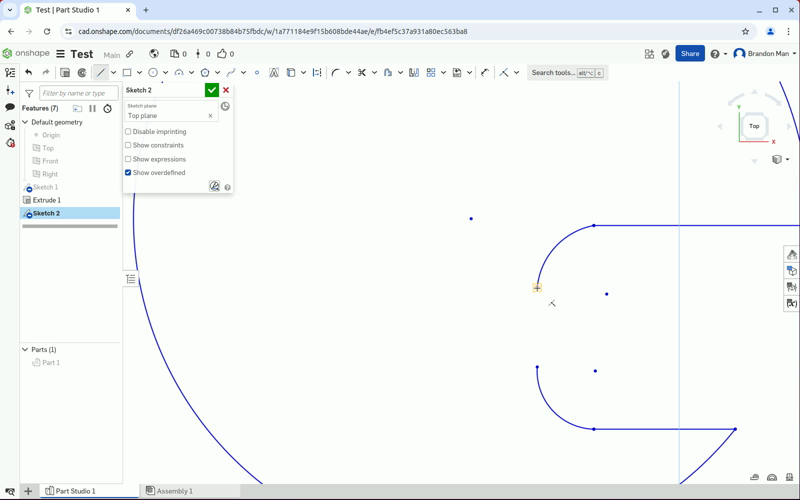
click(537, 287)
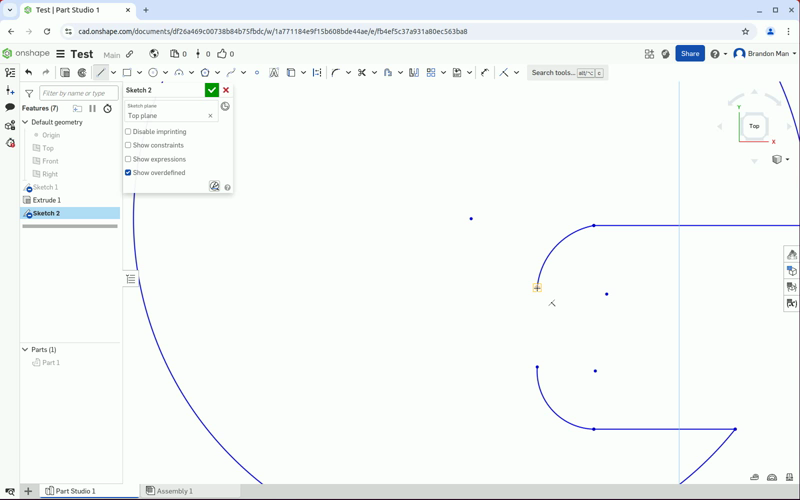
scroll(-6)
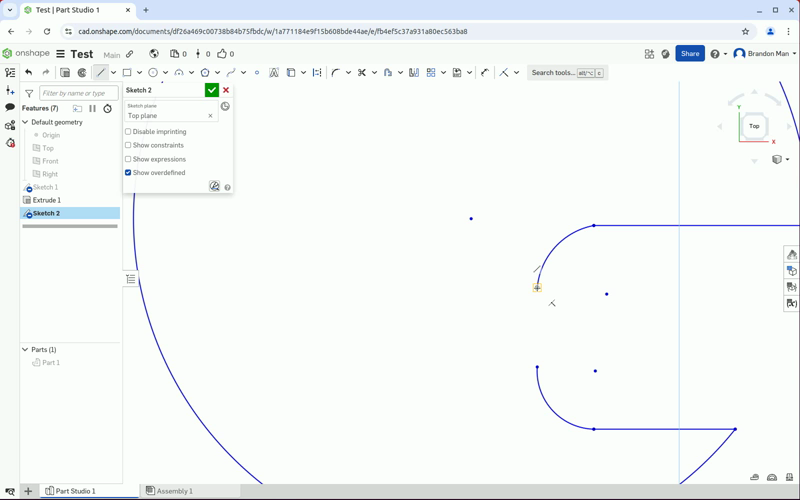
scroll(-6)
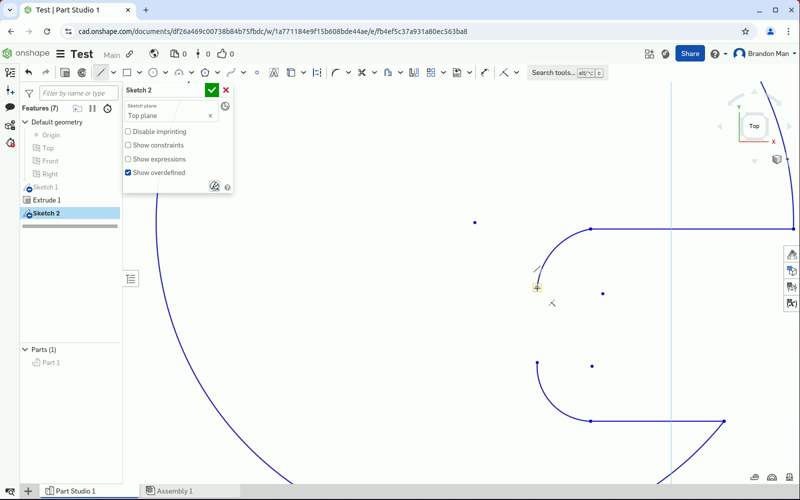
scroll(-6)
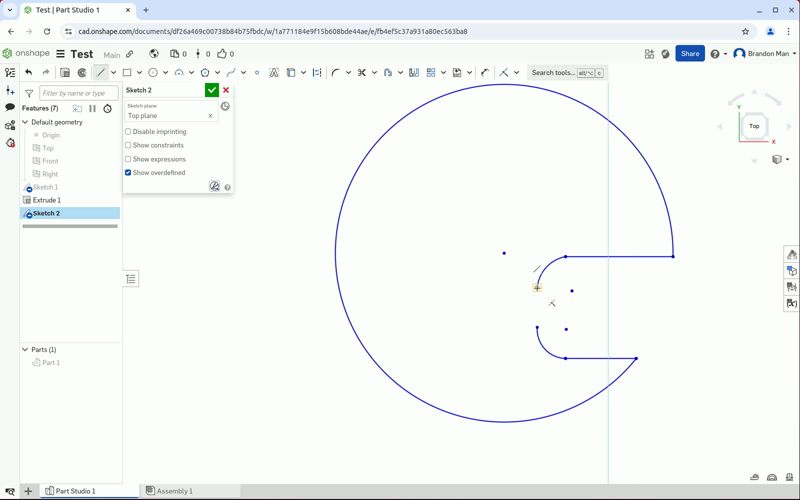
scroll(-6)
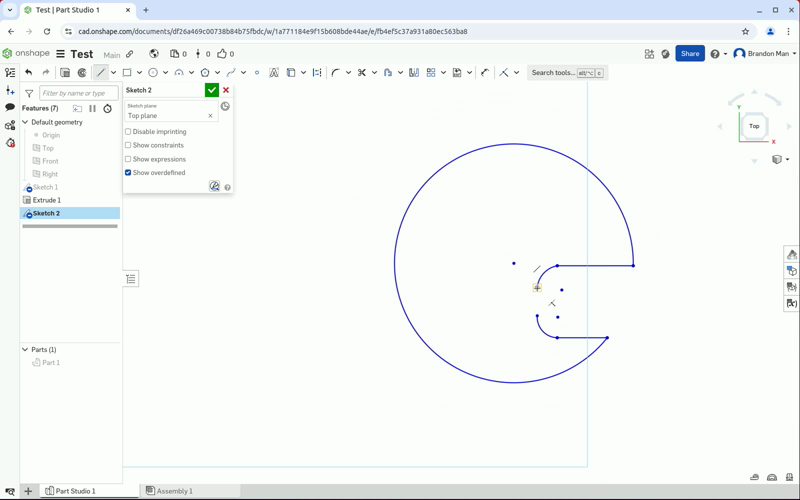
scroll(-6)
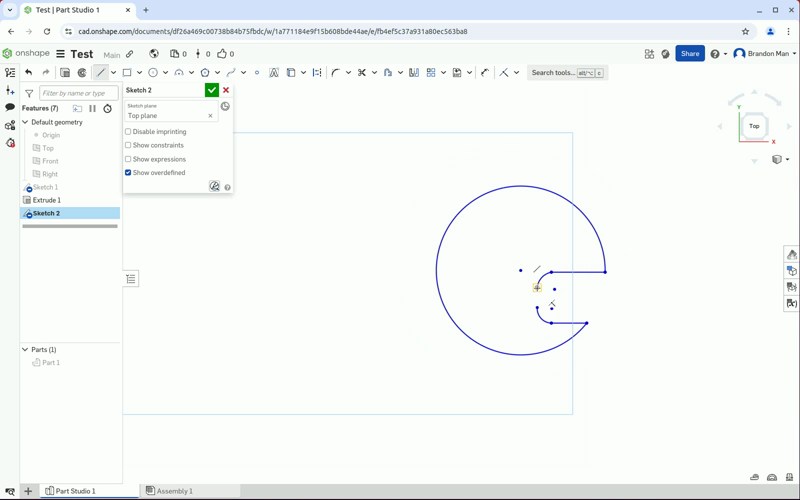
scroll(-6)
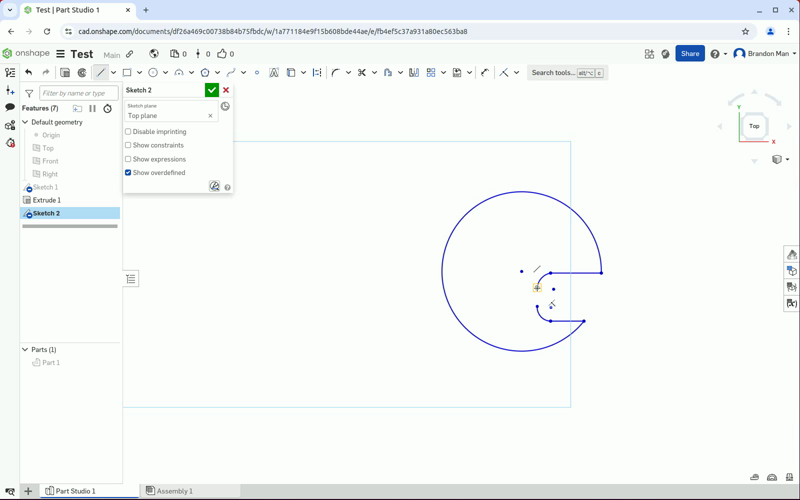
scroll(-6)
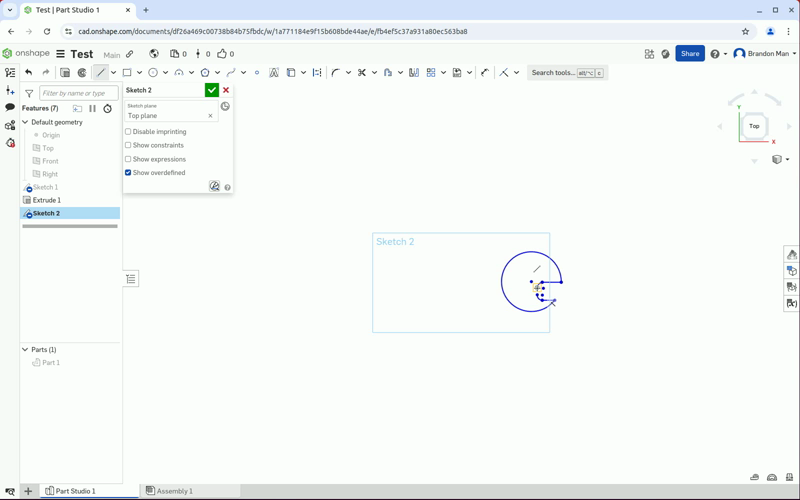
mouse_move(567, 287)
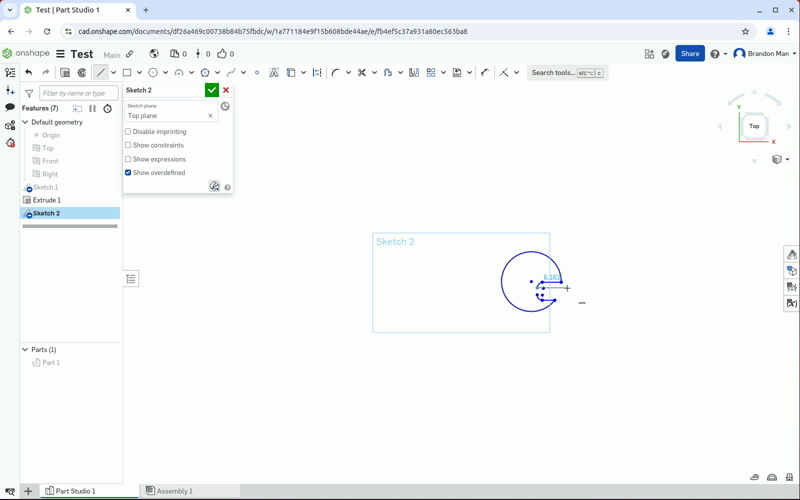
key_down(shift)
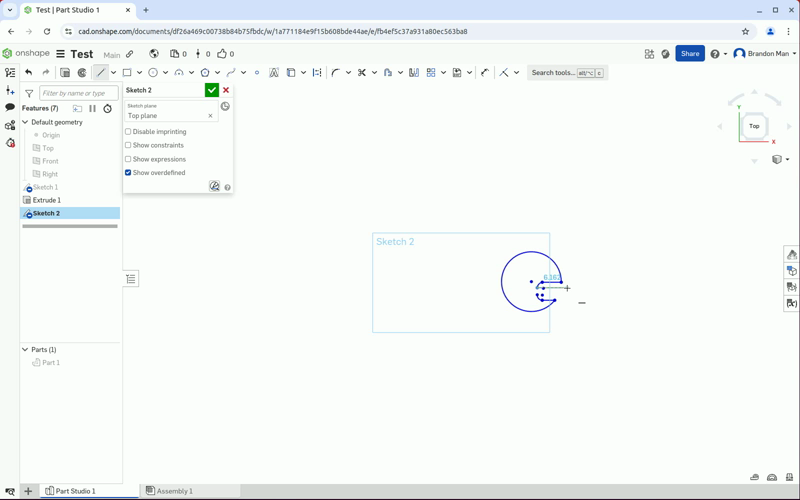
mouse_move(537, 294)
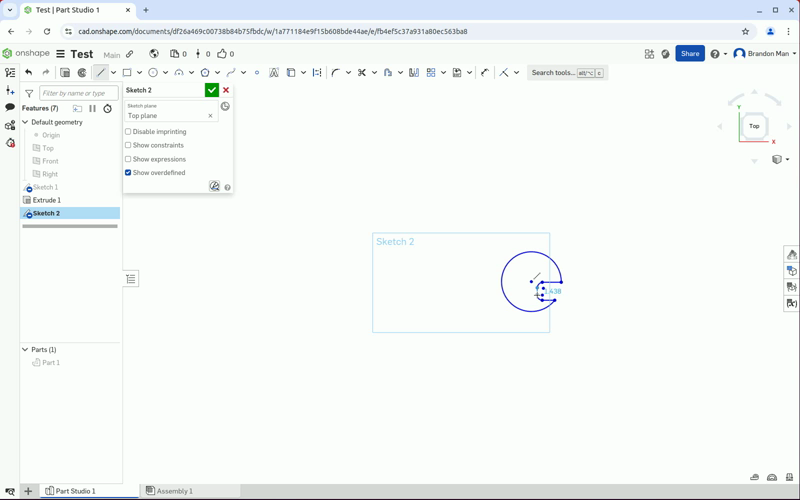
scroll(6)
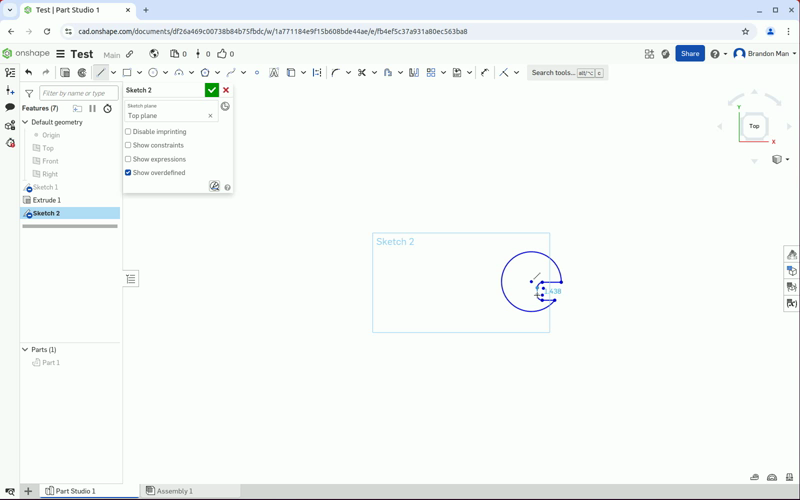
scroll(6)
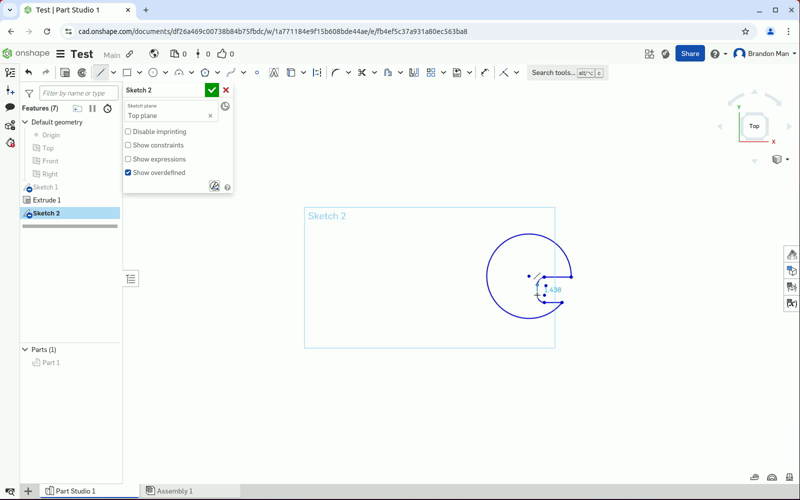
scroll(6)
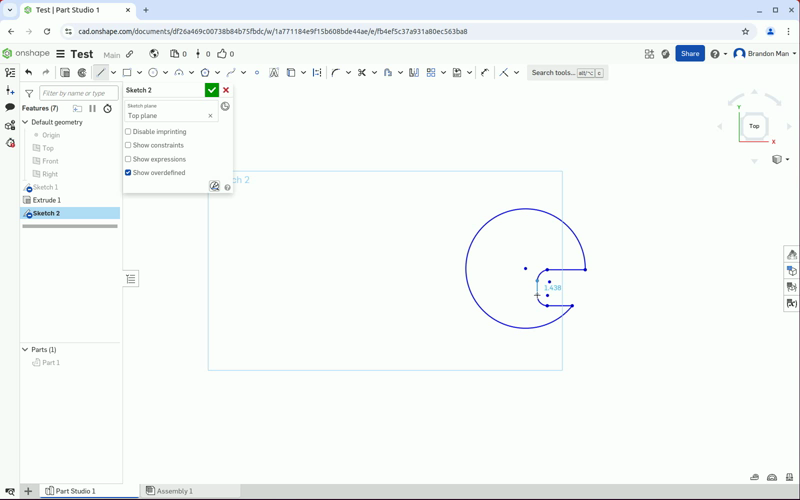
scroll(6)
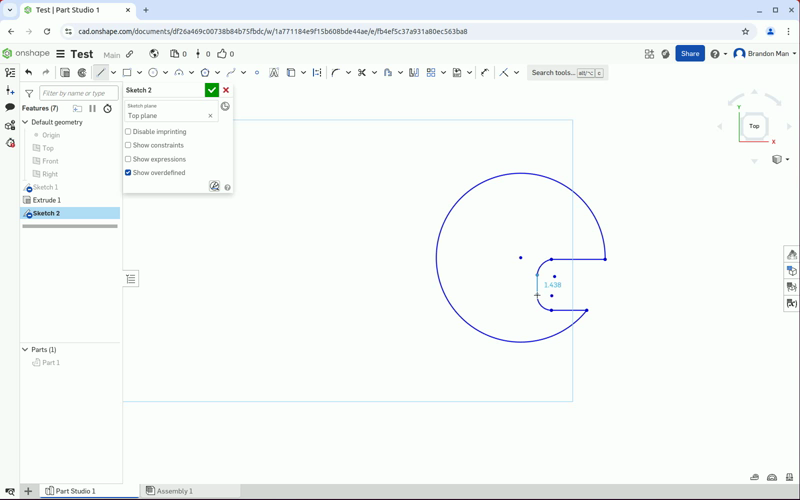
scroll(6)
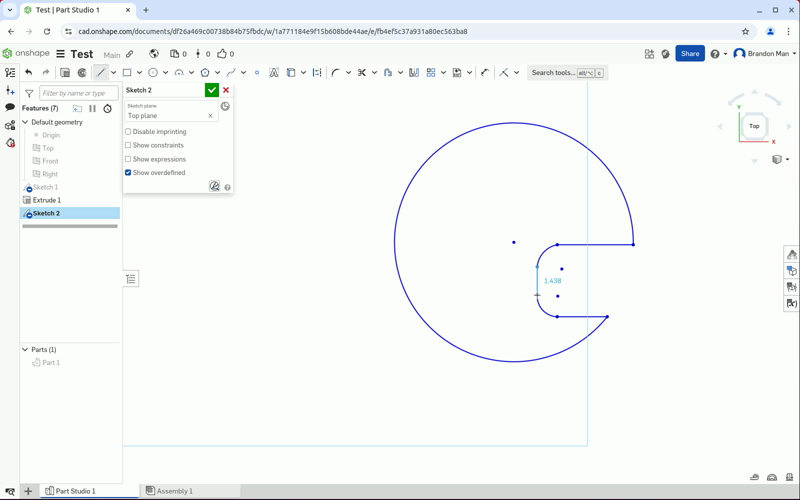
scroll(6)
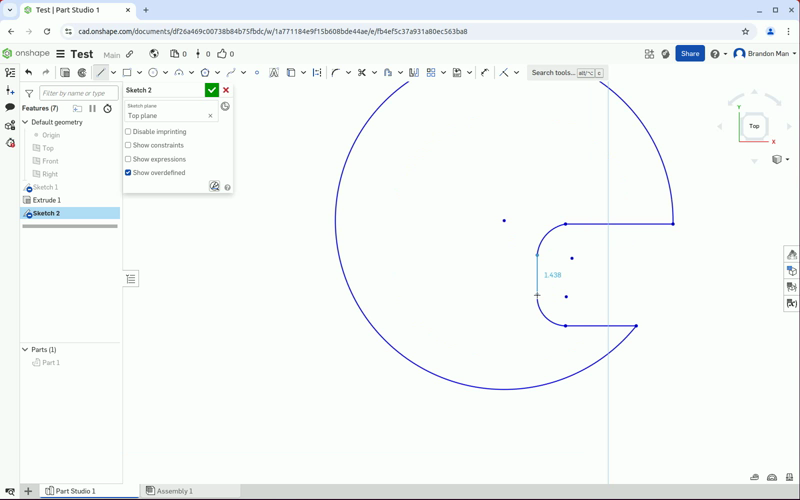
scroll(6)
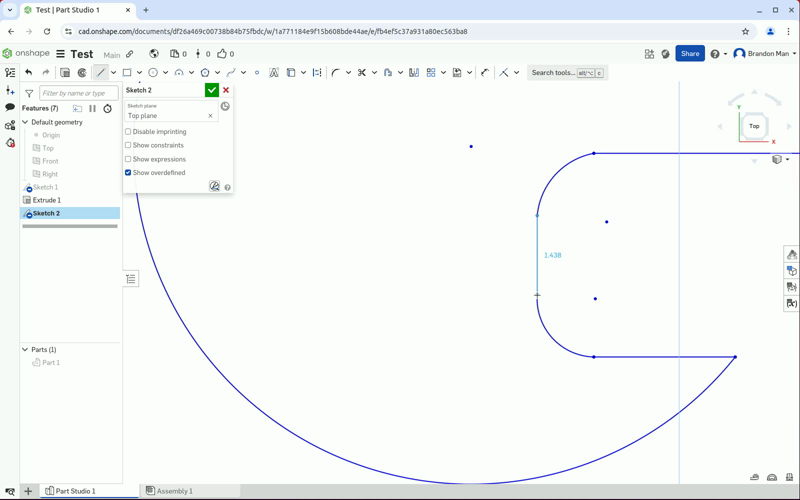
key_up(shift)
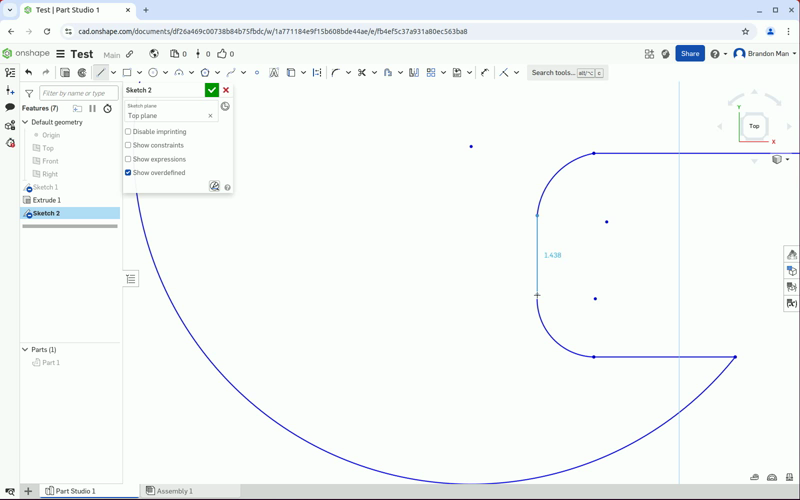
click(537, 294)
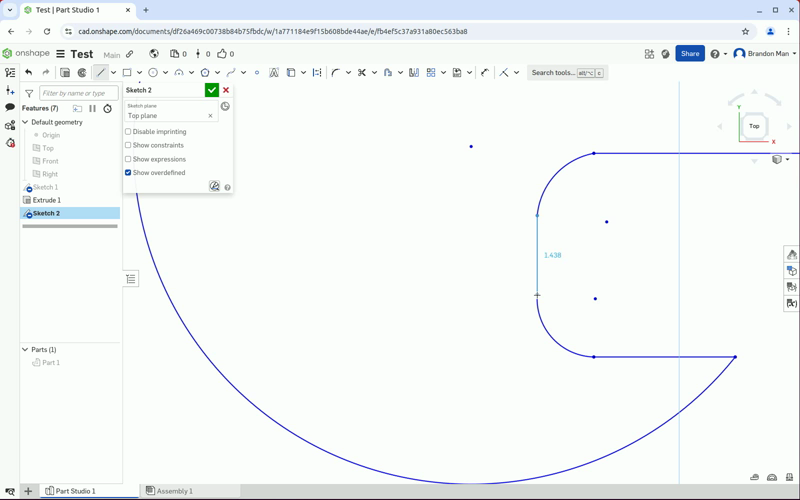
scroll(-6)
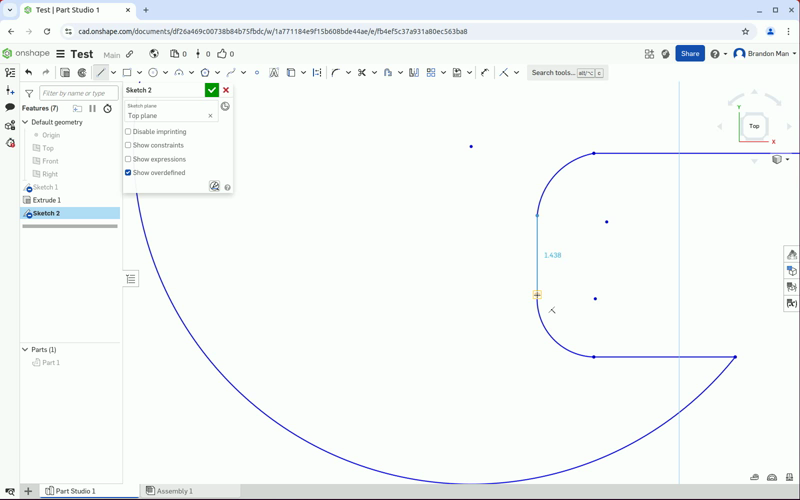
scroll(-6)
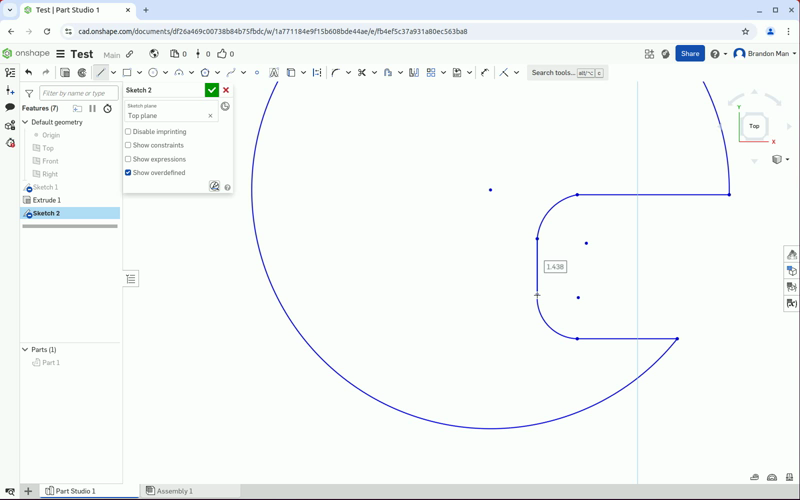
scroll(-6)
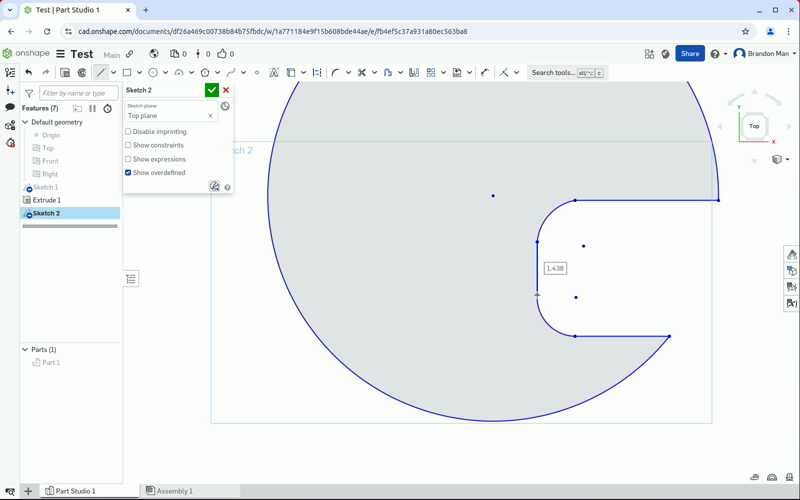
scroll(-6)
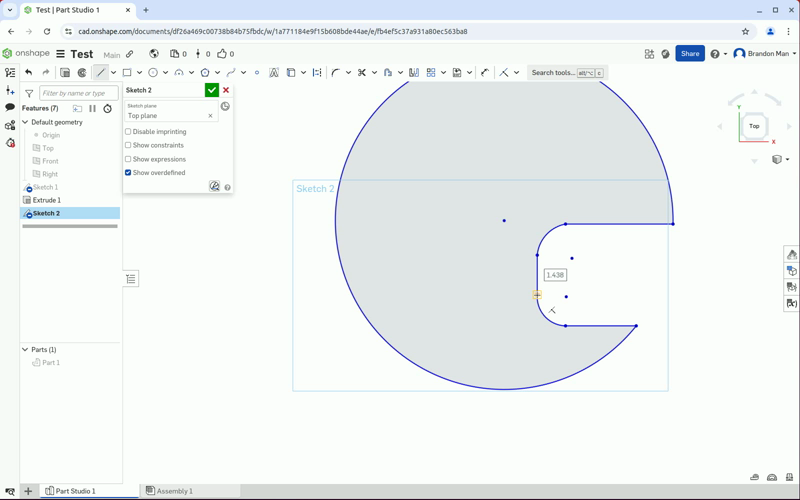
scroll(-6)
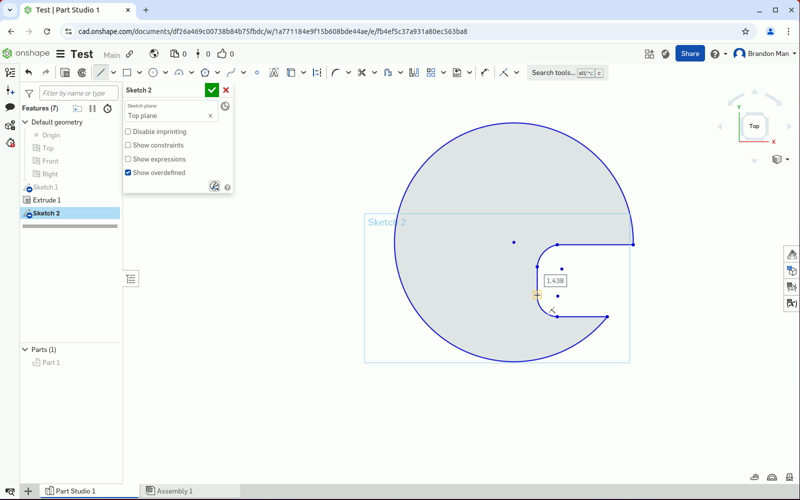
scroll(-6)
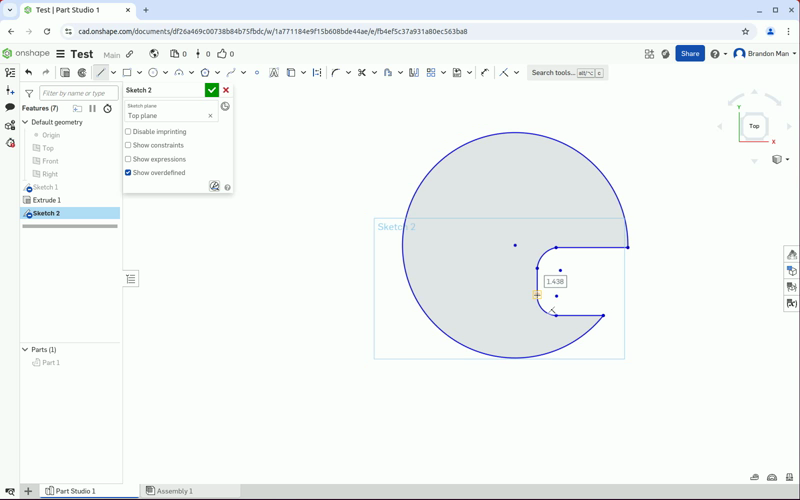
scroll(-6)
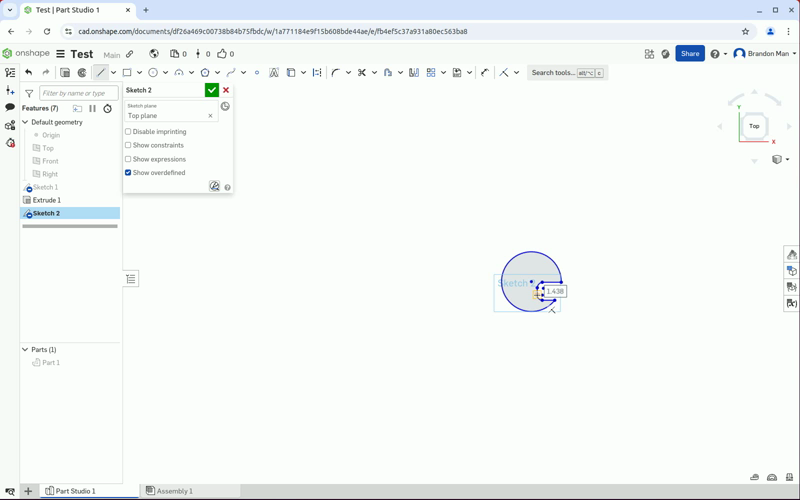
key(esc)
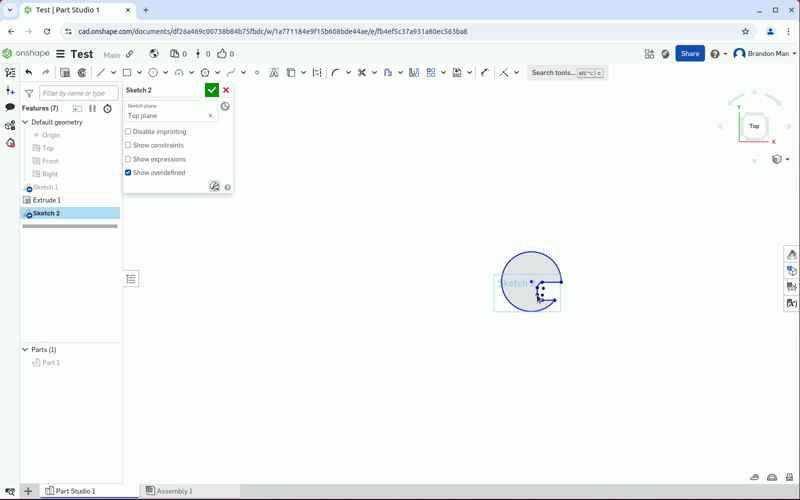
mouse_move(506, 281)
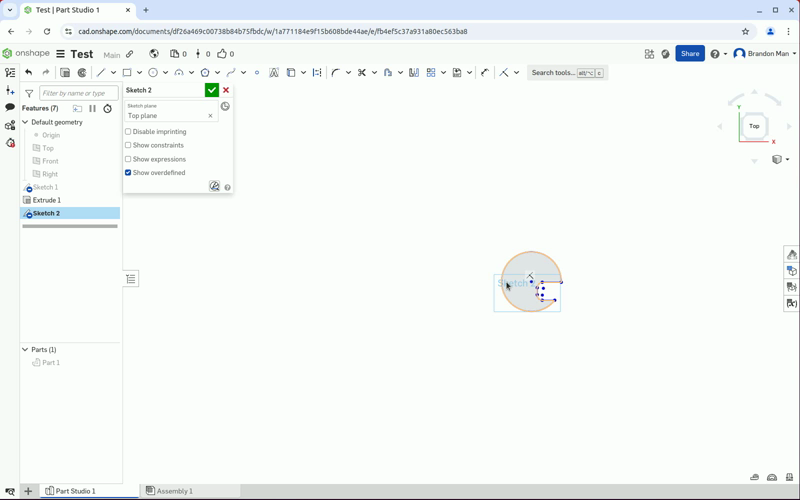
click(506, 281)
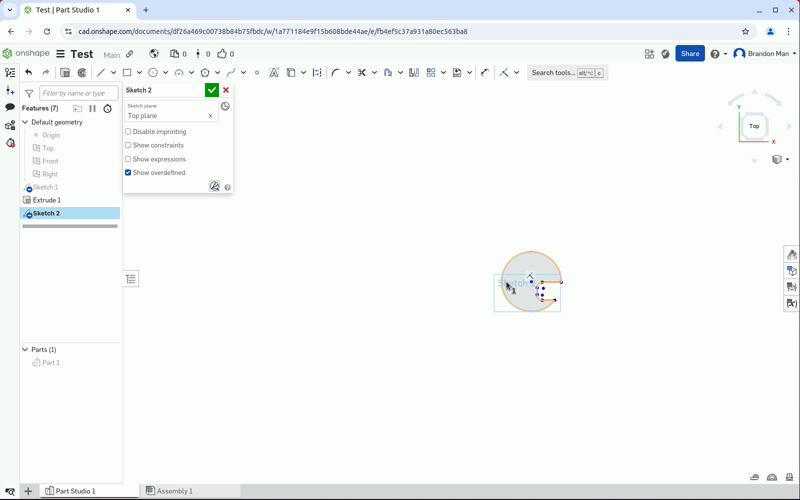
mouse_move(73, 352)
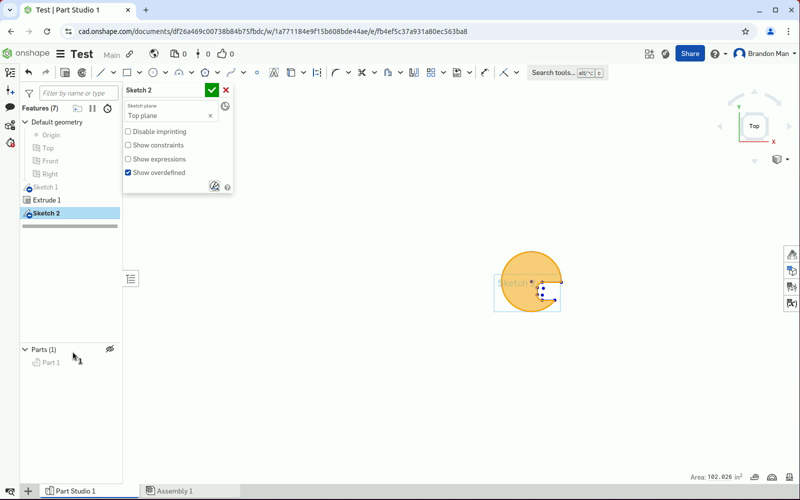
key(shift+y)
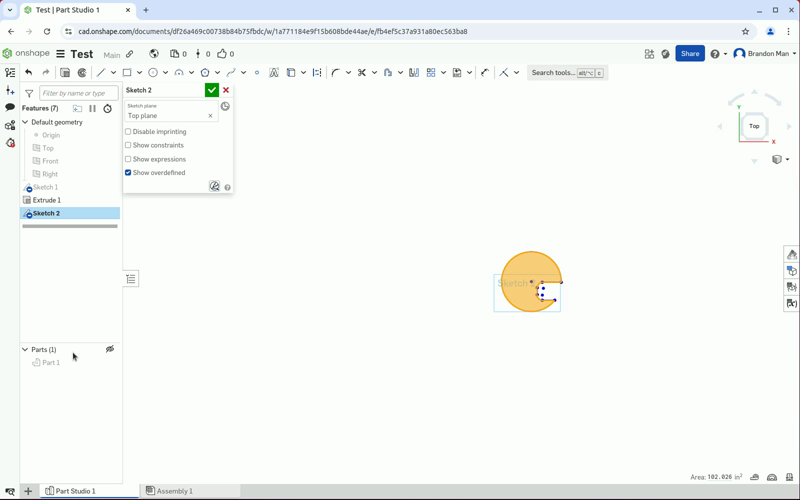
key(shift+e)
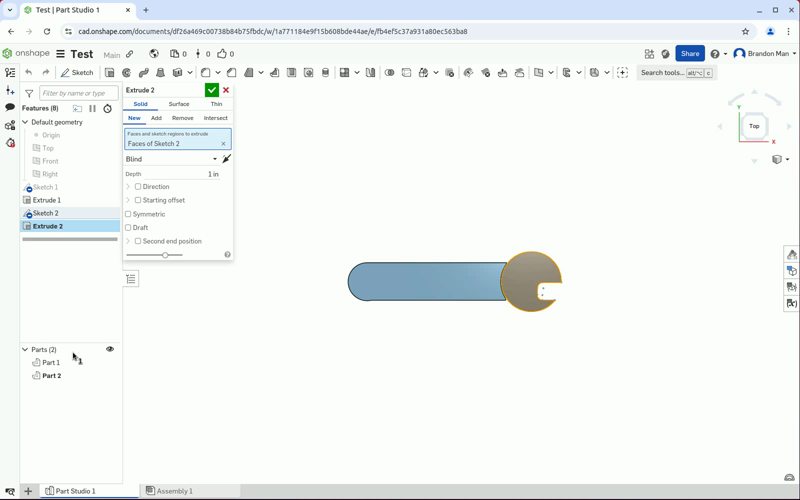
mouse_move(143, 106)
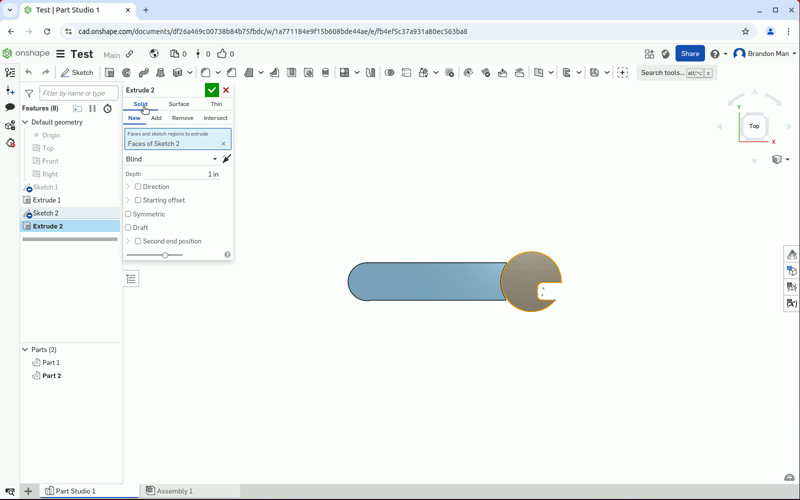
click(143, 106)
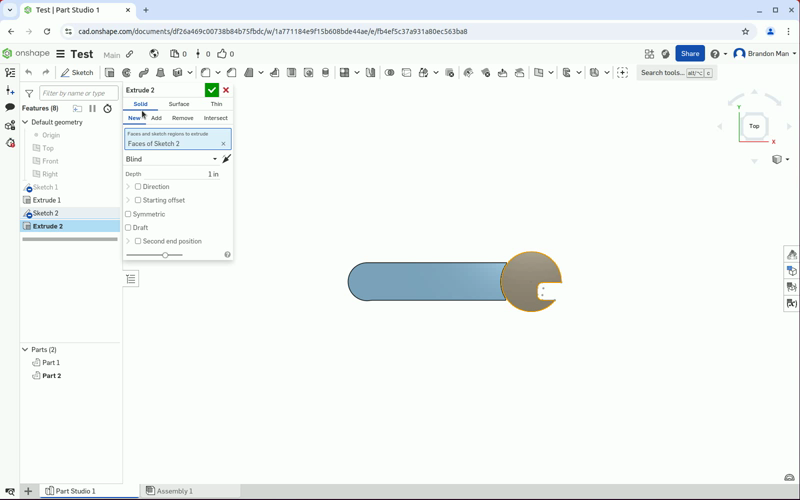
mouse_move(137, 120)
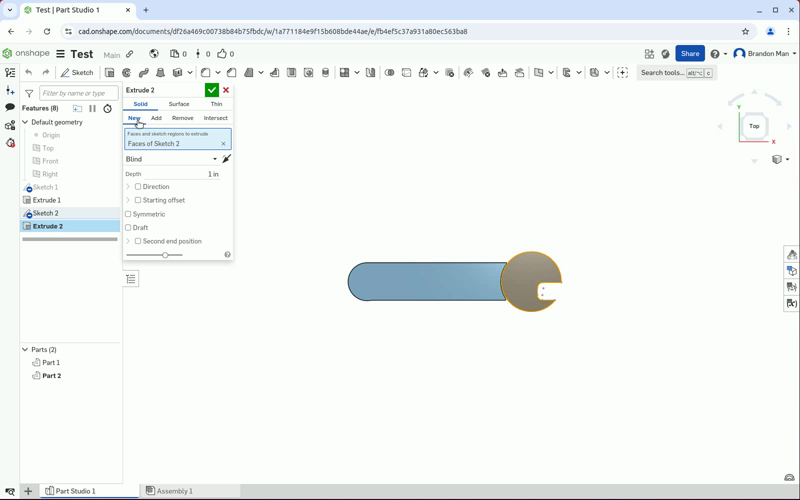
click(137, 120)
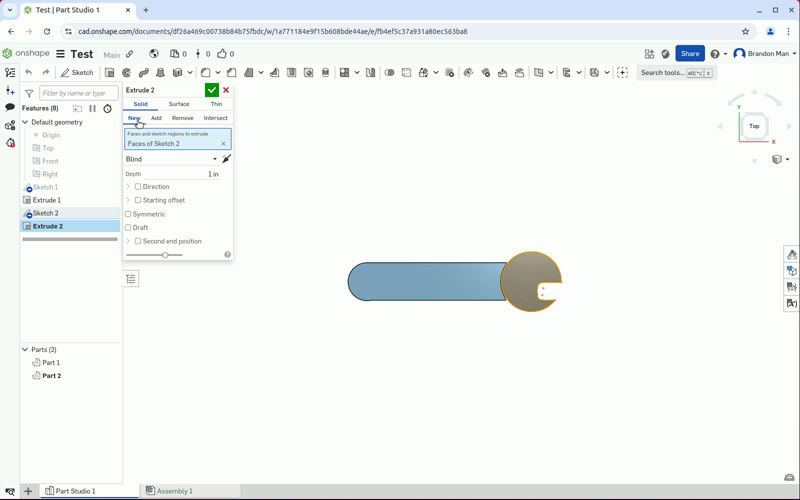
key(tab, 4)
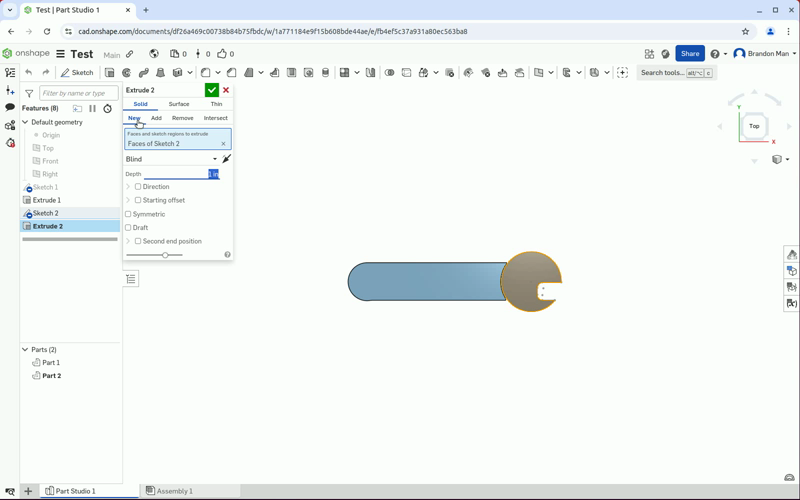
text(1.926)
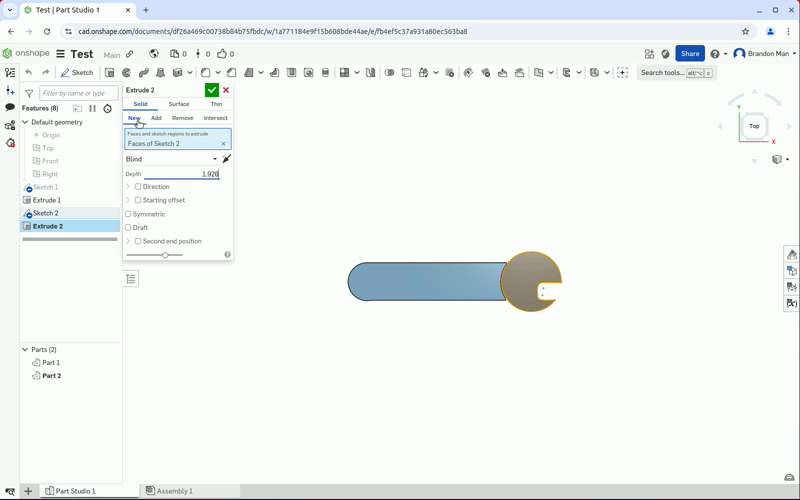
key(enter)
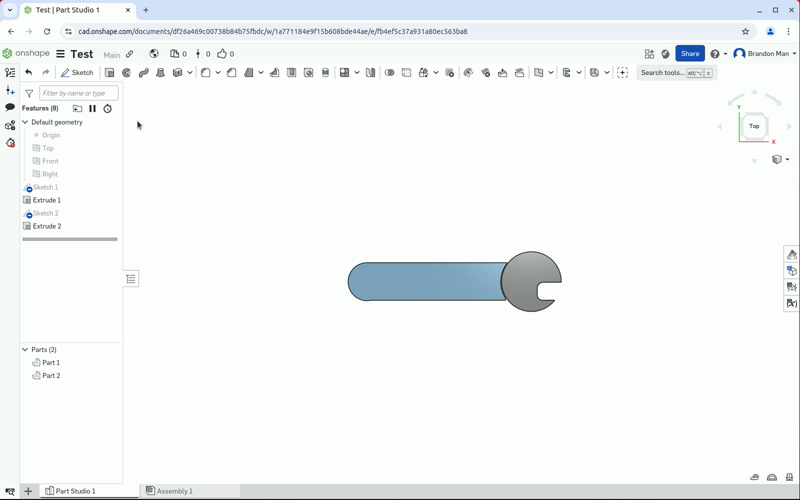
key(shift+h)
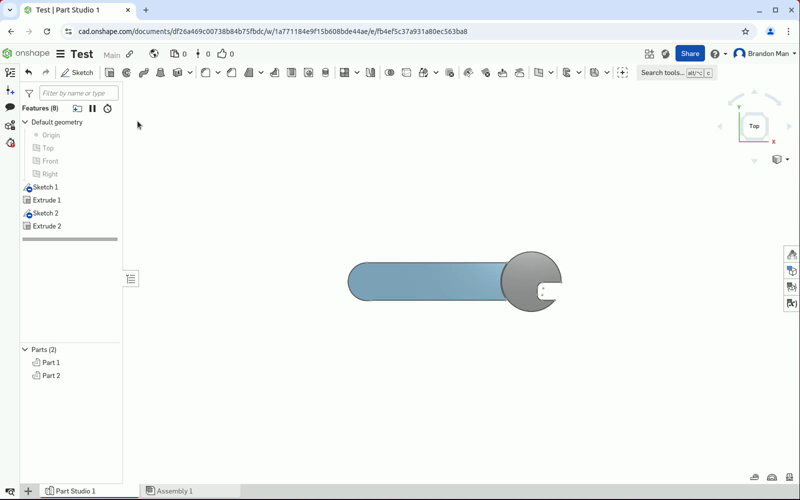
key(shift+h)
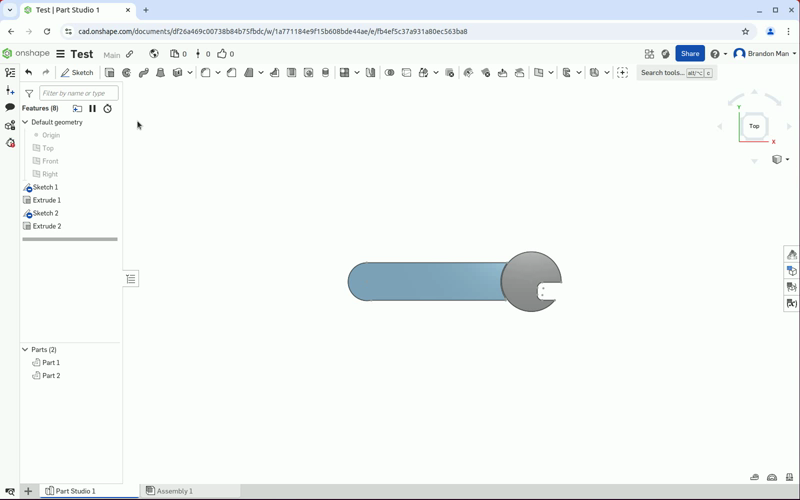
key(shift+7)
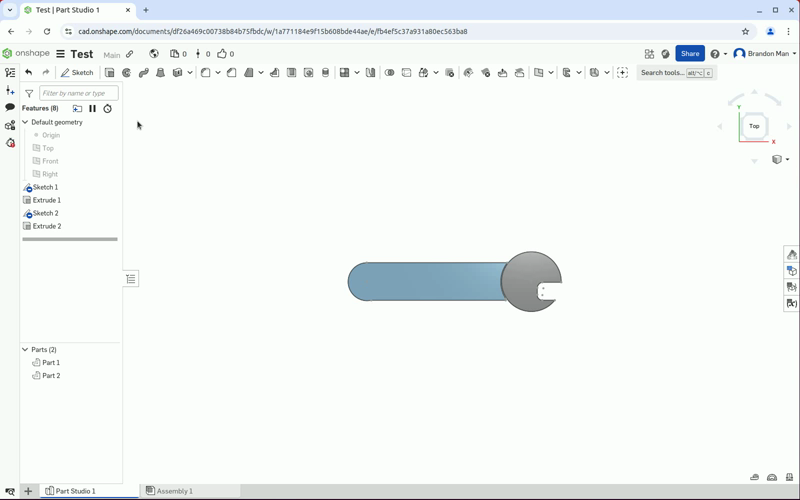
key(up, 3)
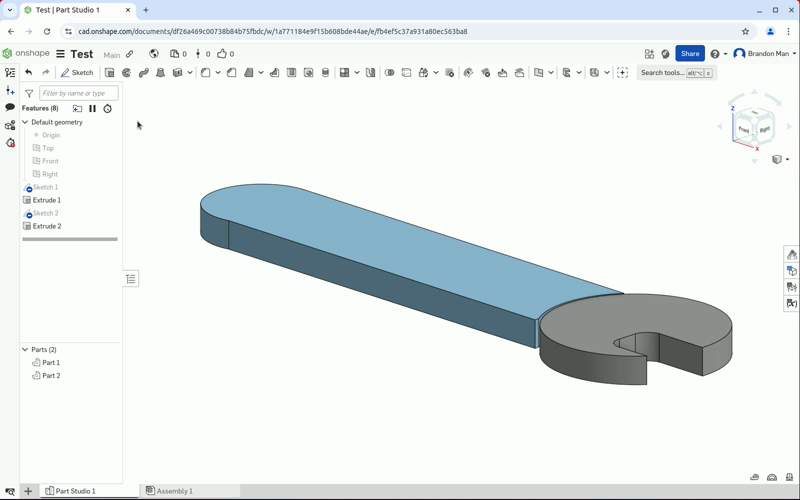
key(left, 3)
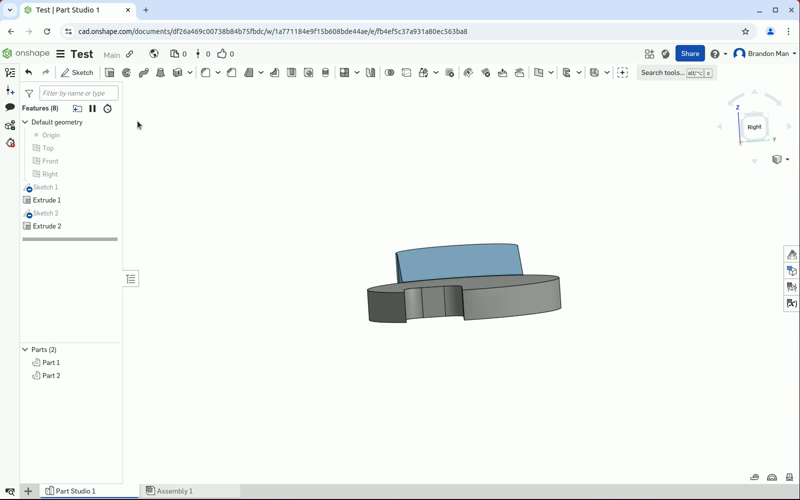
key(right, 3)
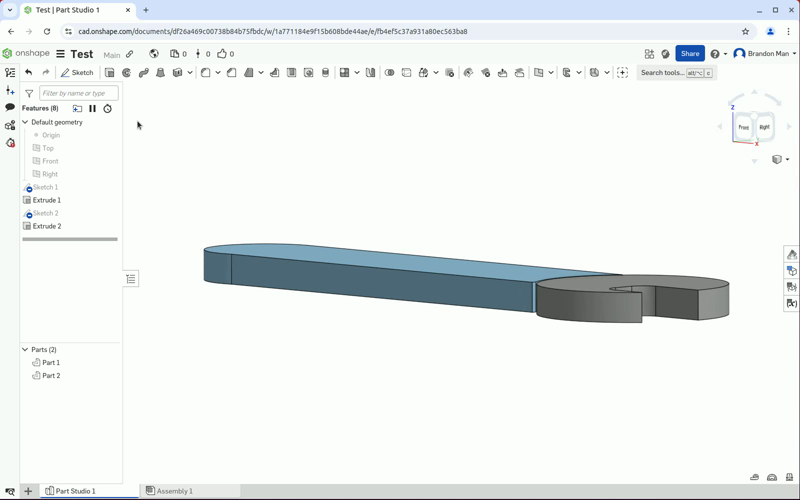
key(down, 3)
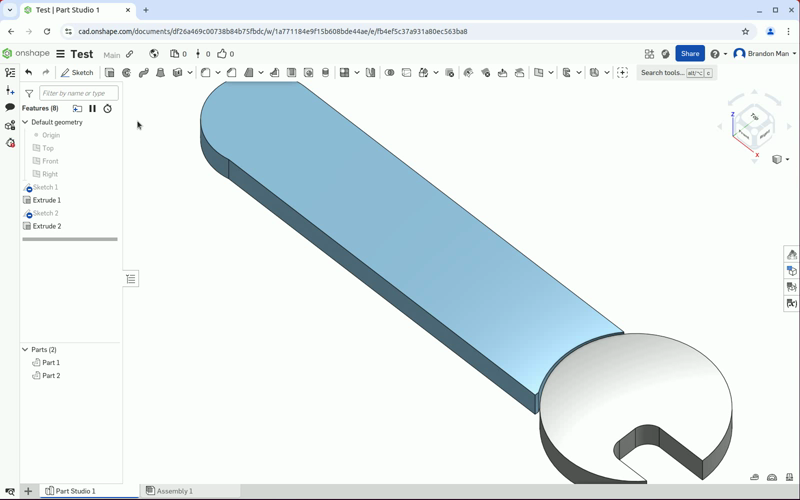
mouse_move(73, 189)
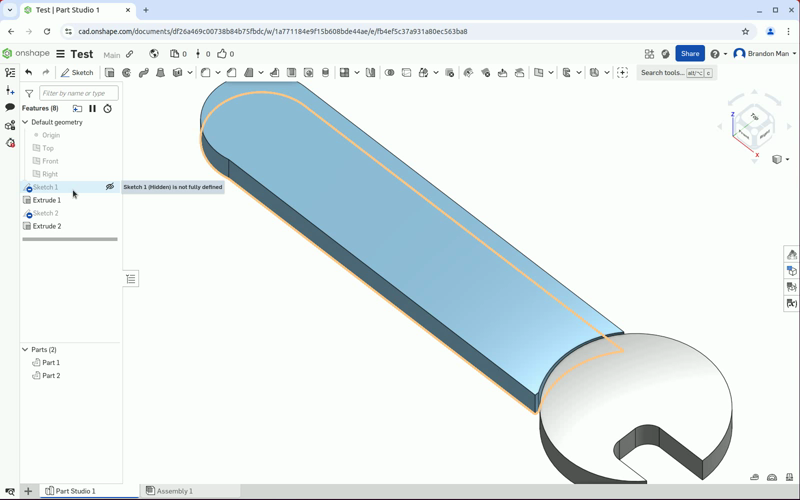
click(73, 189)